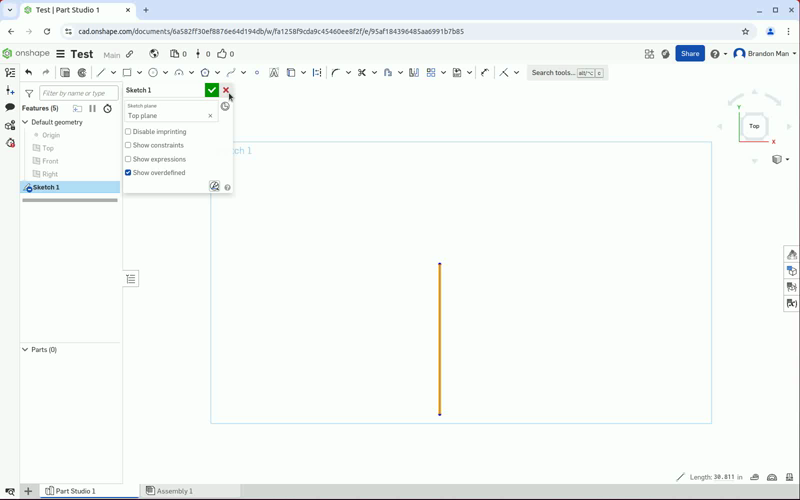
key(shift+h)
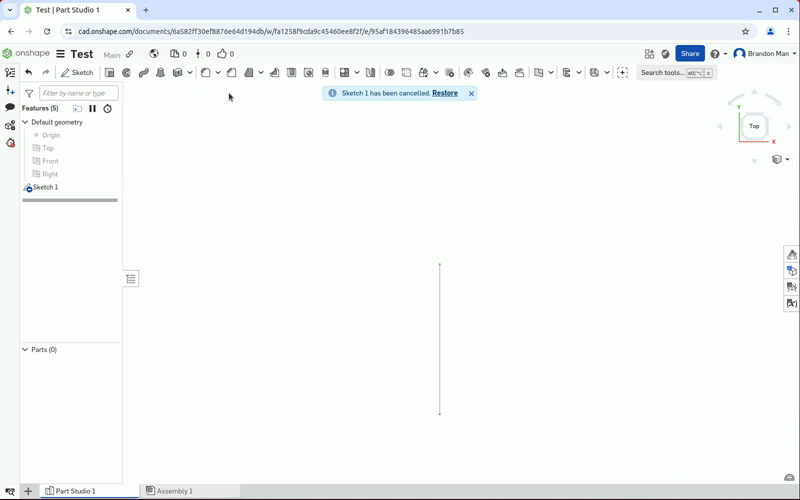
key(shift+s)
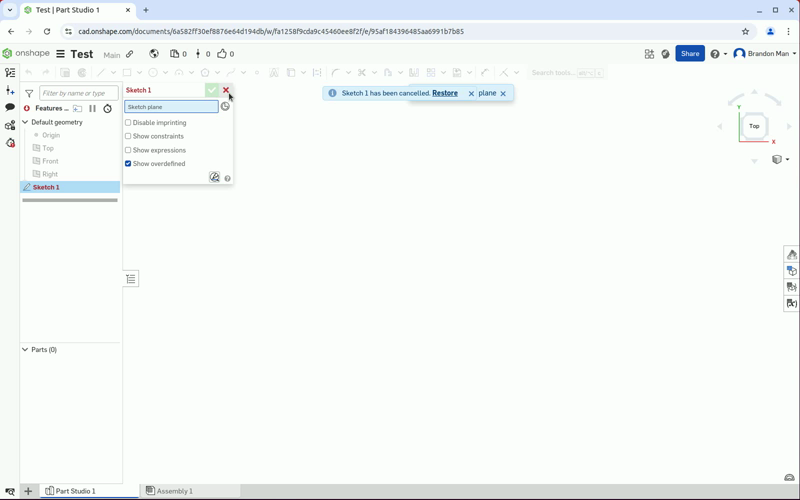
mouse_move(73, 150)
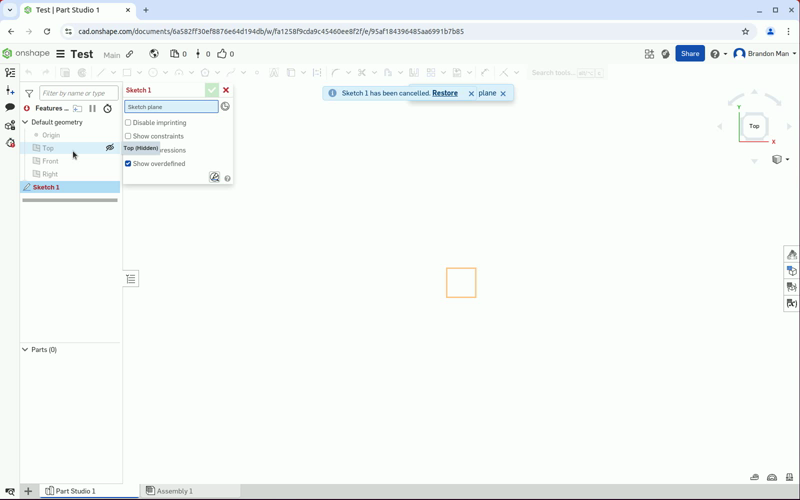
click(73, 150)
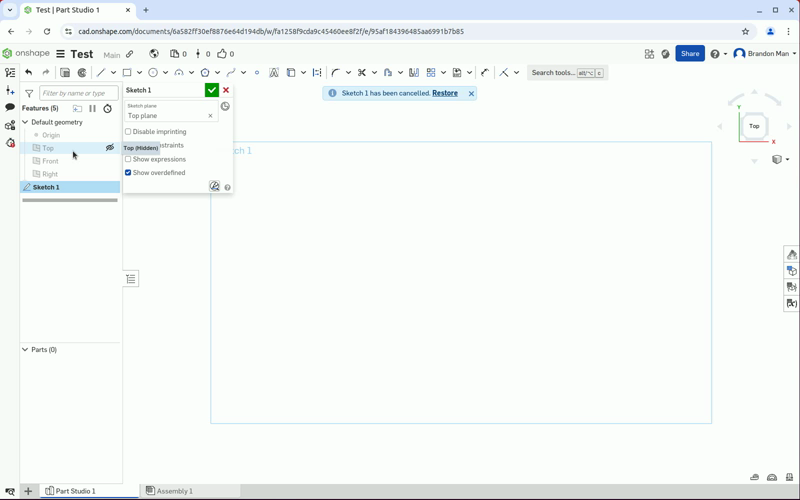
mouse_move(73, 352)
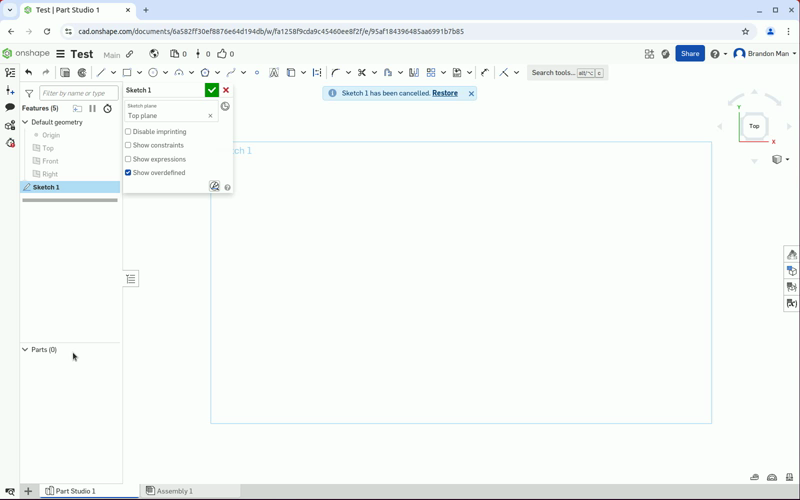
key(y)
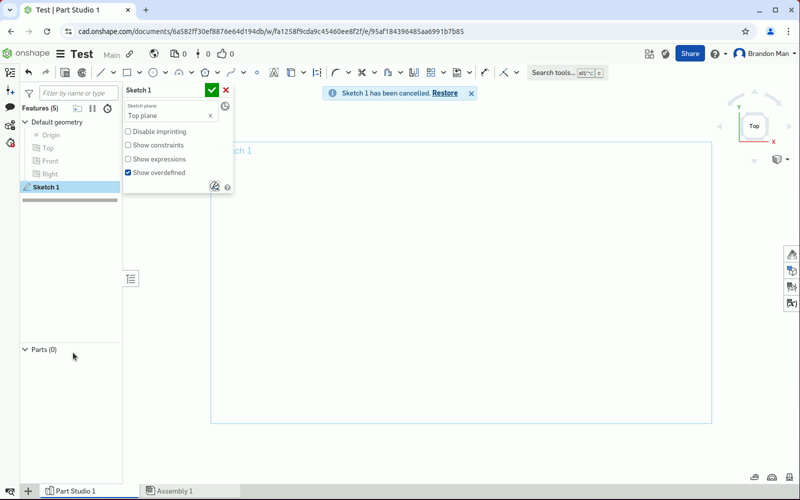
key(l)
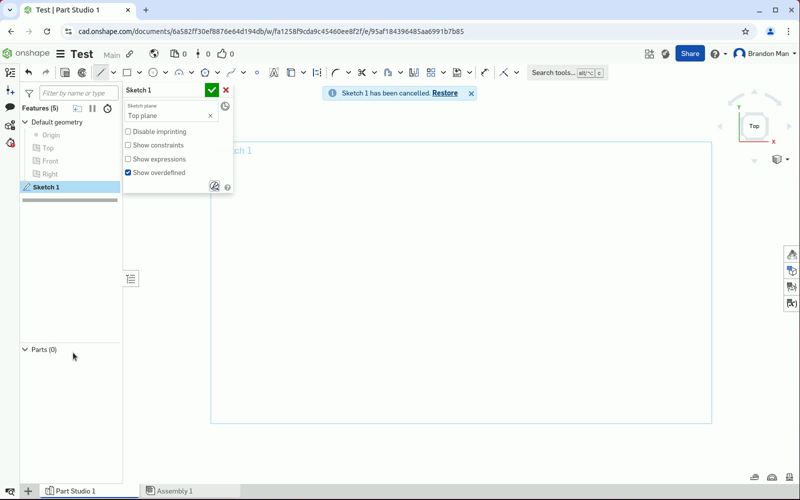
key_down(shift)
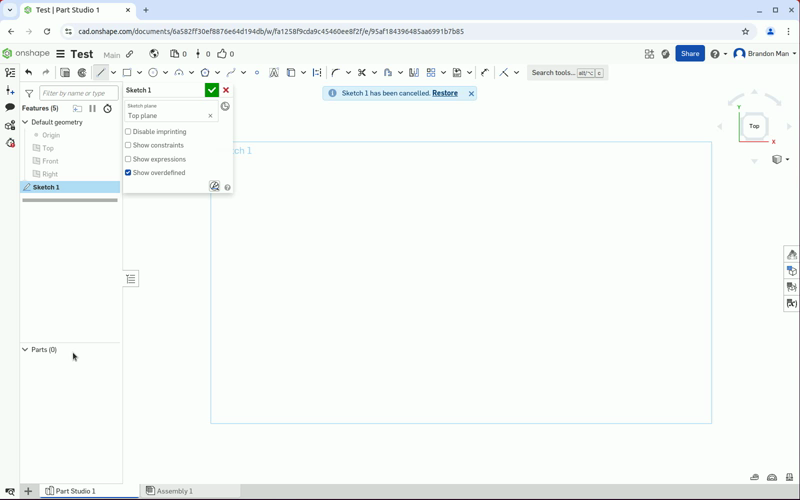
mouse_move(348, 329)
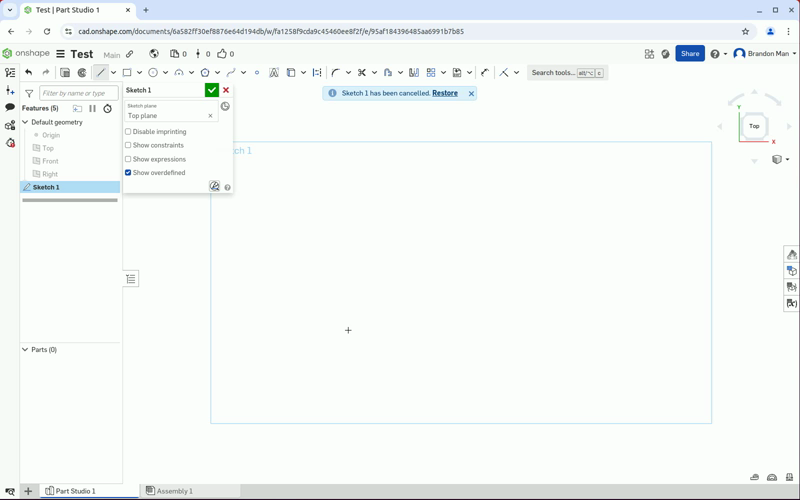
click(348, 329)
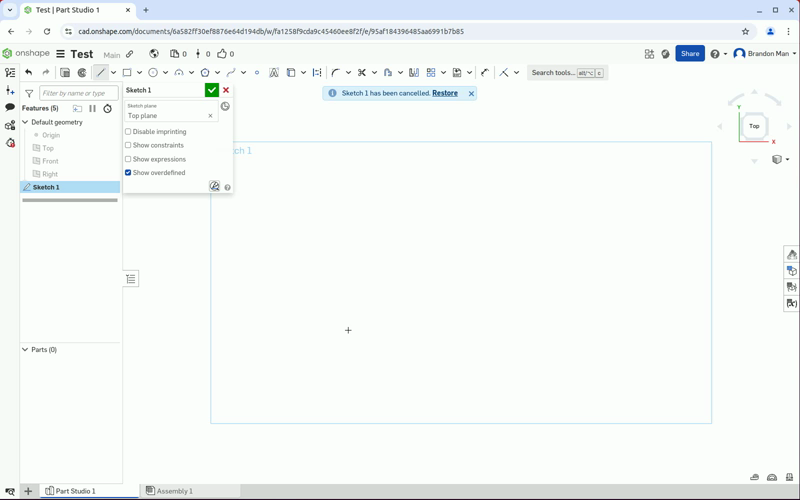
key_up(shift)
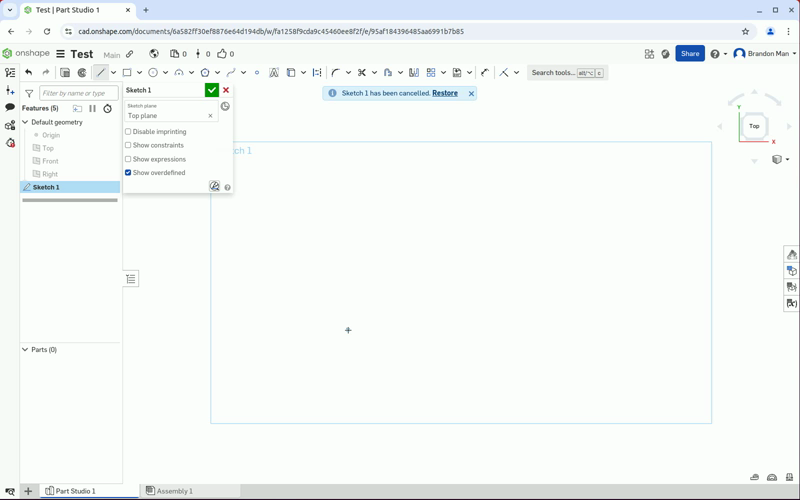
key_down(shift)
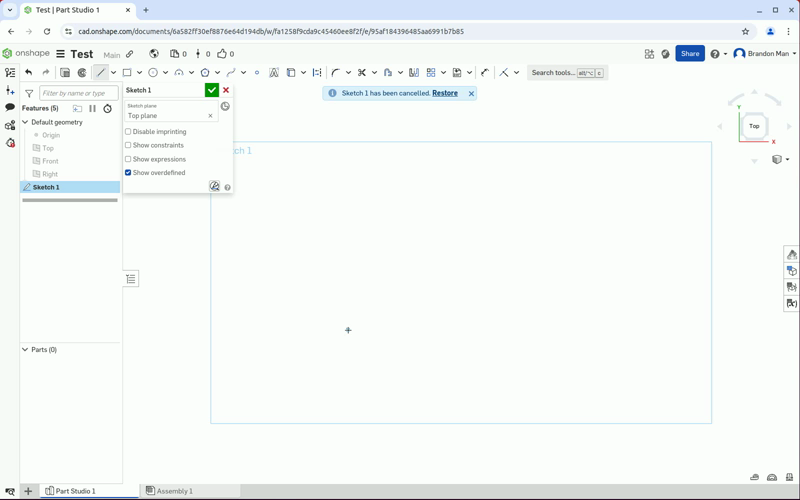
mouse_move(414, 395)
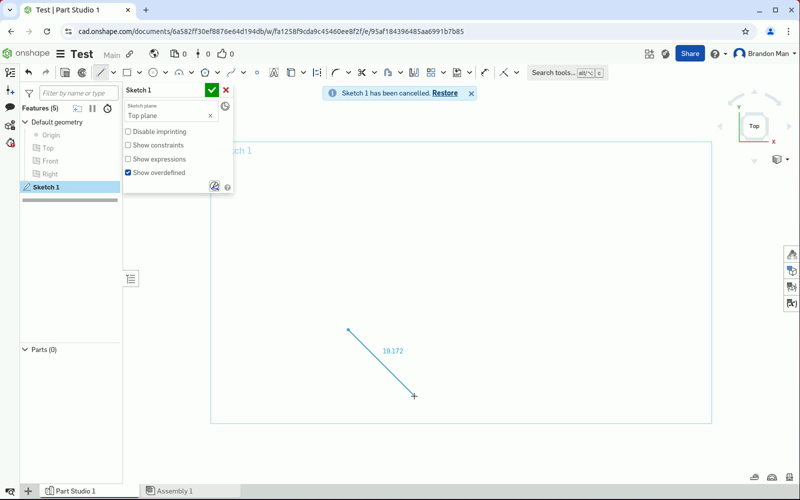
click(414, 395)
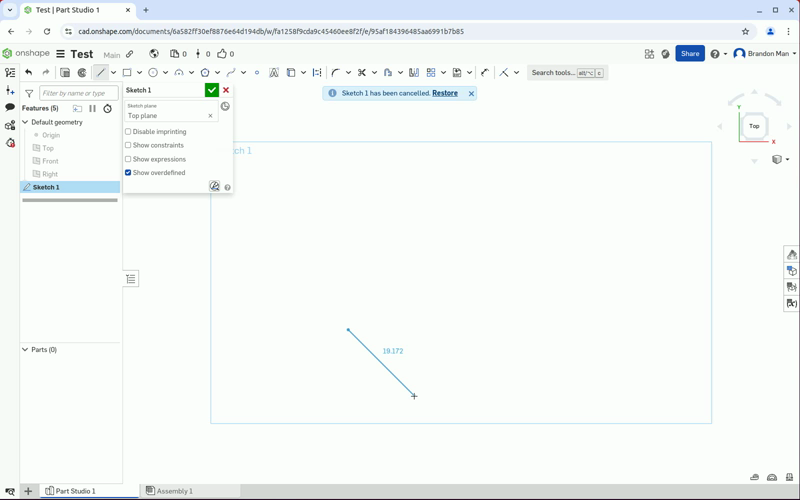
key_up(shift)
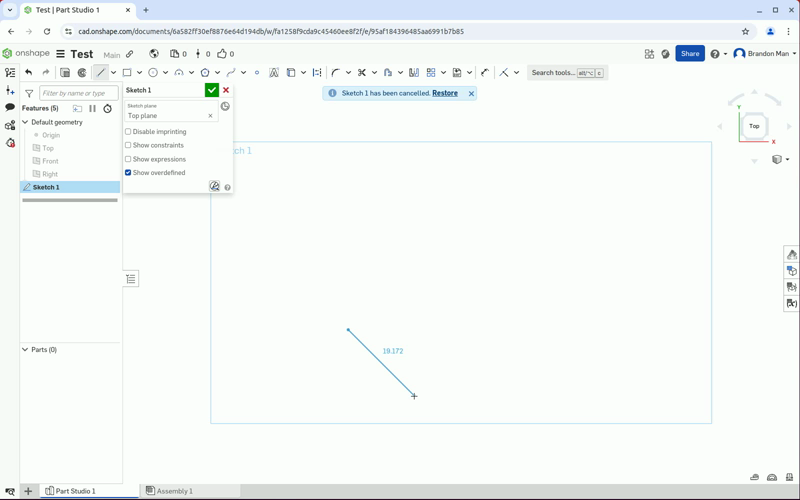
key_down(shift)
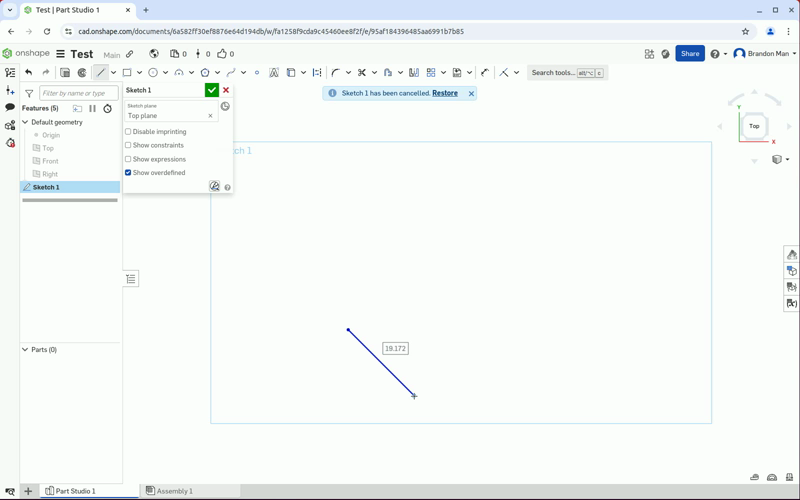
mouse_move(506, 395)
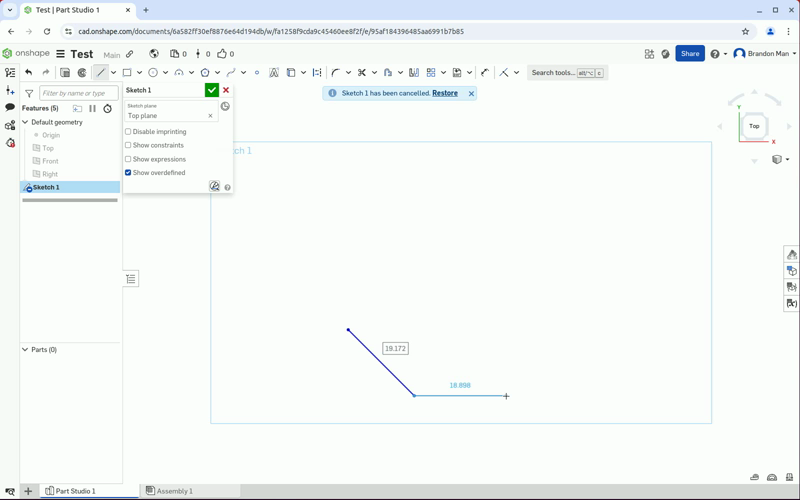
click(506, 395)
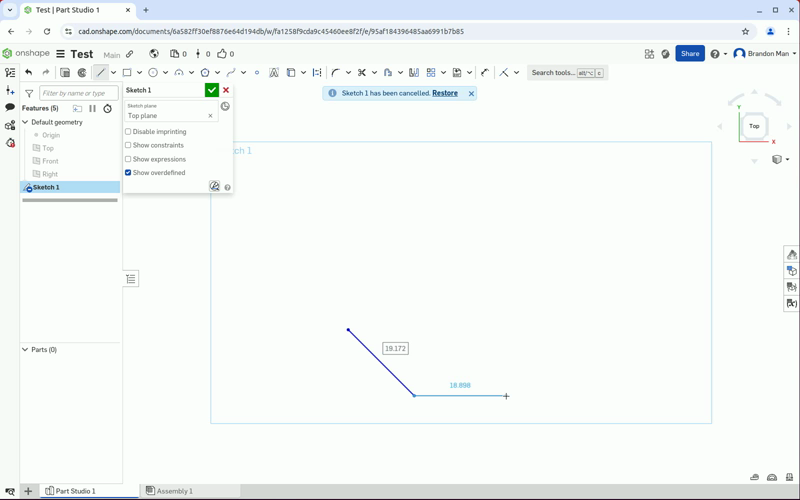
key_up(shift)
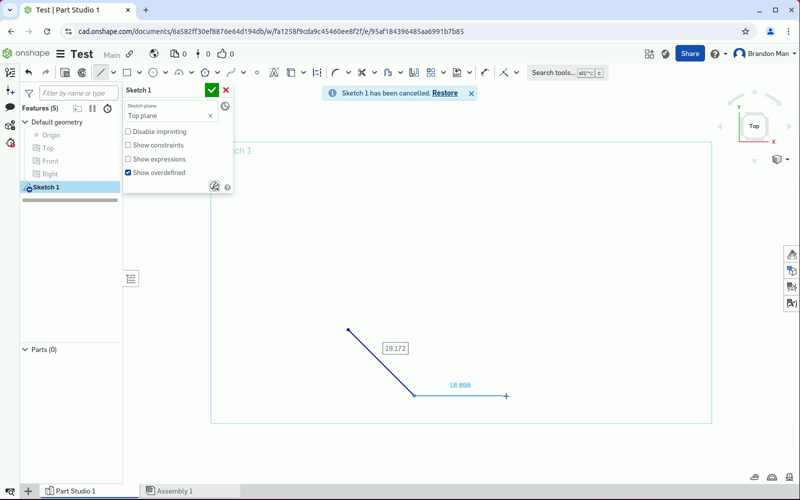
key_down(shift)
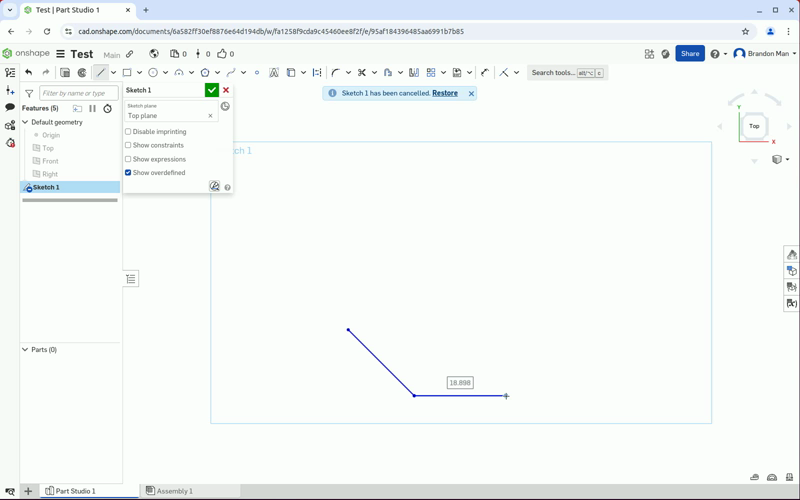
mouse_move(572, 329)
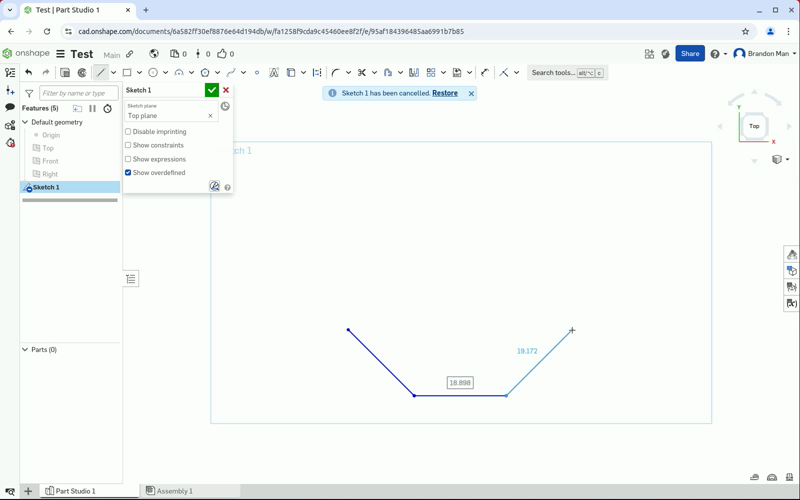
click(572, 329)
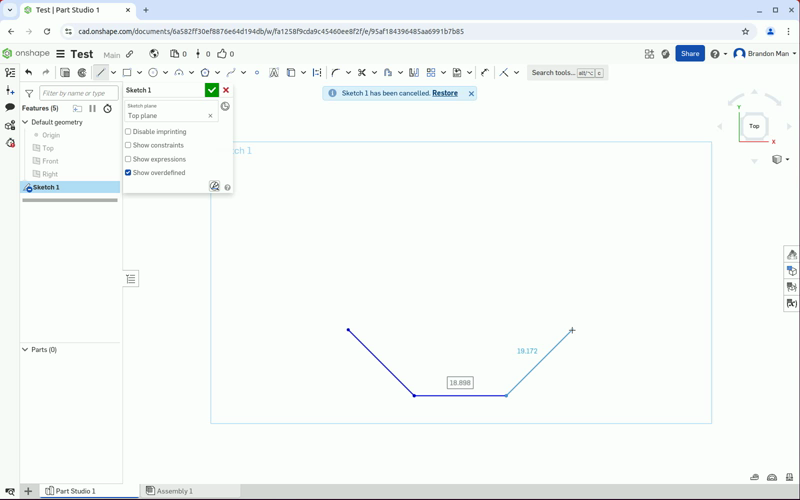
key_up(shift)
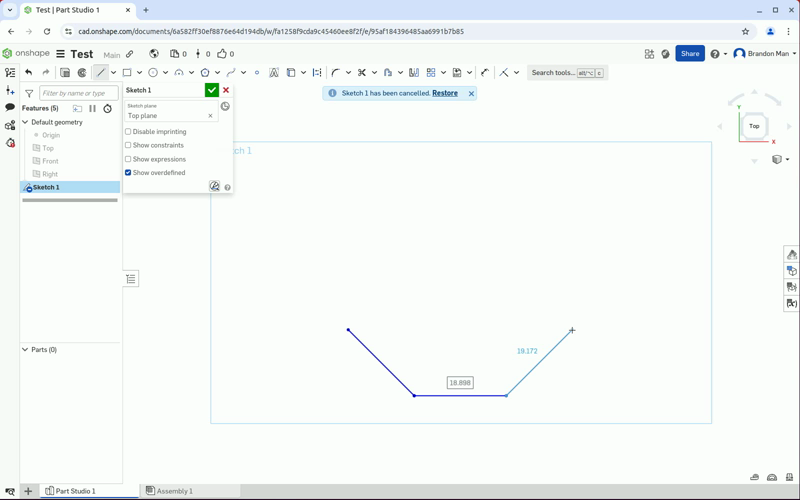
key_down(shift)
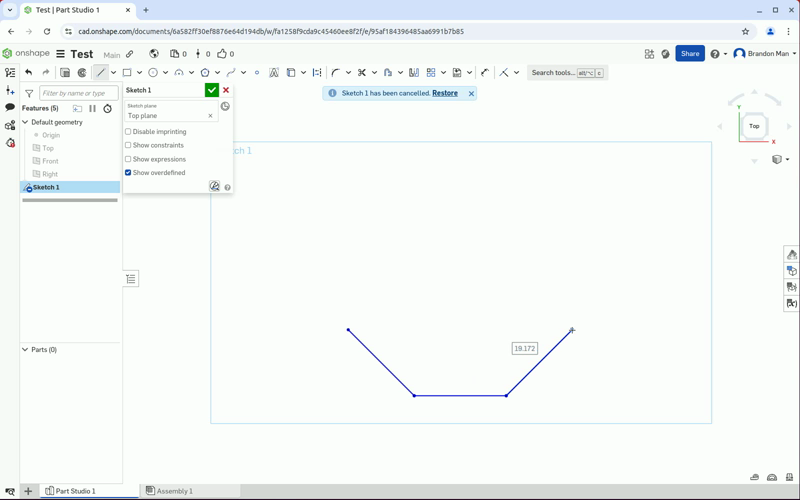
mouse_move(572, 237)
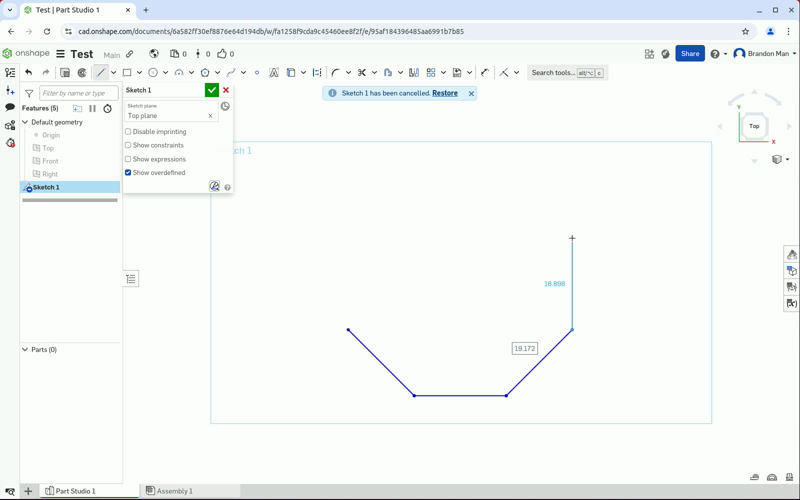
click(572, 237)
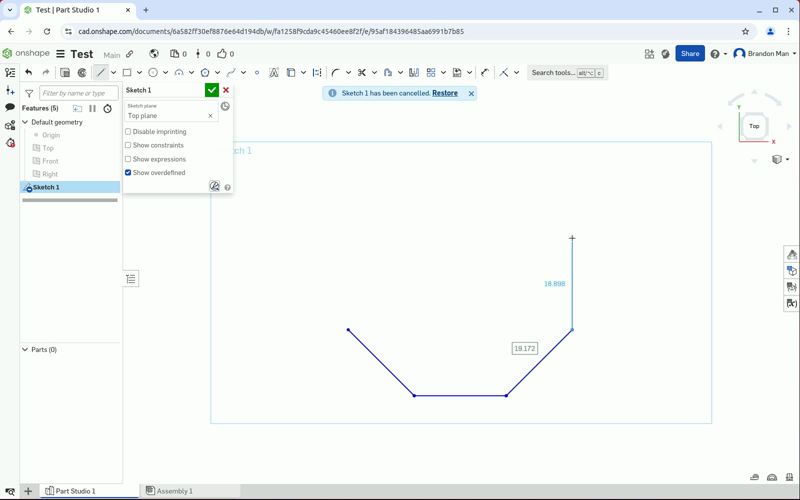
key_up(shift)
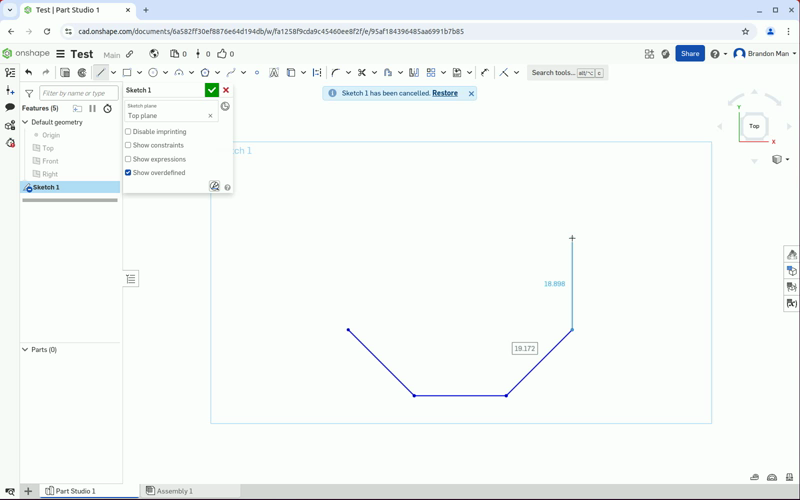
key_down(shift)
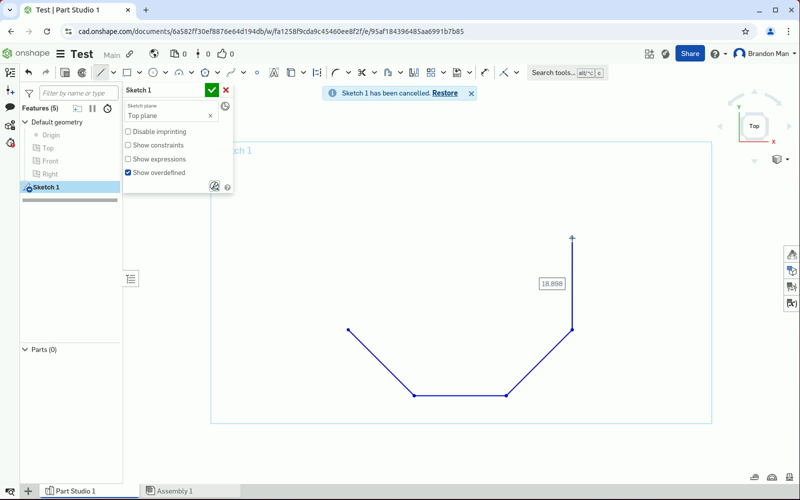
mouse_move(506, 171)
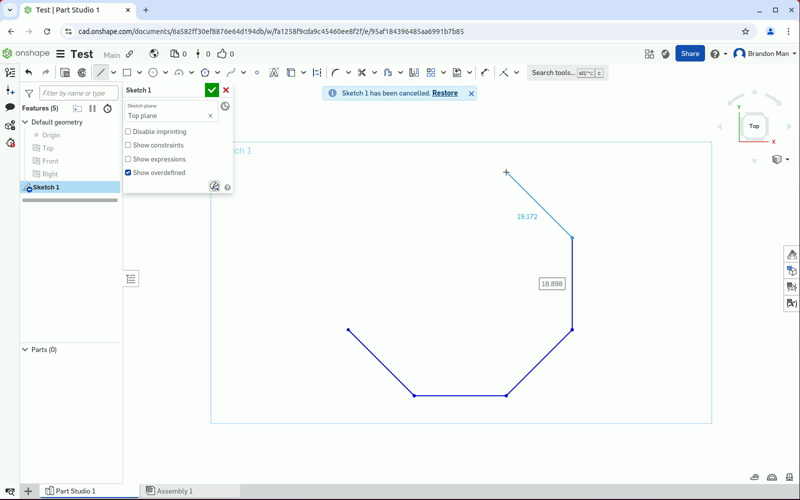
click(506, 171)
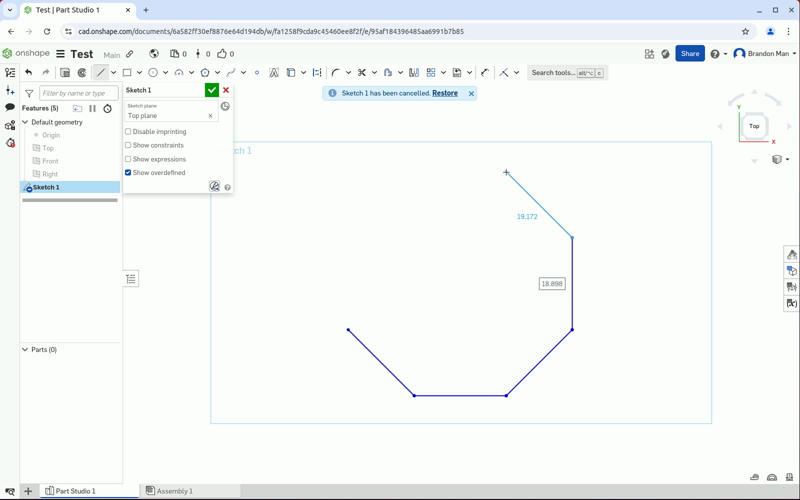
key_up(shift)
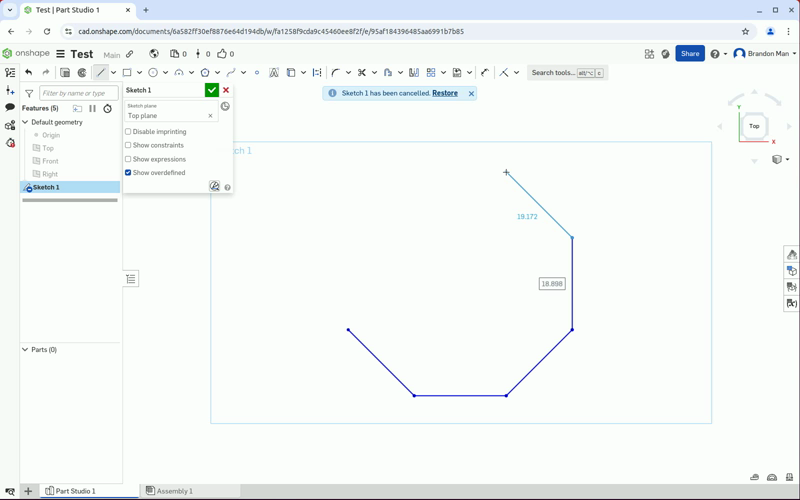
key_down(shift)
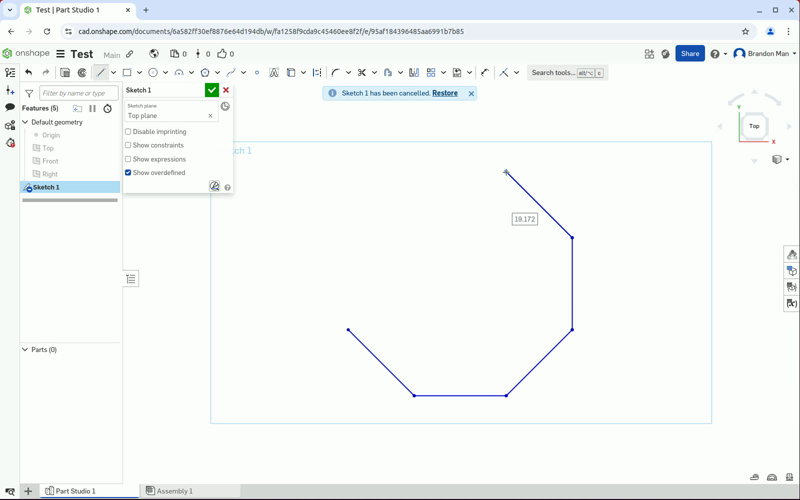
mouse_move(414, 171)
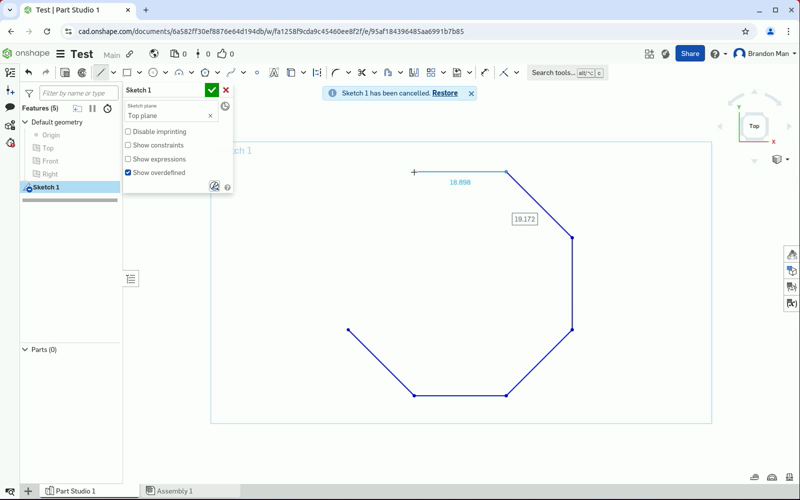
click(414, 171)
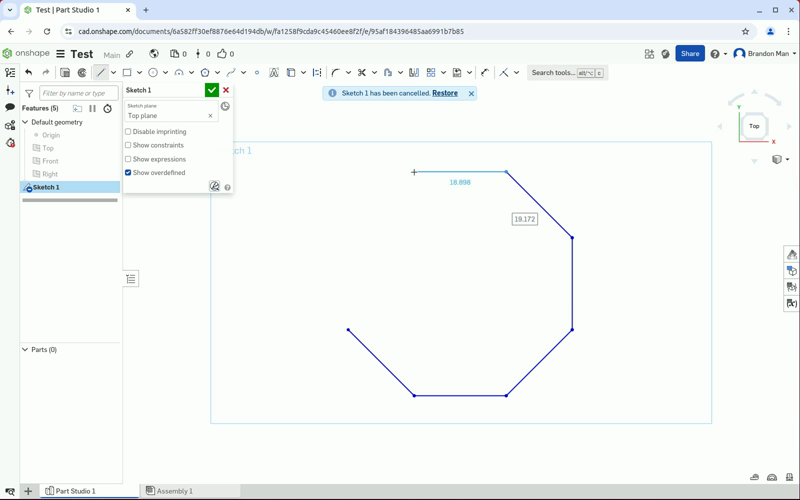
key_up(shift)
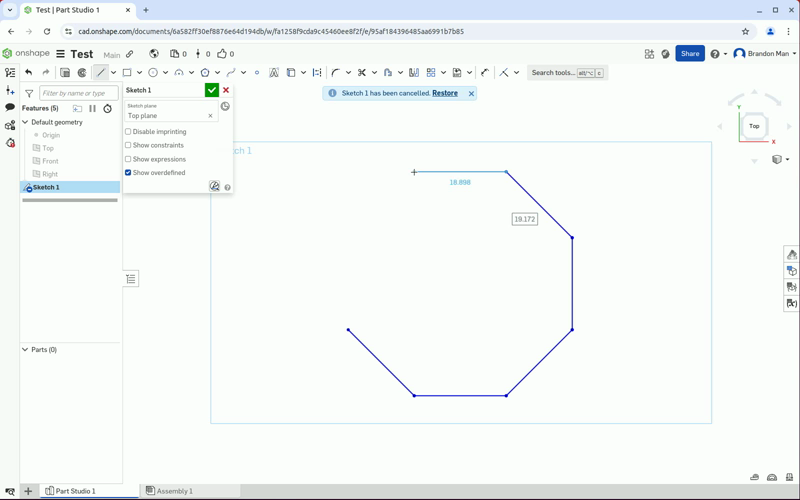
key_down(shift)
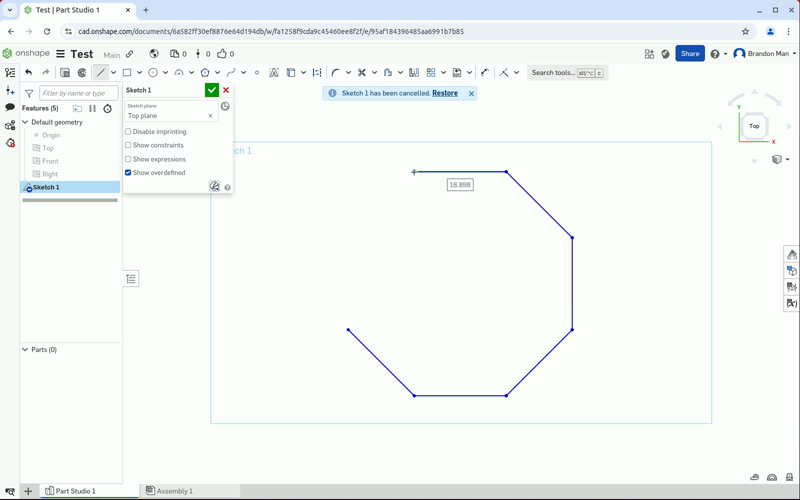
mouse_move(348, 237)
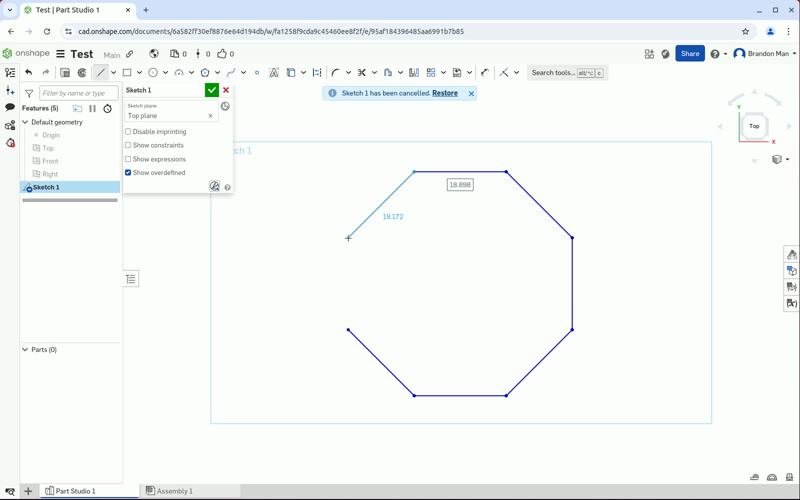
click(348, 237)
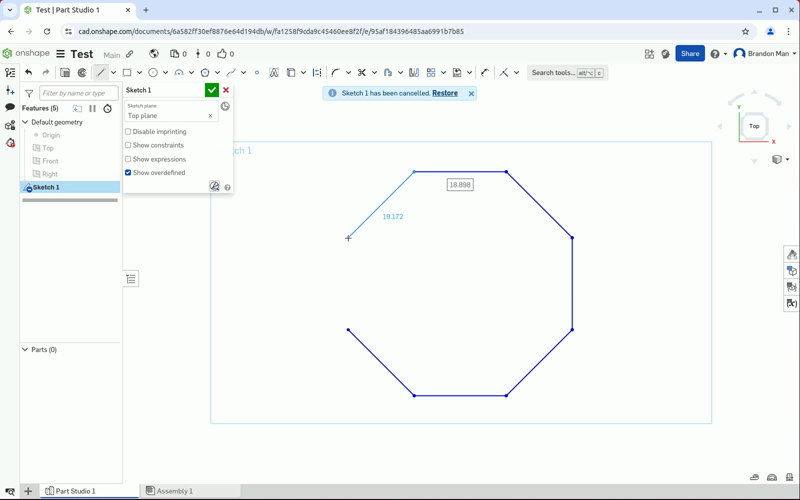
key_up(shift)
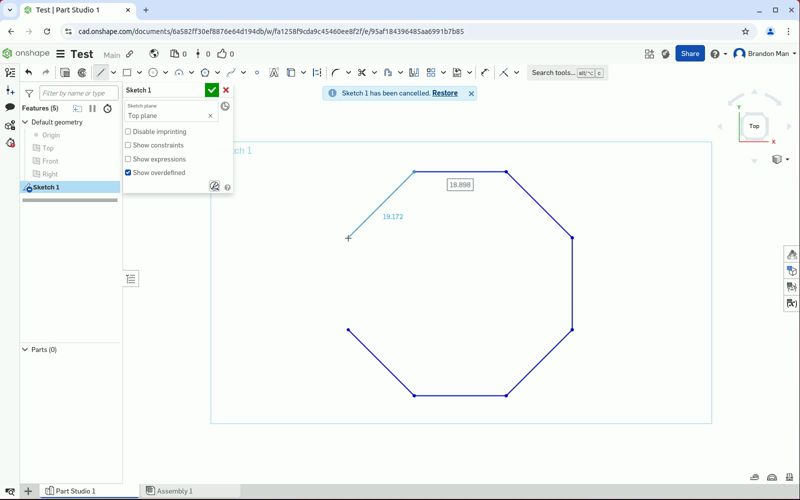
key_down(shift)
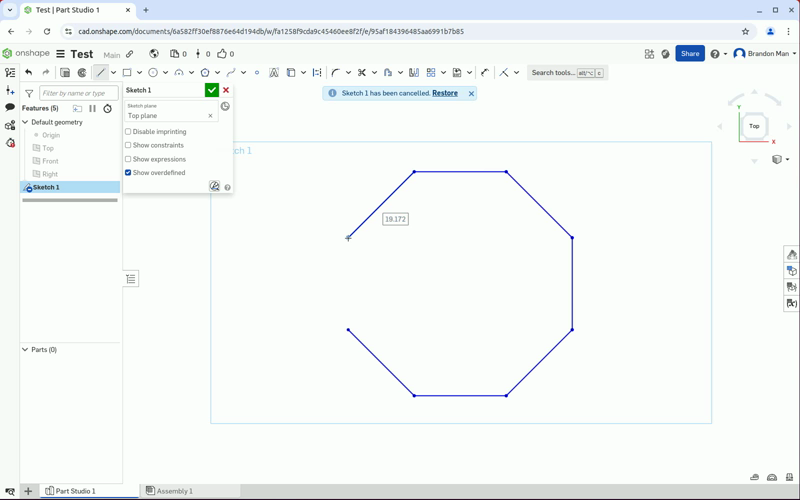
mouse_move(348, 329)
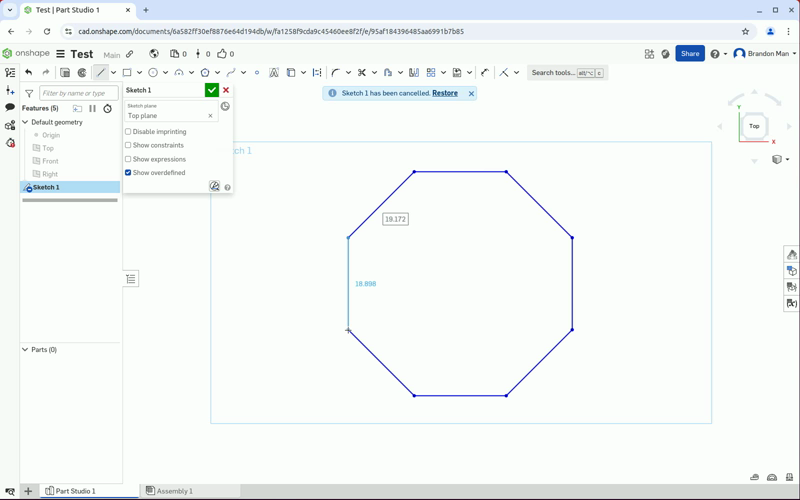
key_up(shift)
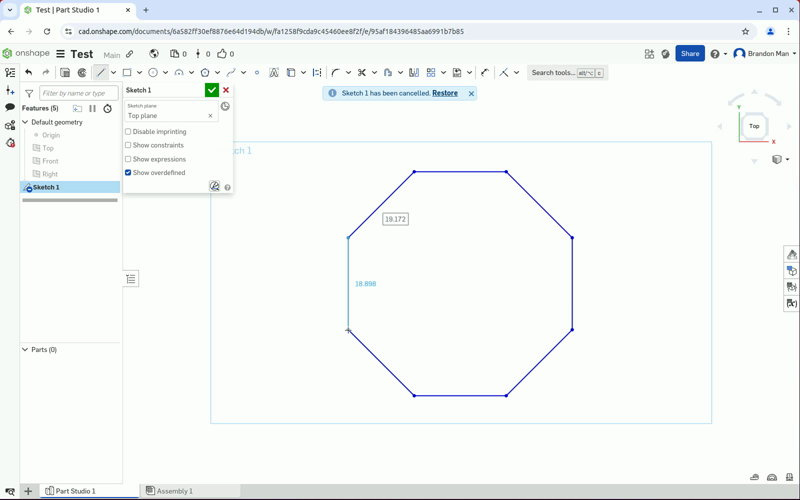
click(348, 329)
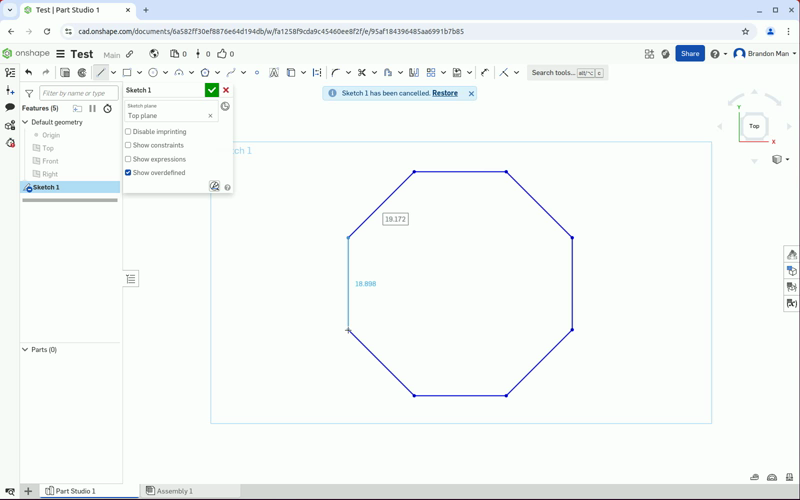
key(esc)
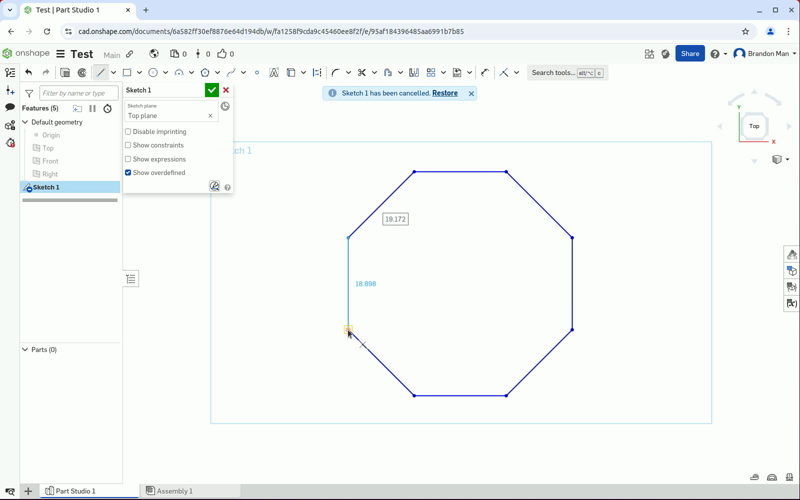
mouse_move(422, 221)
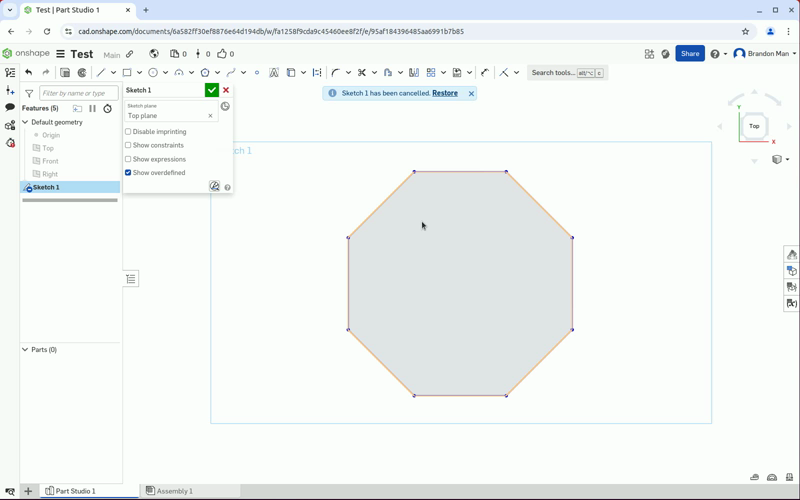
click(422, 221)
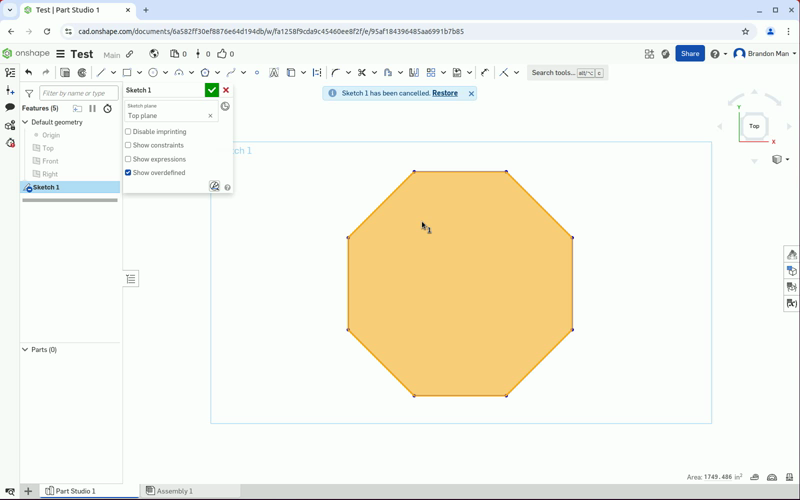
mouse_move(73, 352)
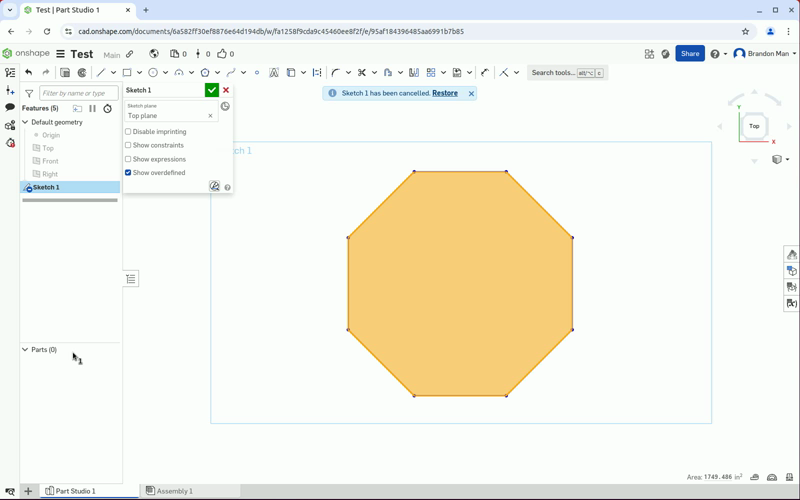
key(shift+y)
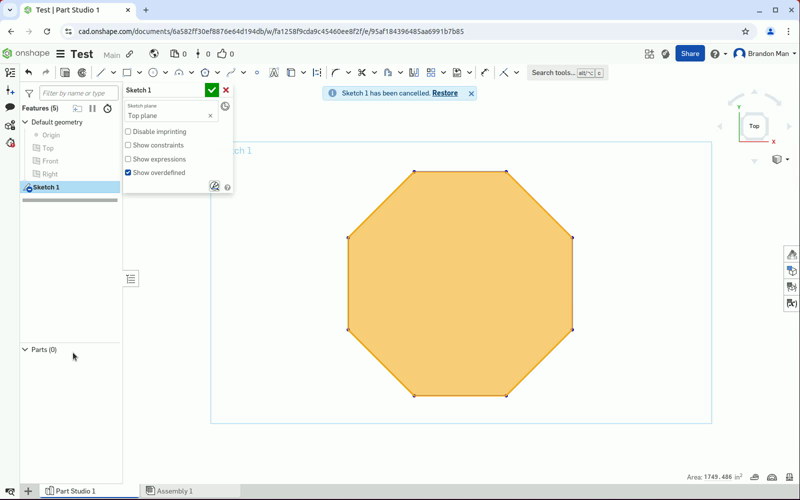
key(shift+e)
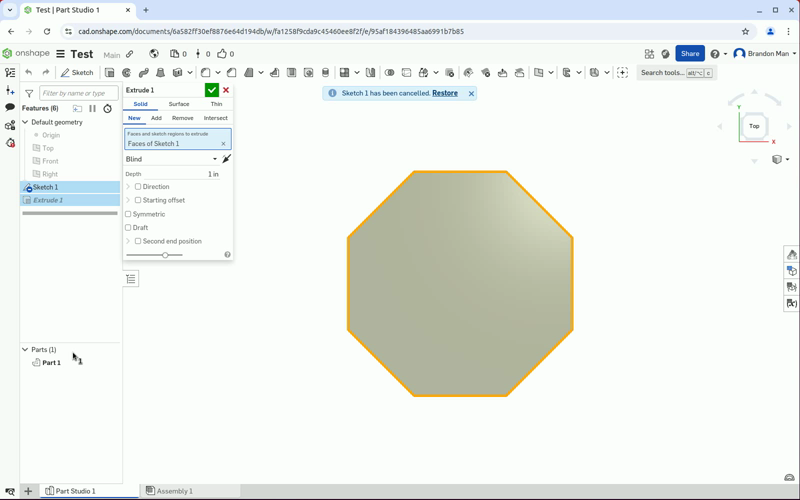
mouse_move(143, 106)
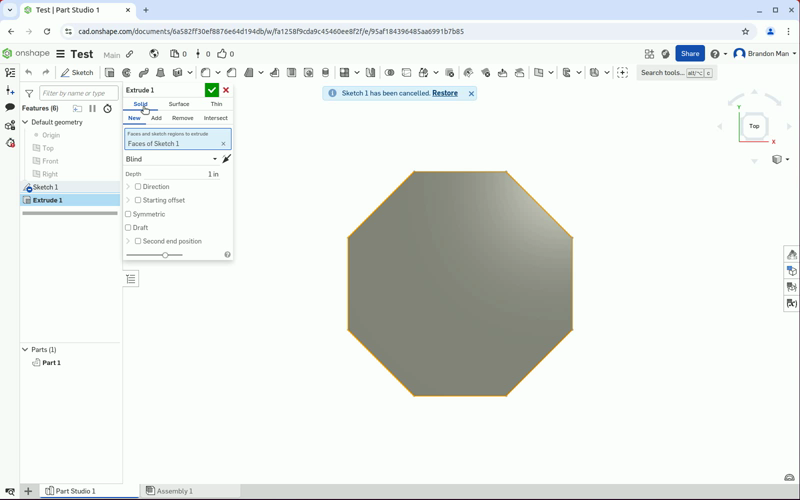
click(143, 106)
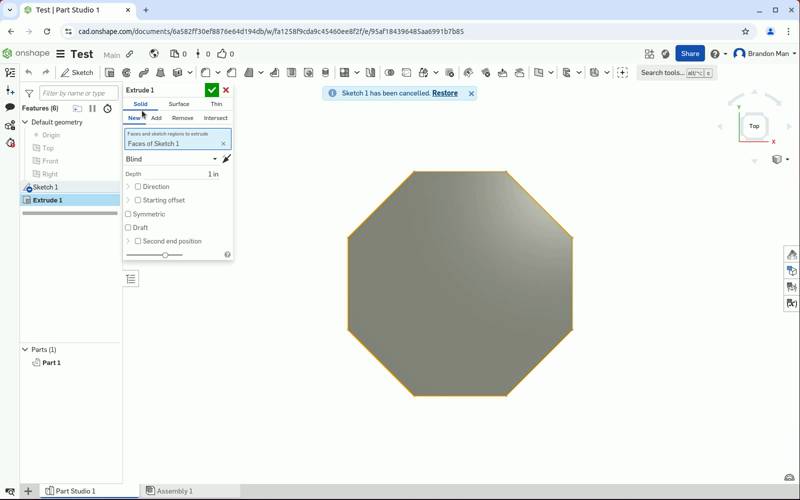
mouse_move(137, 120)
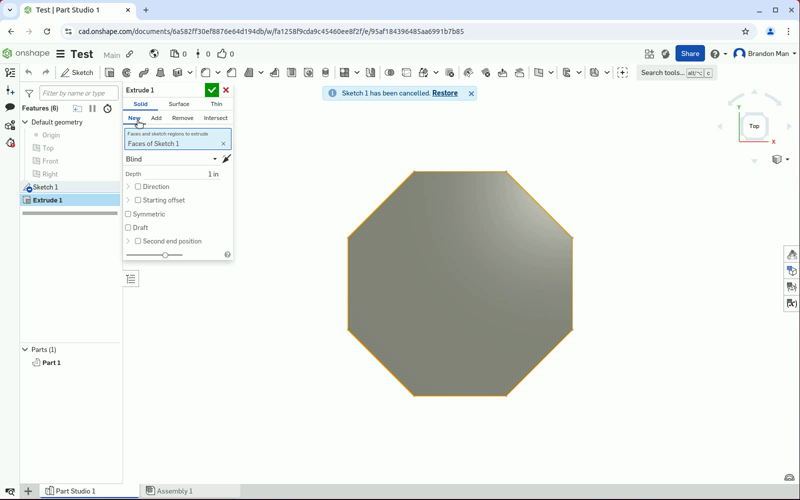
click(137, 120)
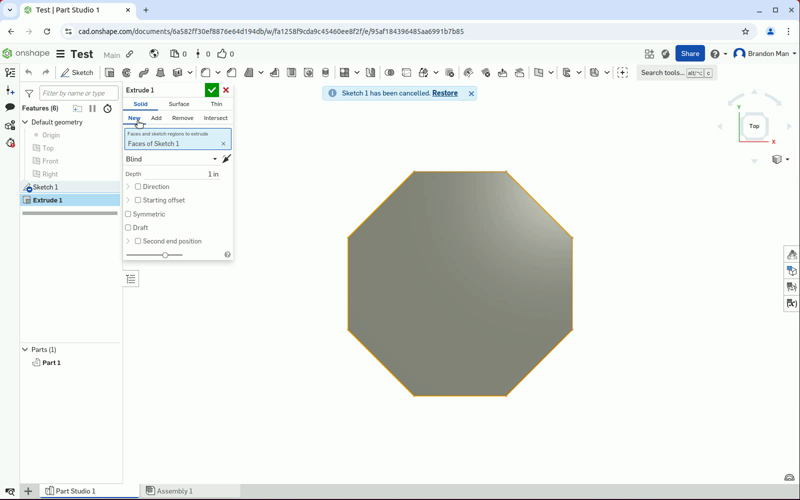
key(tab, 4)
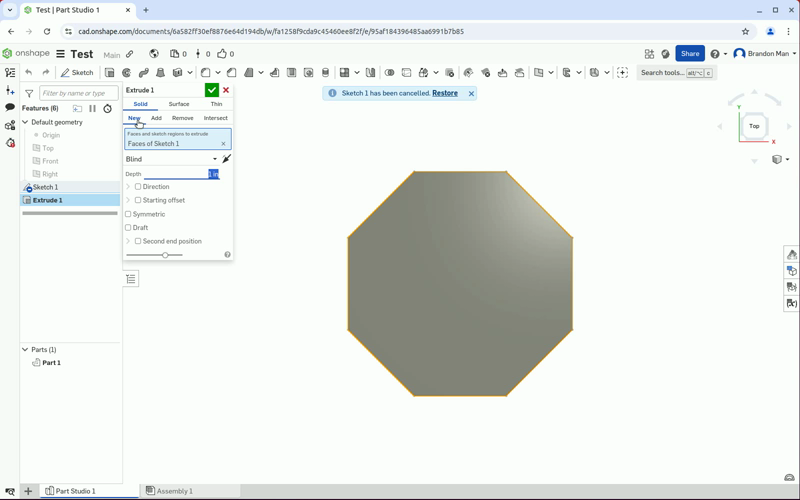
text(0.722)
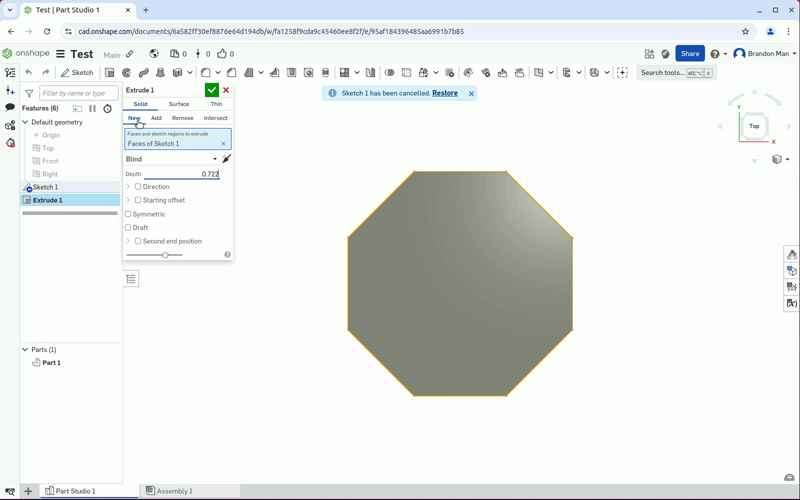
key(enter)
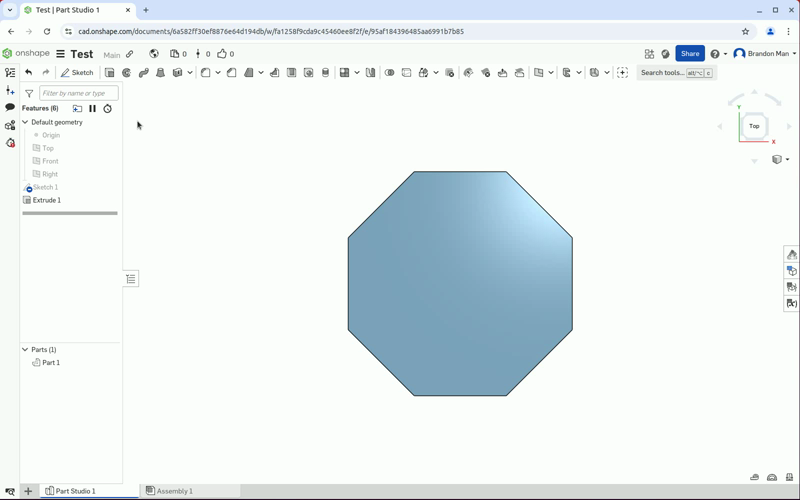
key(shift+h)
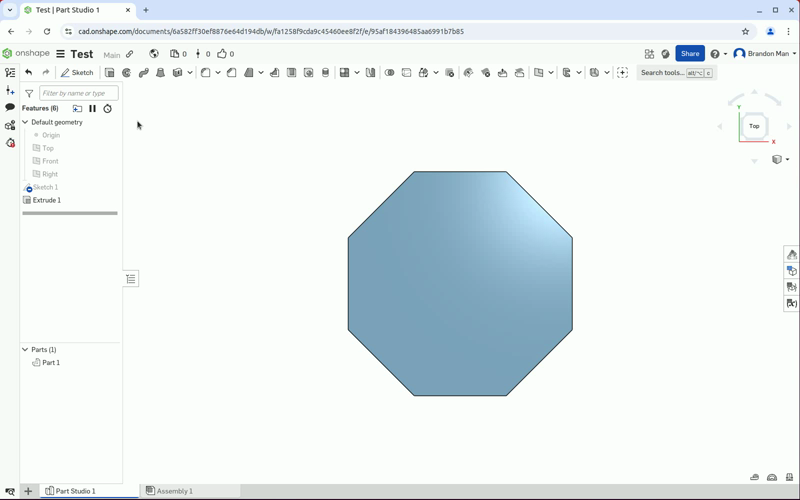
key(shift+h)
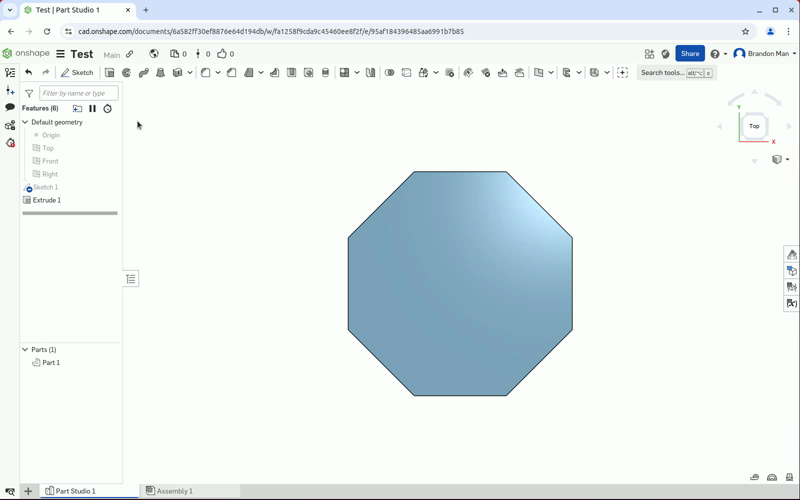
mouse_move(73, 189)
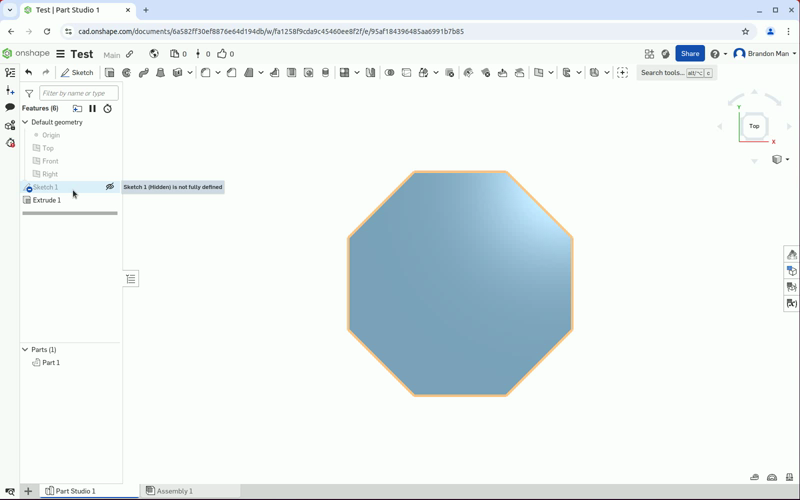
click(73, 189)
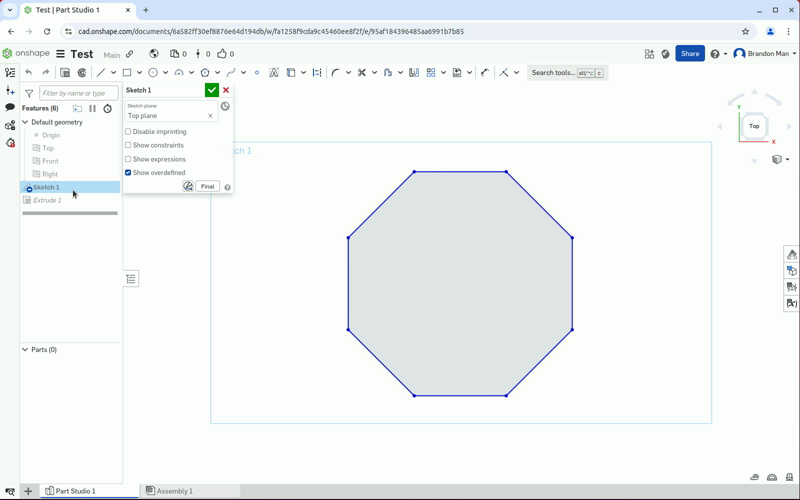
mouse_move(229, 92)
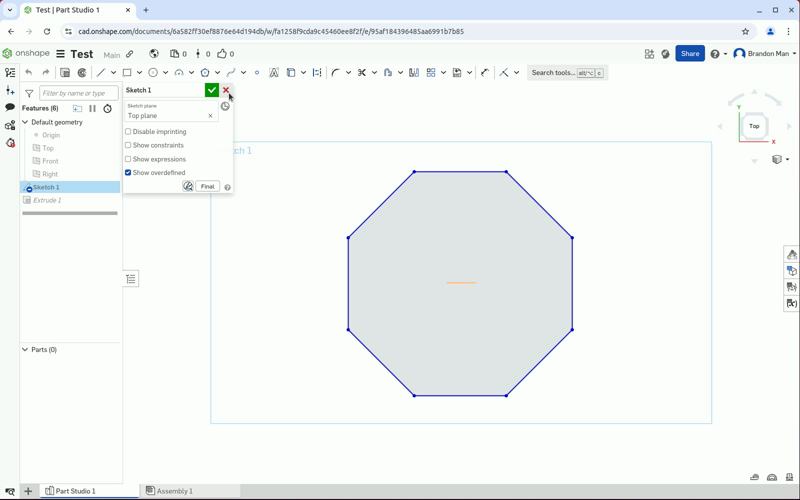
click(229, 92)
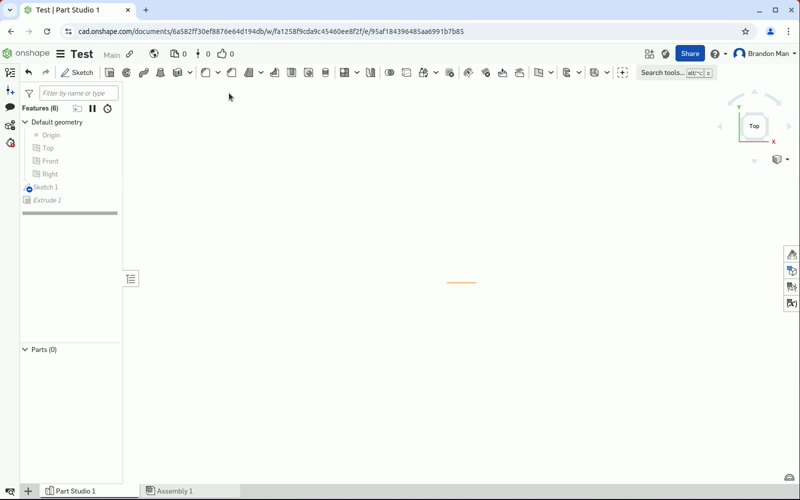
mouse_move(541, 75)
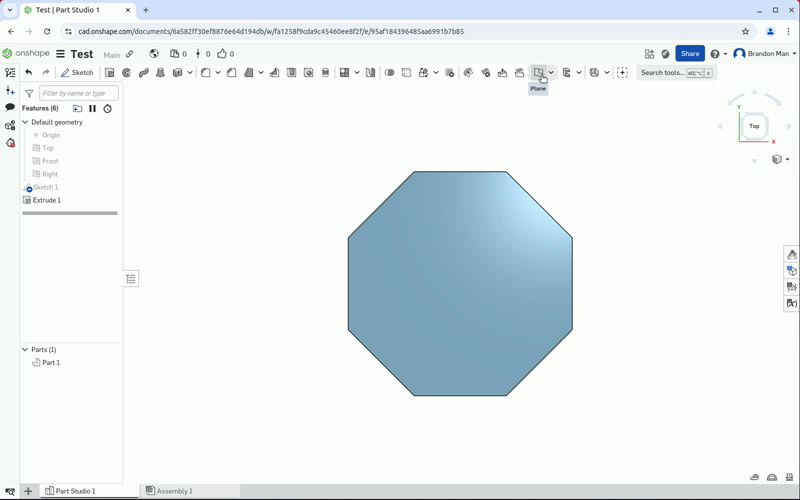
click(541, 75)
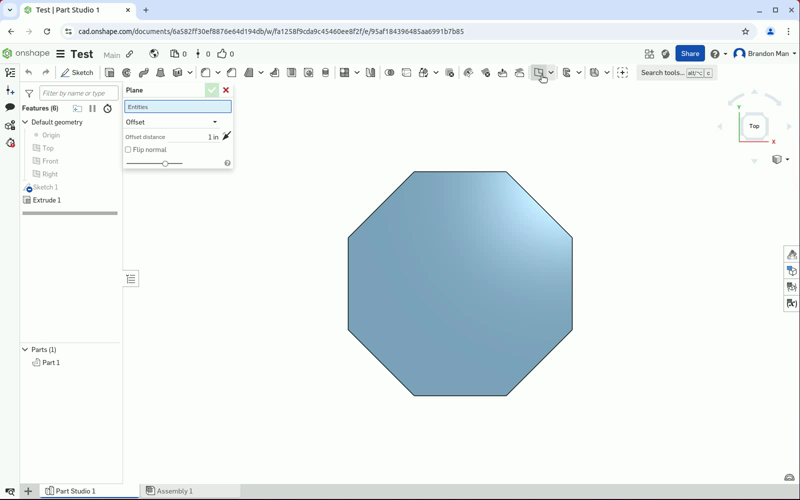
mouse_move(73, 150)
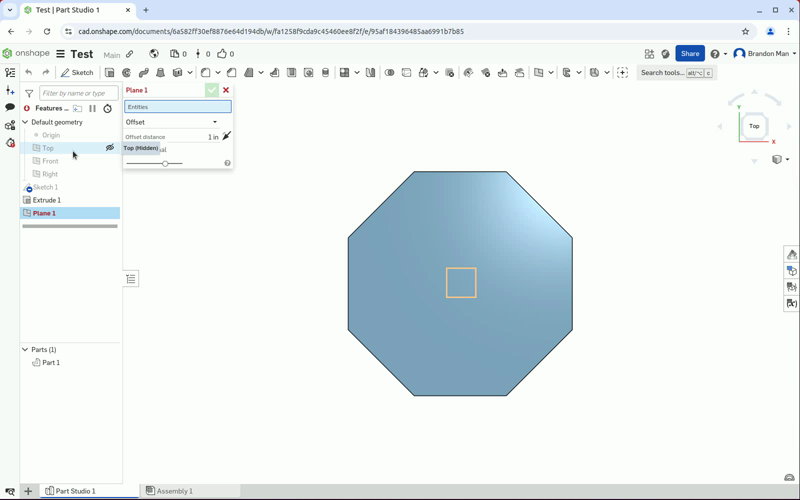
click(73, 150)
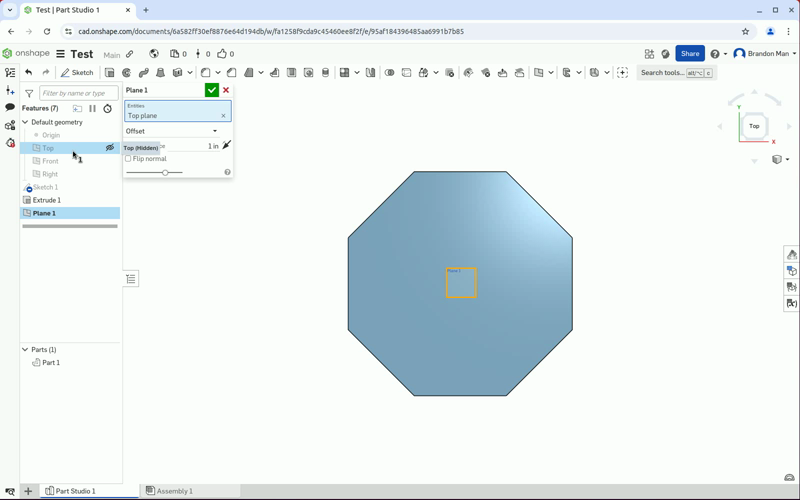
key(tab, 2)
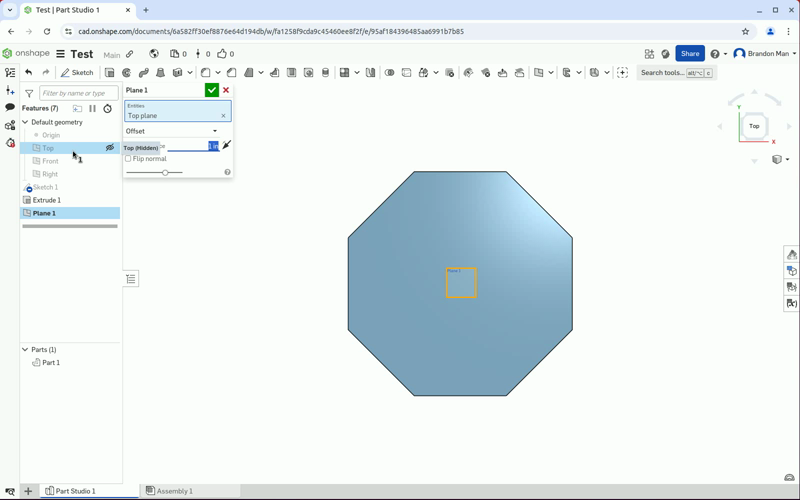
text(0.709)
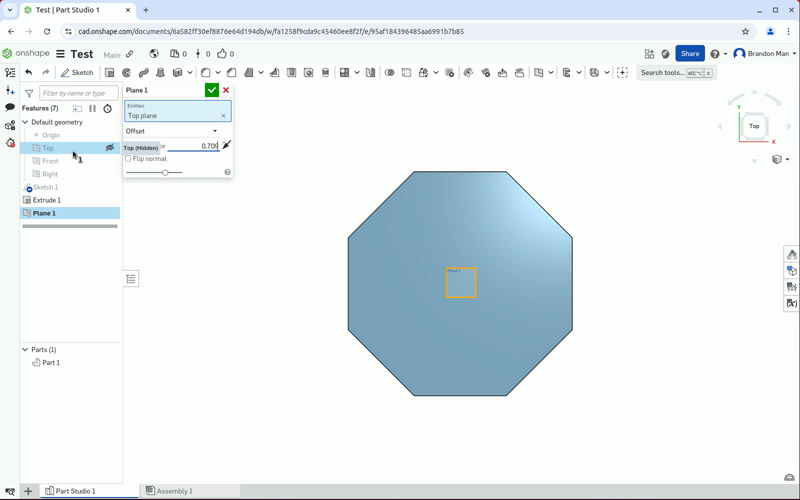
key(enter, 2)
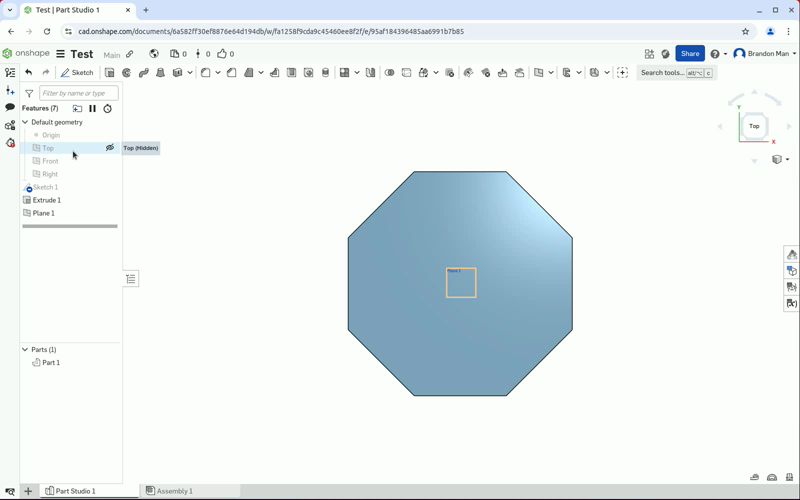
key(shift+s)
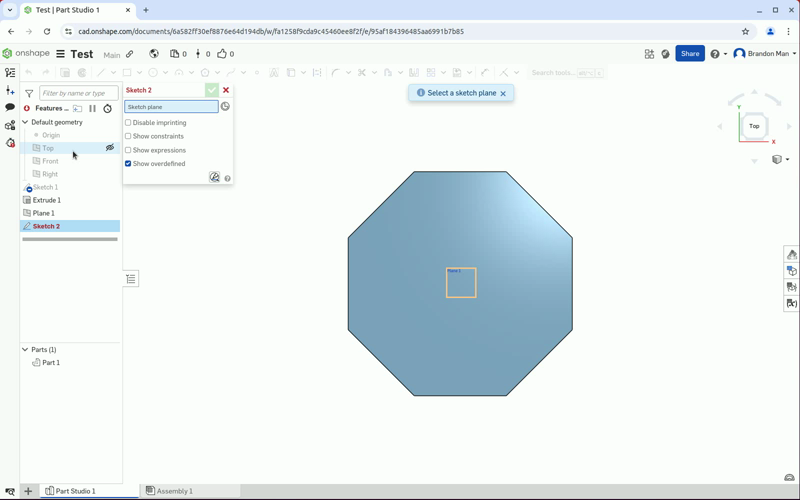
mouse_move(73, 215)
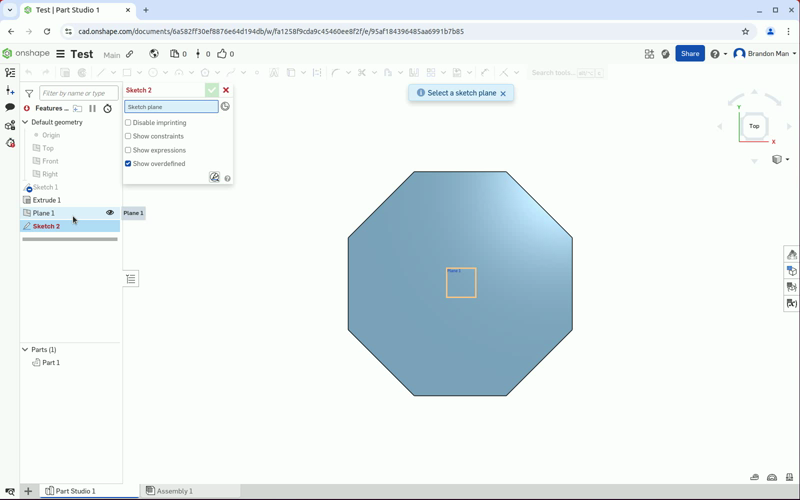
click(73, 215)
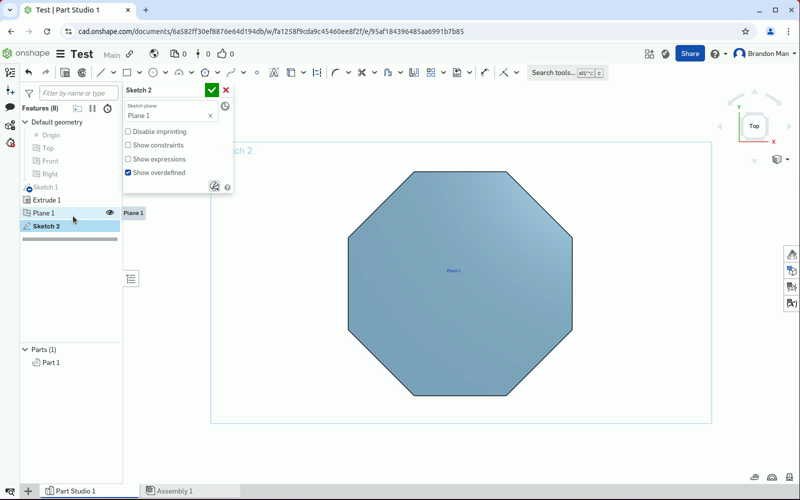
mouse_move(73, 352)
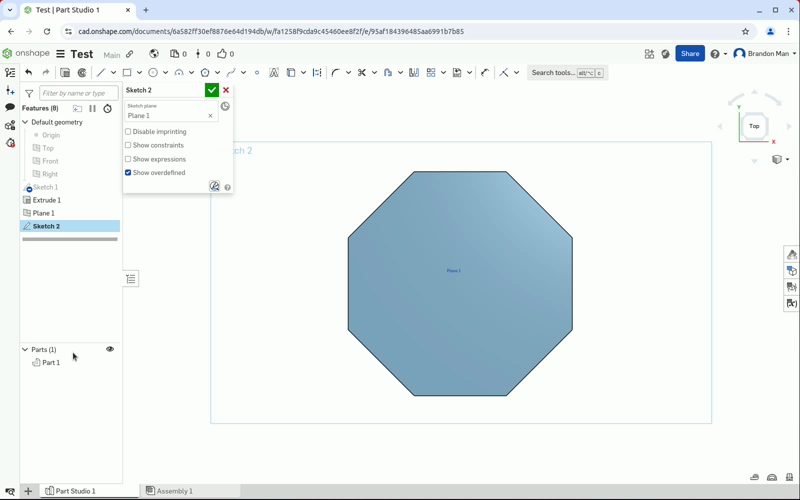
key(y)
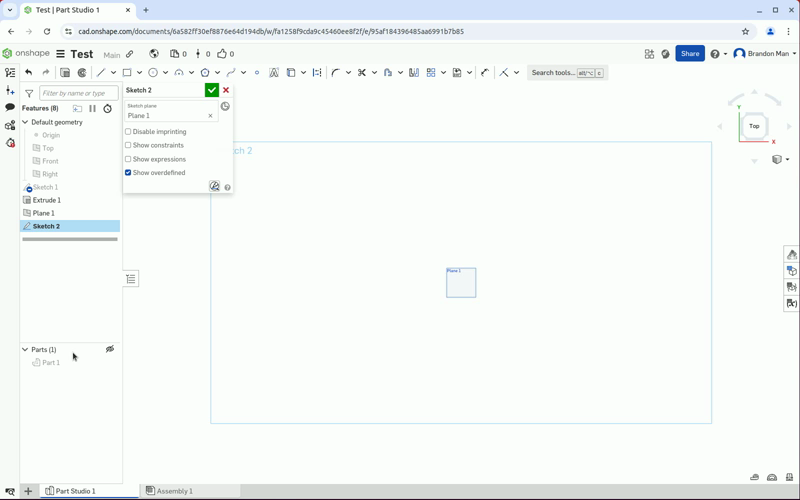
key(l)
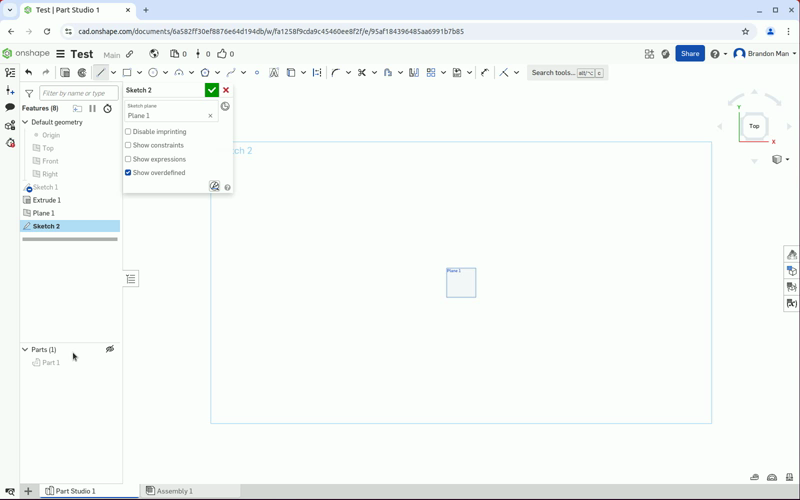
key_down(shift)
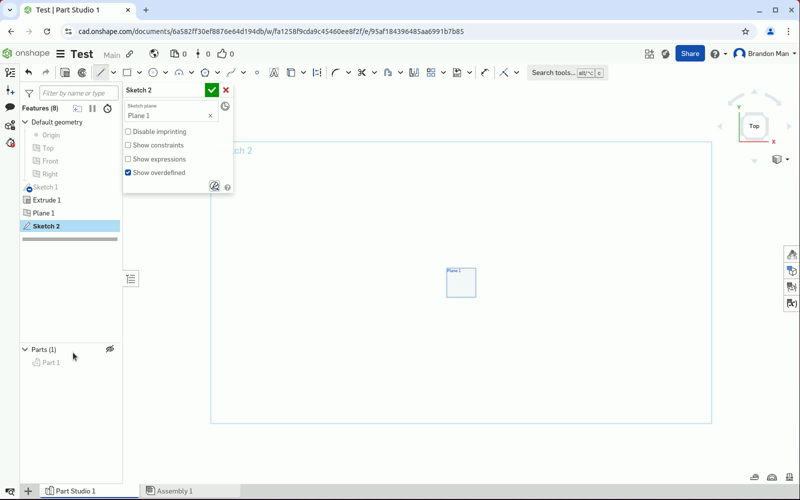
mouse_move(366, 329)
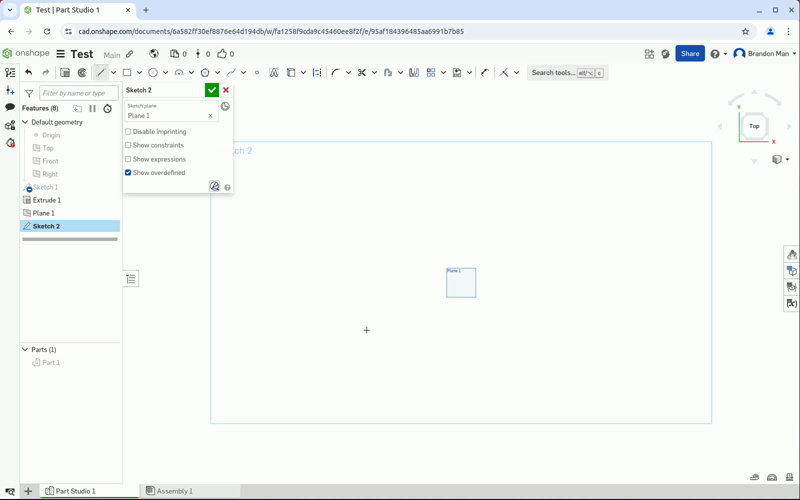
click(366, 329)
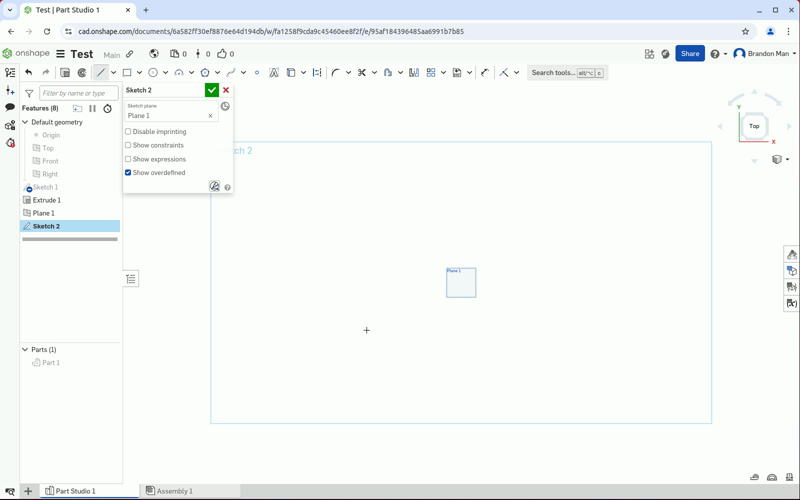
key_up(shift)
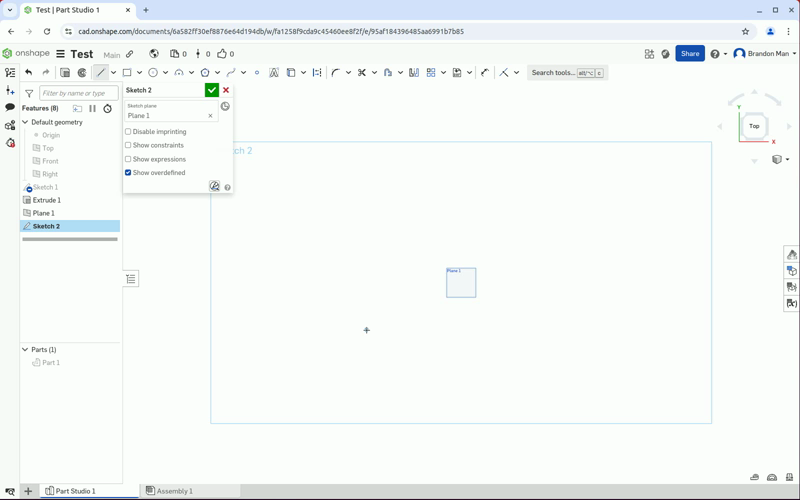
key_down(shift)
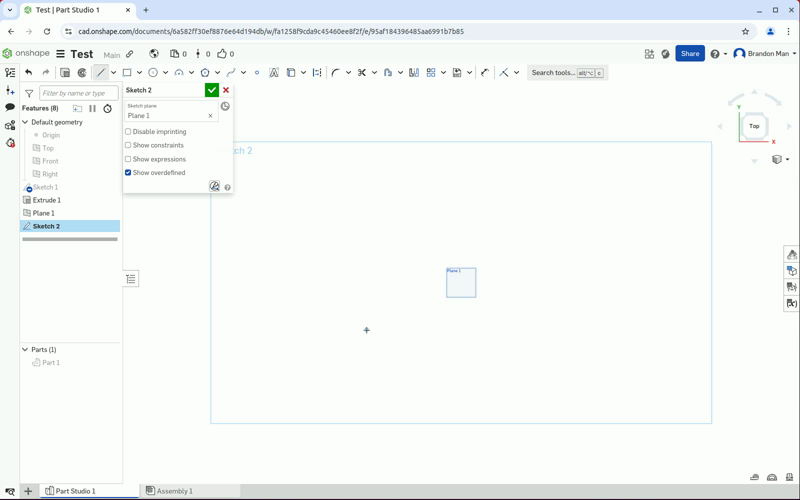
mouse_move(538, 235)
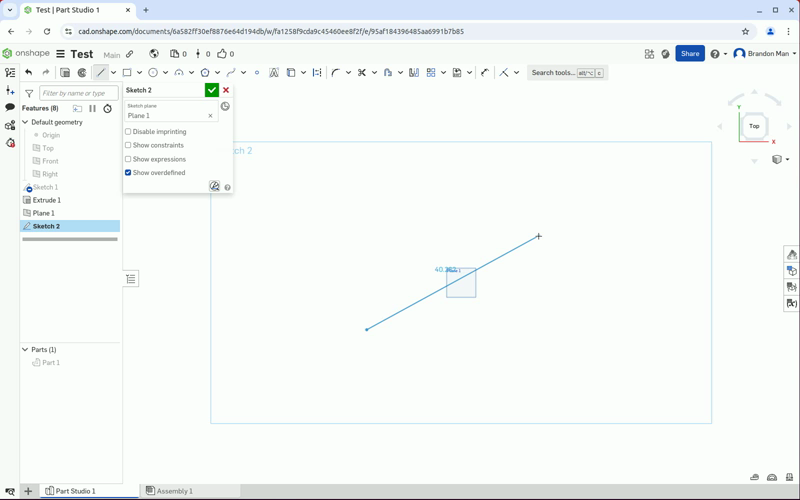
click(538, 235)
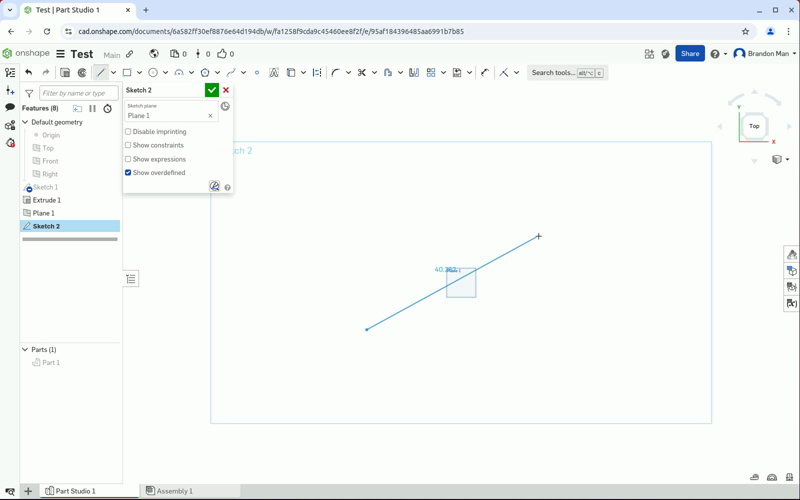
key_up(shift)
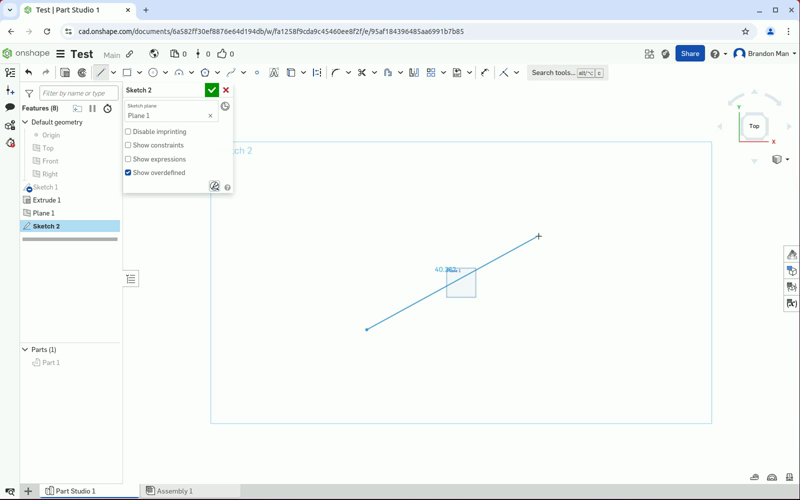
key_down(shift)
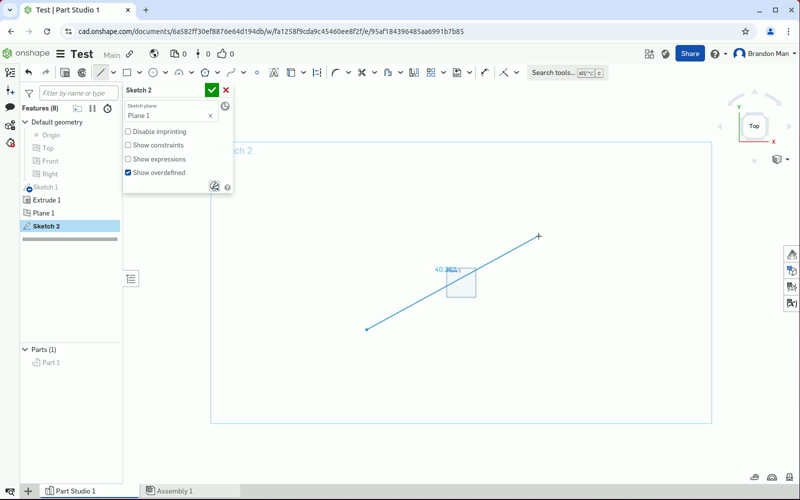
mouse_move(366, 235)
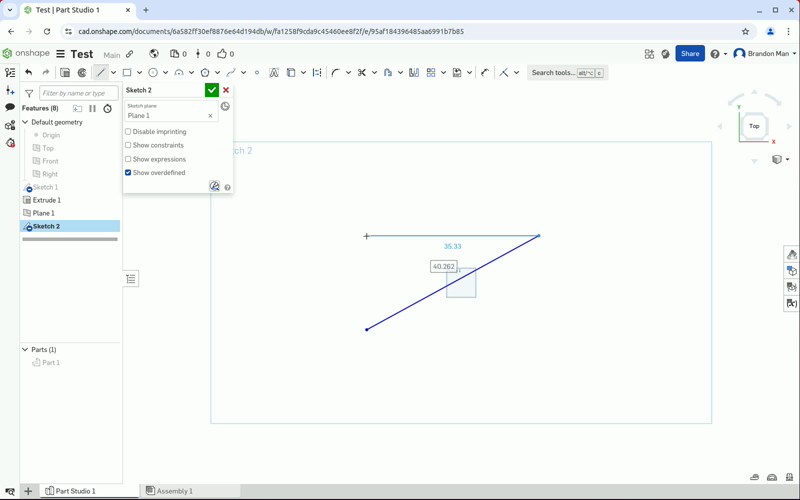
click(366, 235)
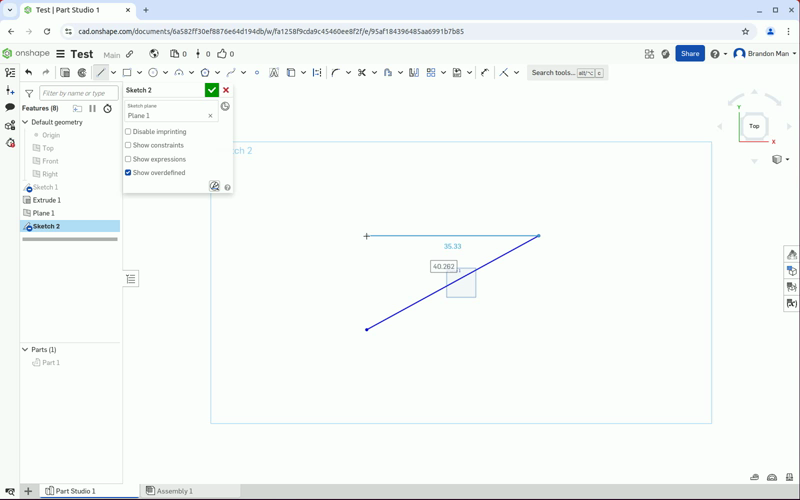
key_up(shift)
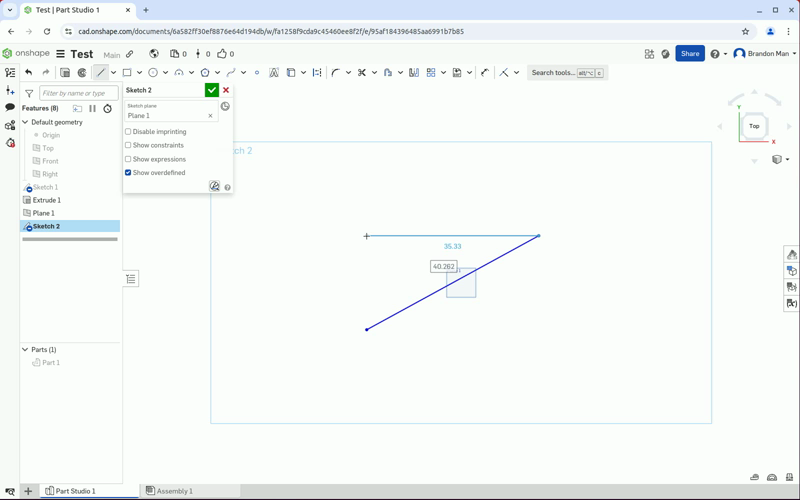
key_down(shift)
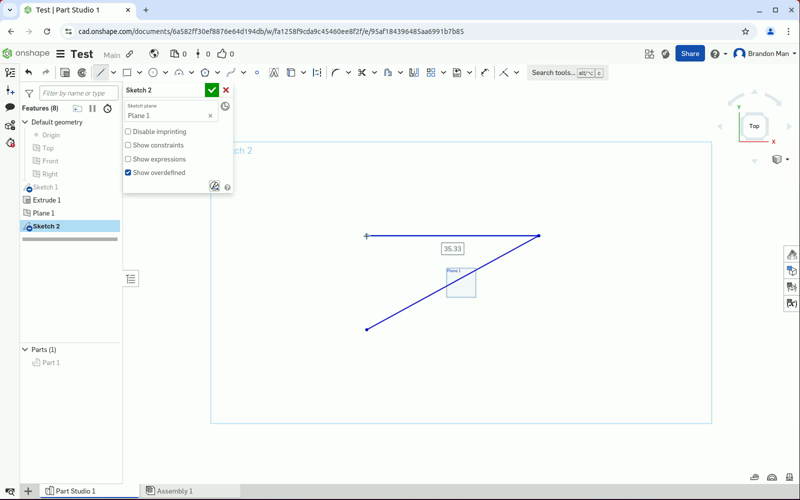
mouse_move(366, 329)
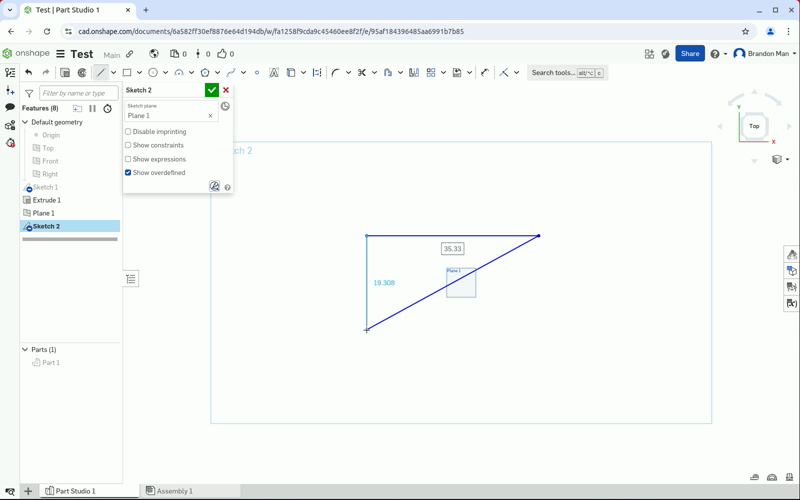
key_up(shift)
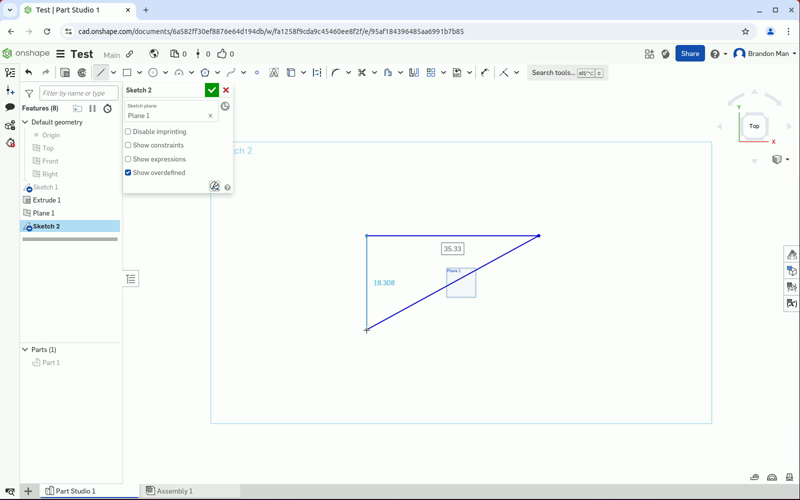
click(366, 329)
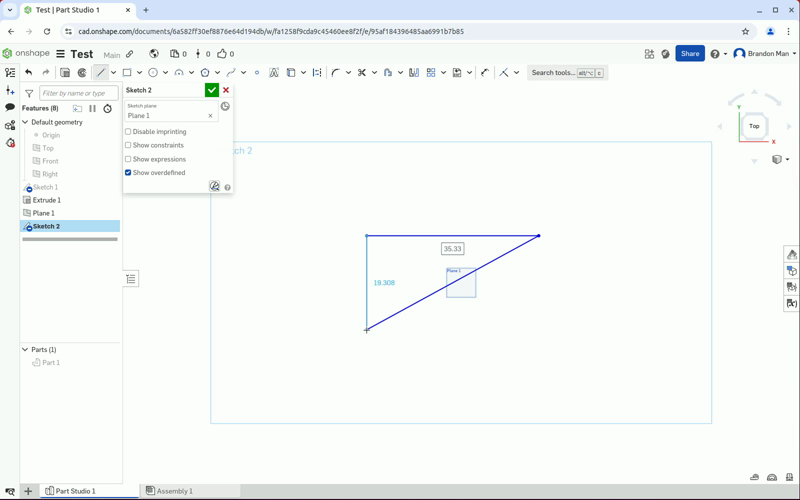
key(esc)
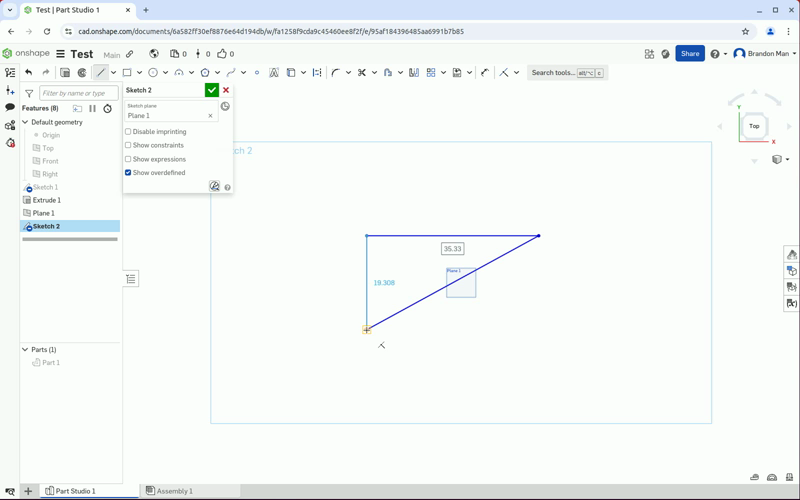
mouse_move(417, 271)
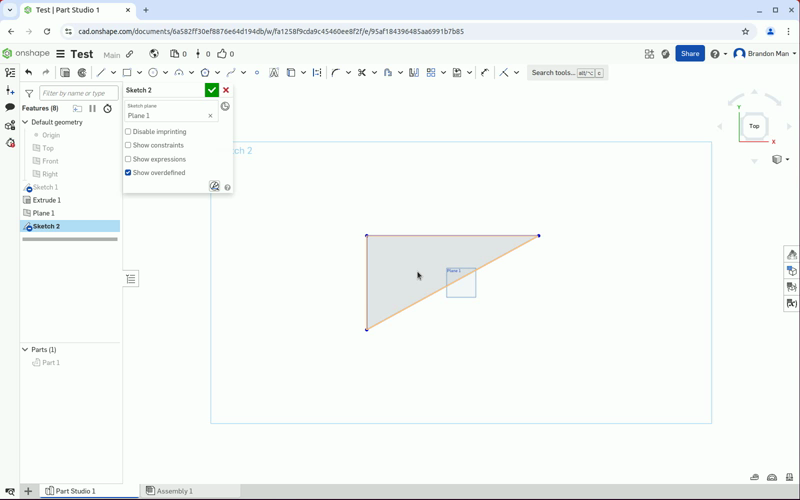
click(417, 271)
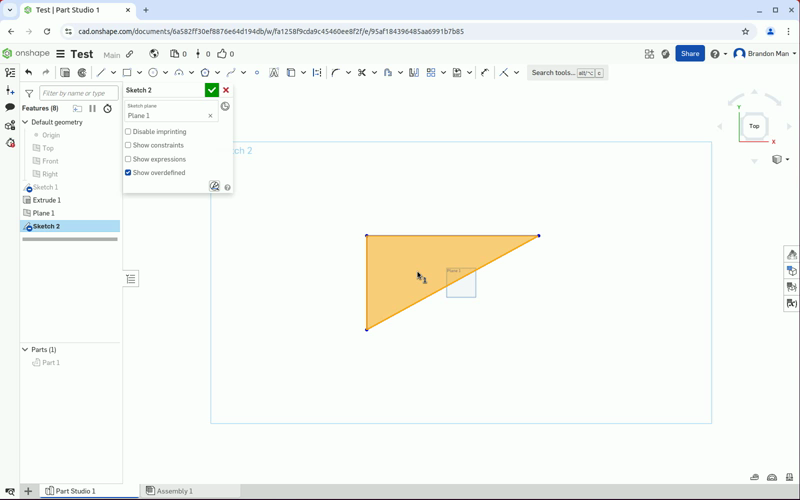
mouse_move(73, 352)
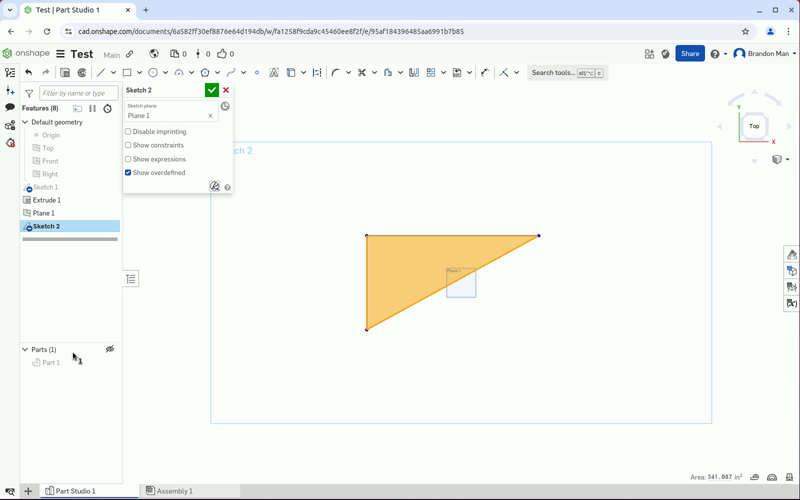
key(shift+y)
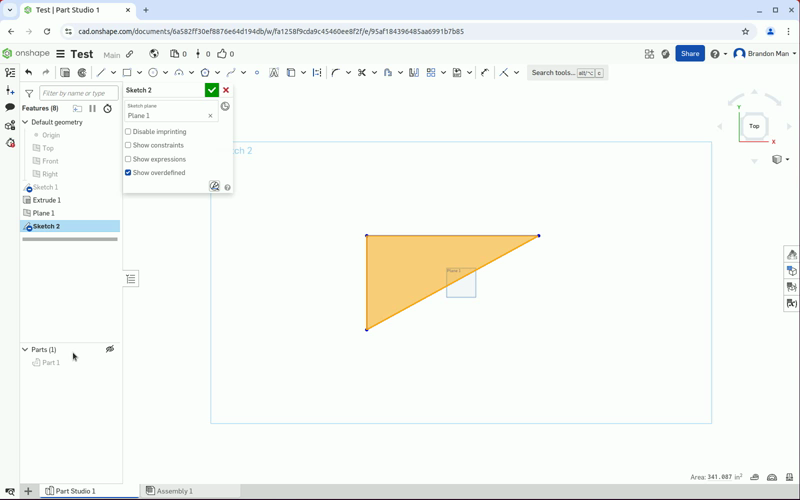
key(shift+e)
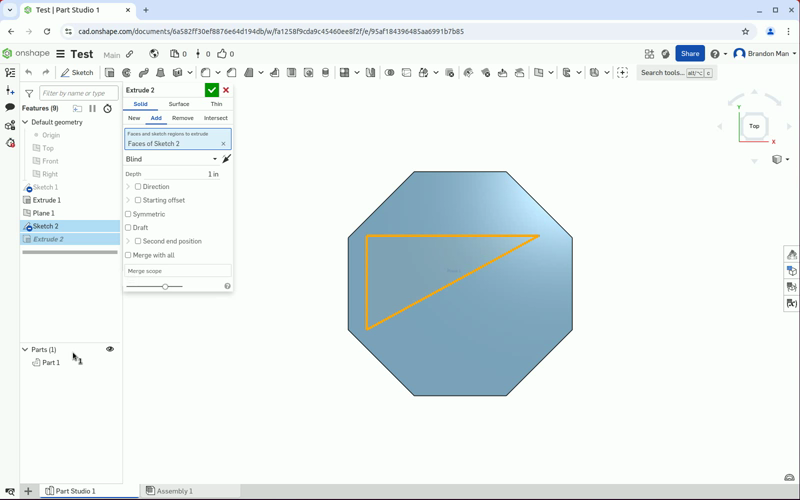
mouse_move(143, 106)
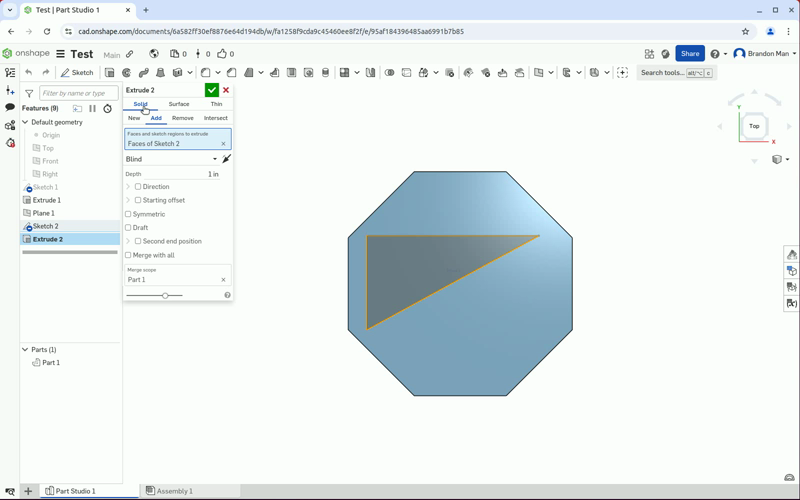
click(143, 106)
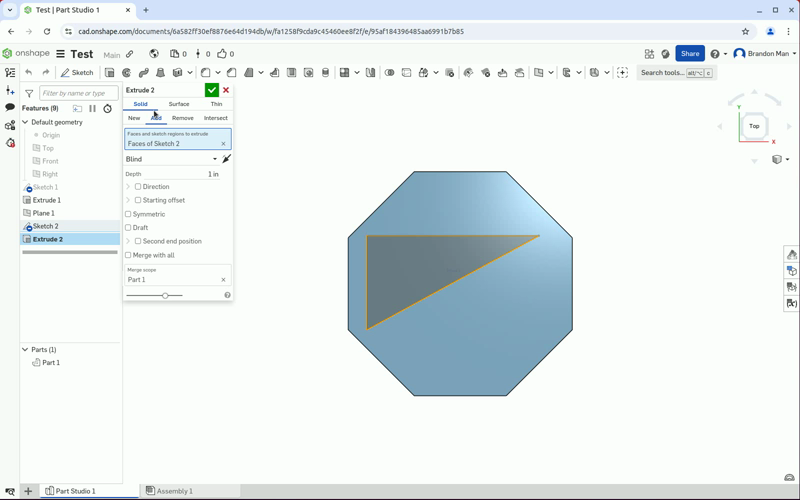
mouse_move(186, 120)
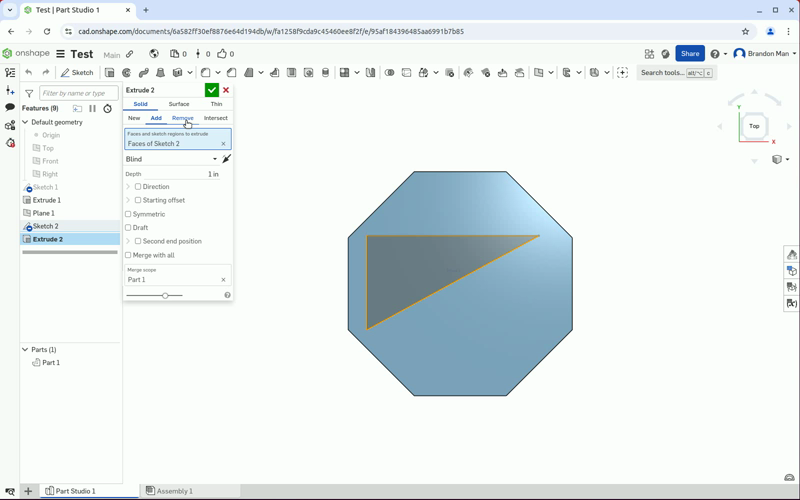
click(186, 120)
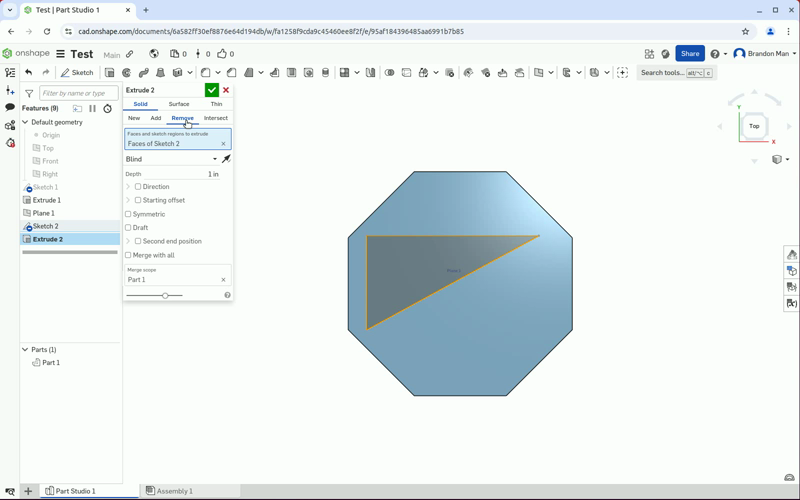
key(tab, 4)
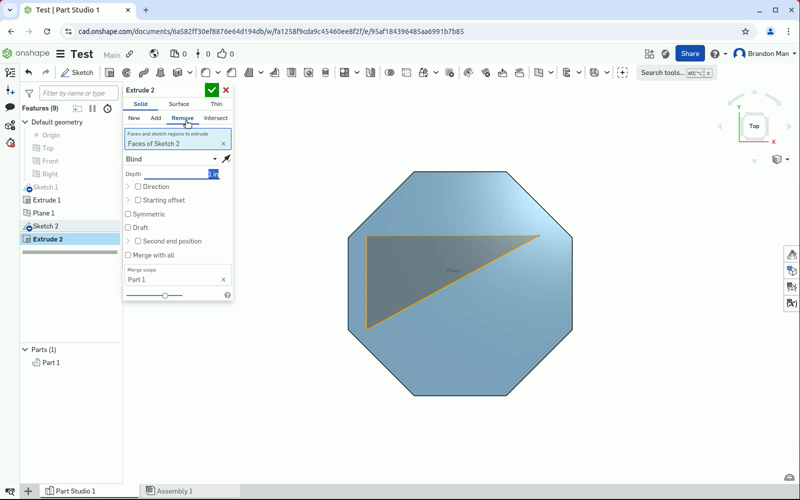
text(1.444)
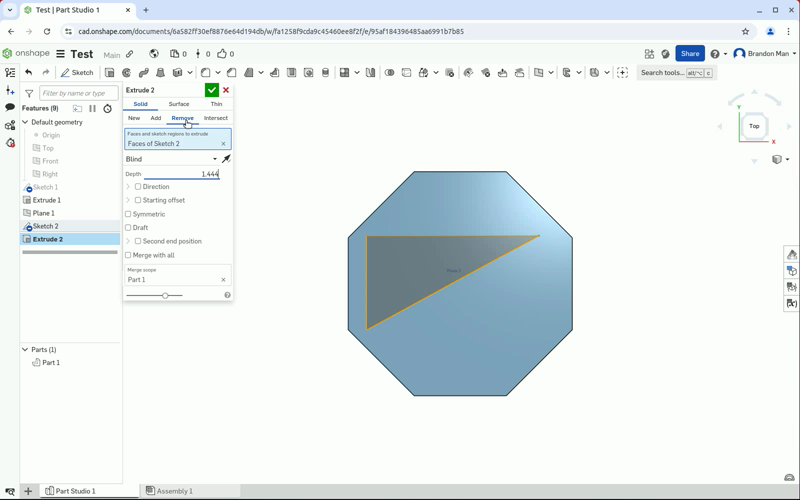
key(tab, 6)
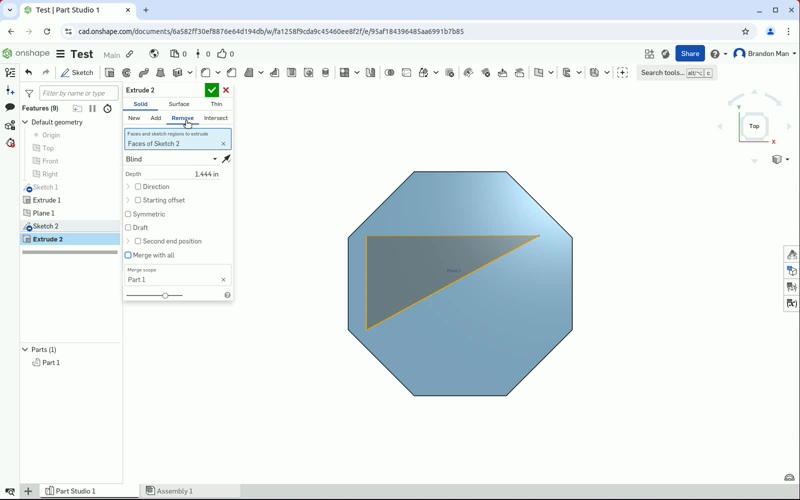
key(space)
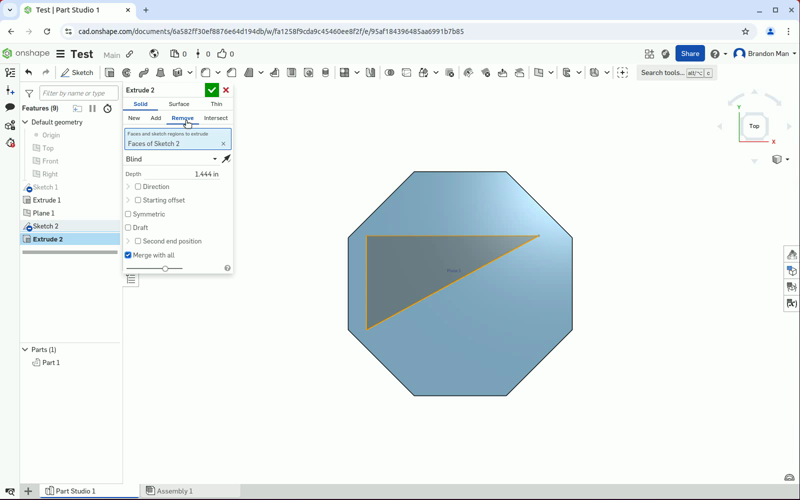
key(enter)
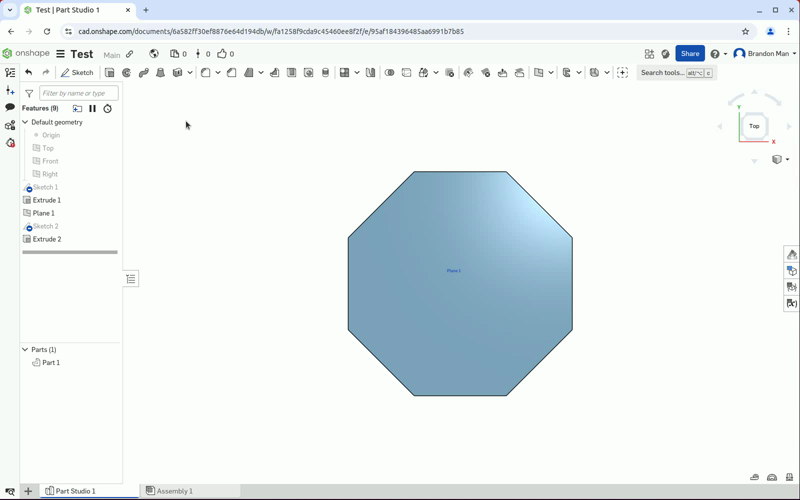
key(shift+h)
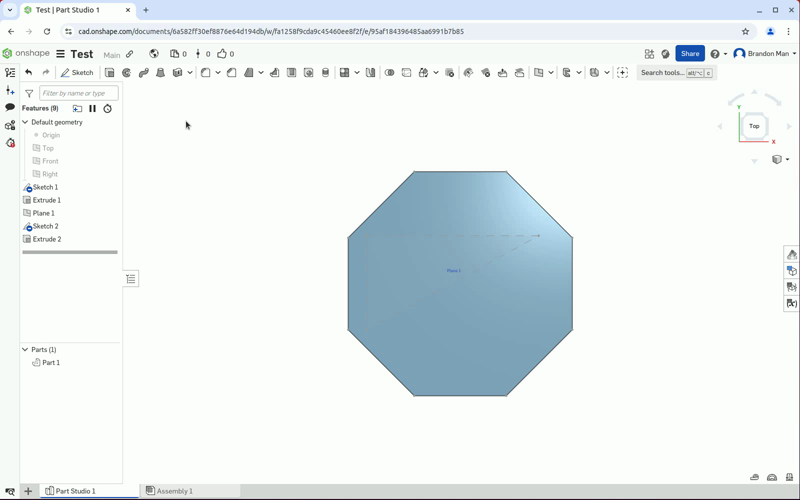
key(shift+h)
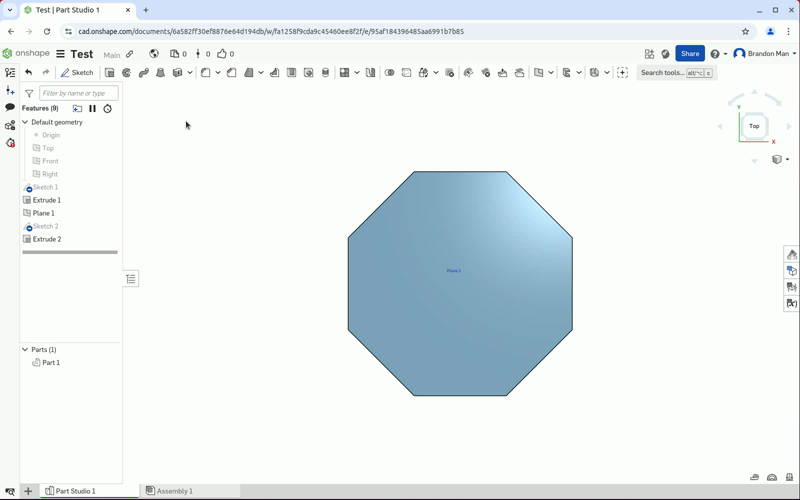
mouse_move(73, 189)
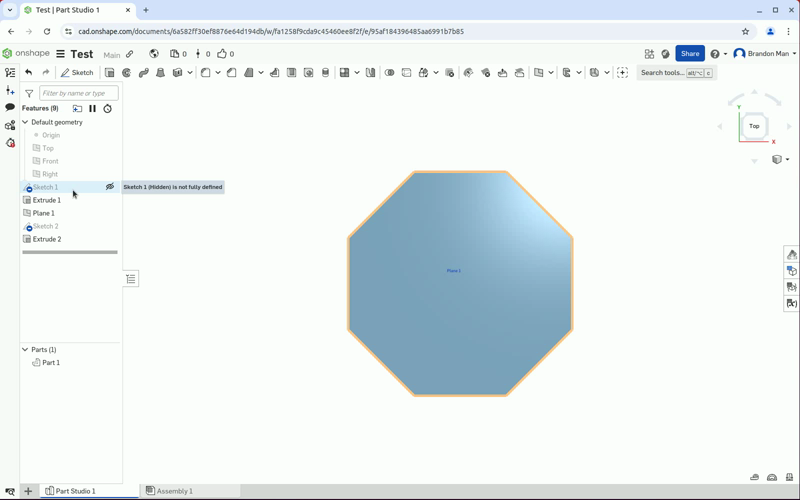
click(73, 189)
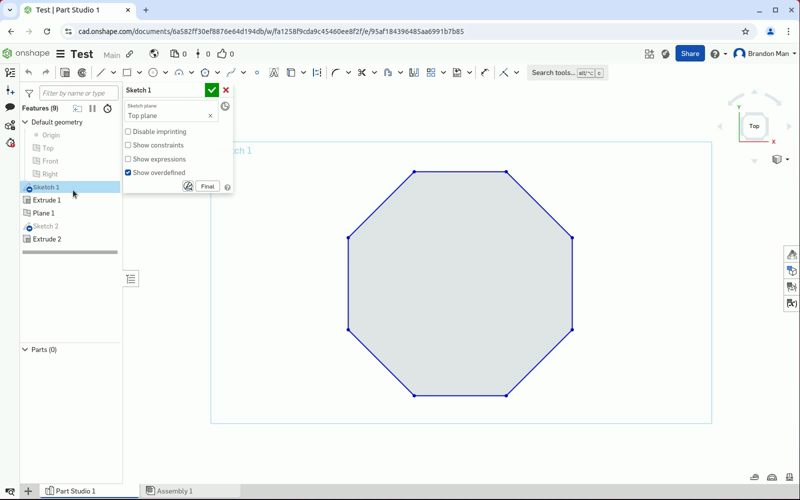
mouse_move(229, 92)
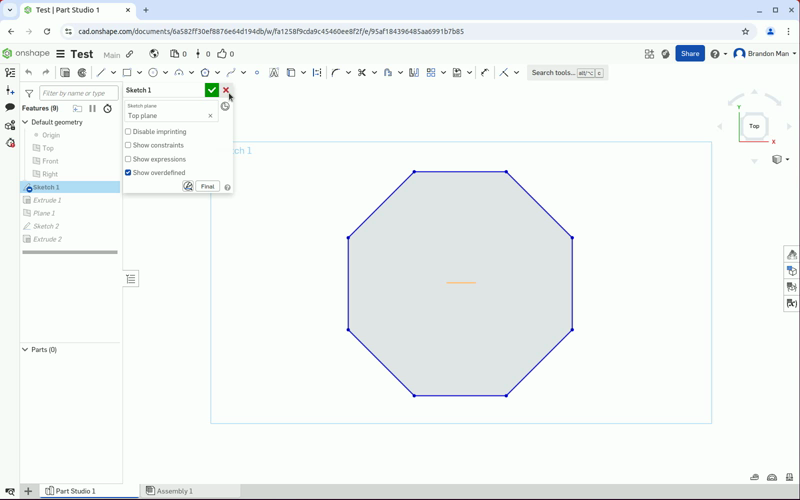
click(229, 92)
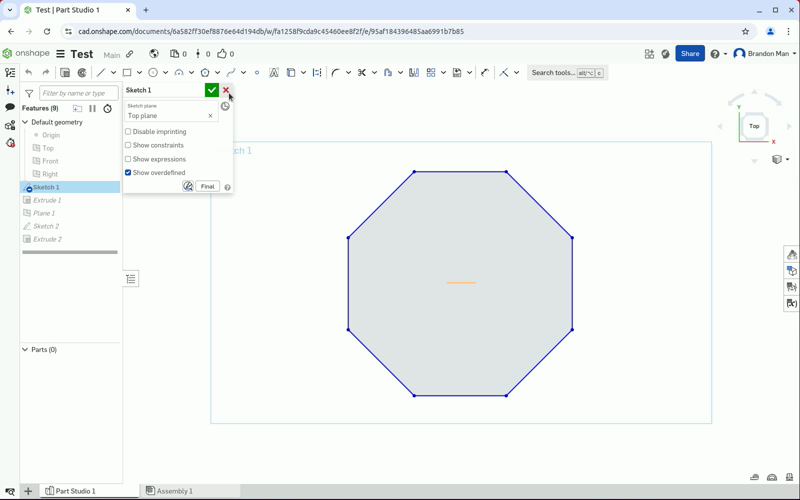
key(shift+s)
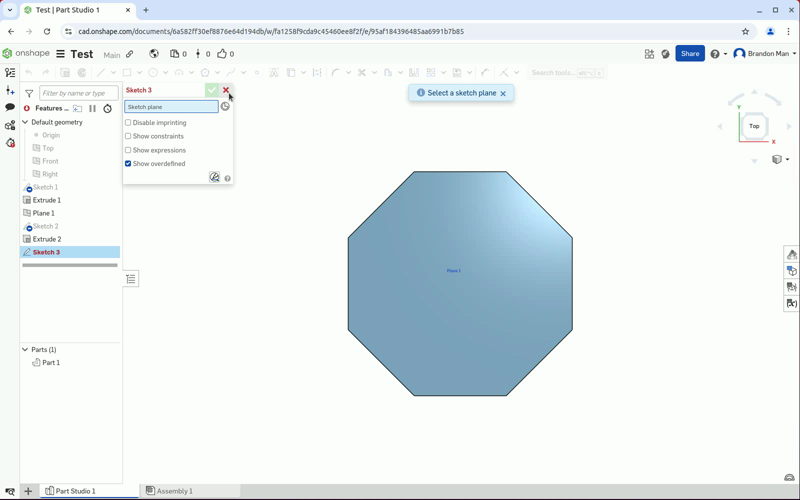
mouse_move(73, 215)
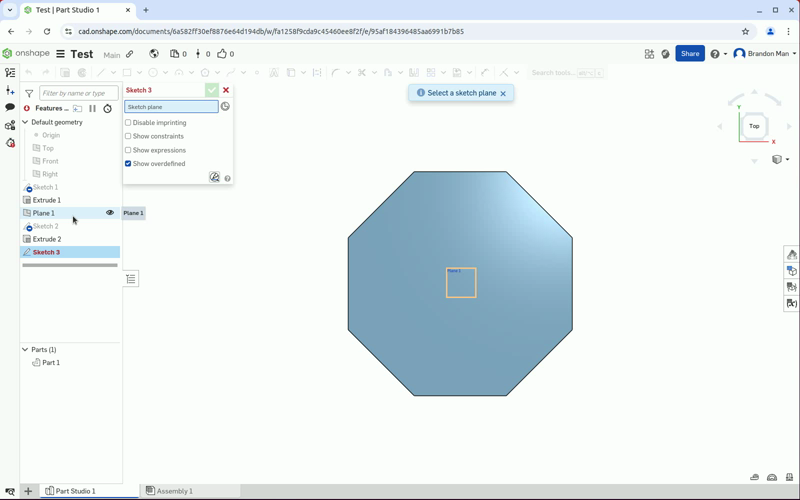
click(73, 215)
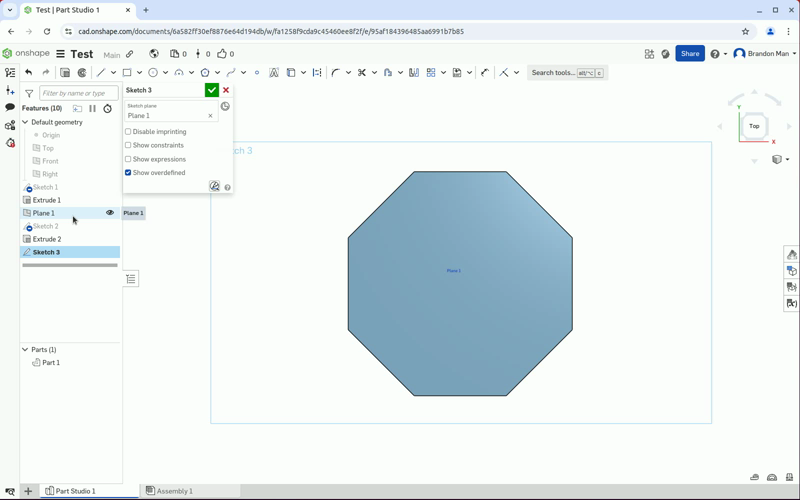
mouse_move(73, 352)
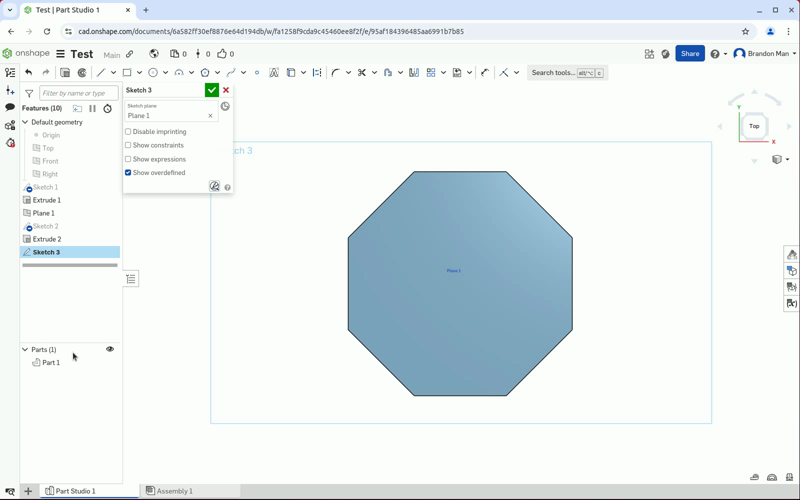
key(y)
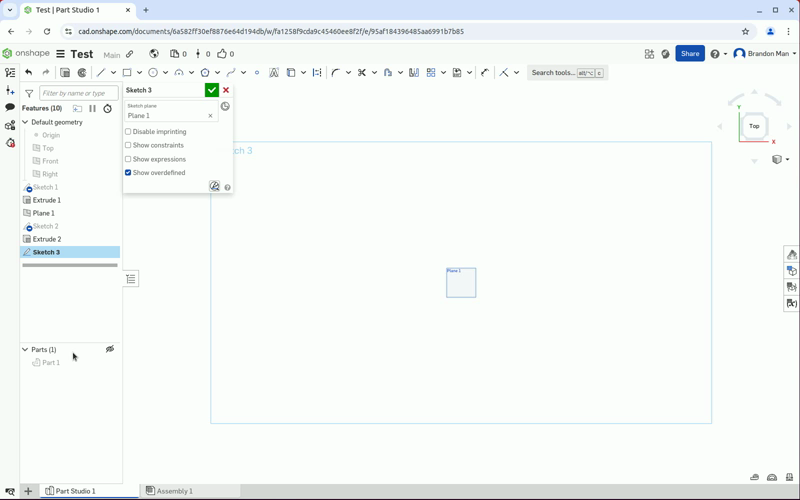
key(l)
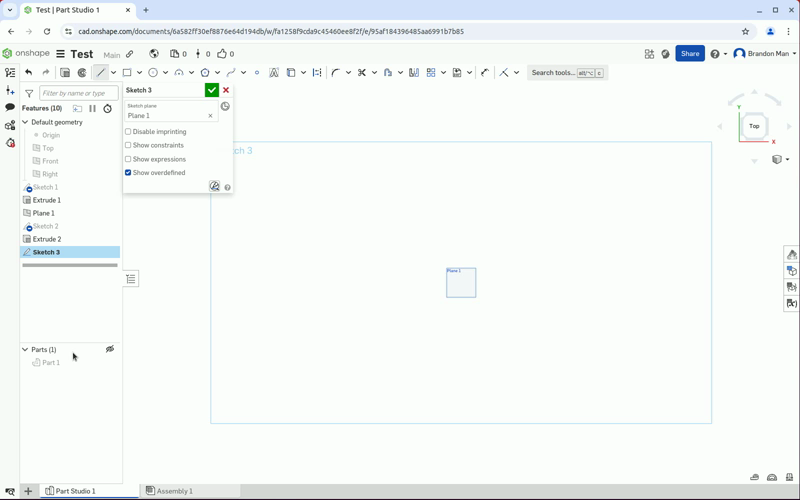
key_down(shift)
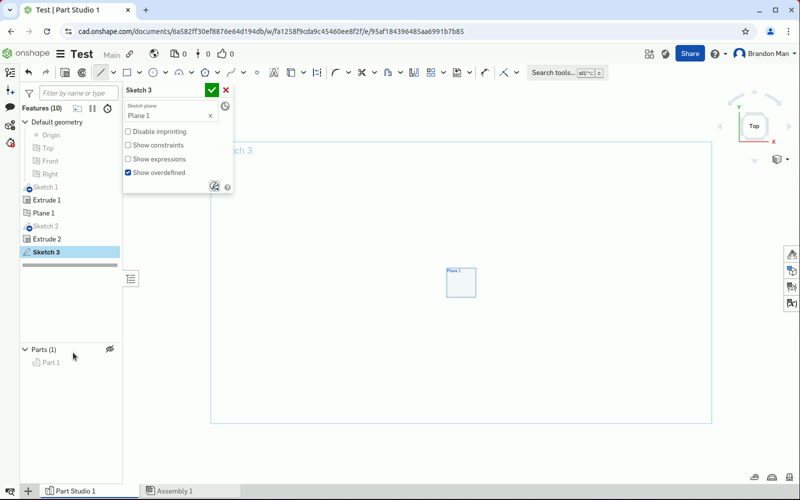
mouse_move(385, 222)
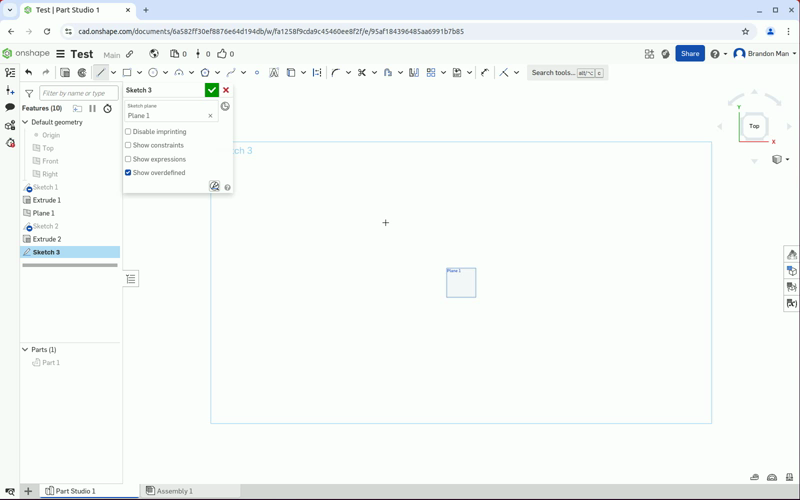
click(385, 222)
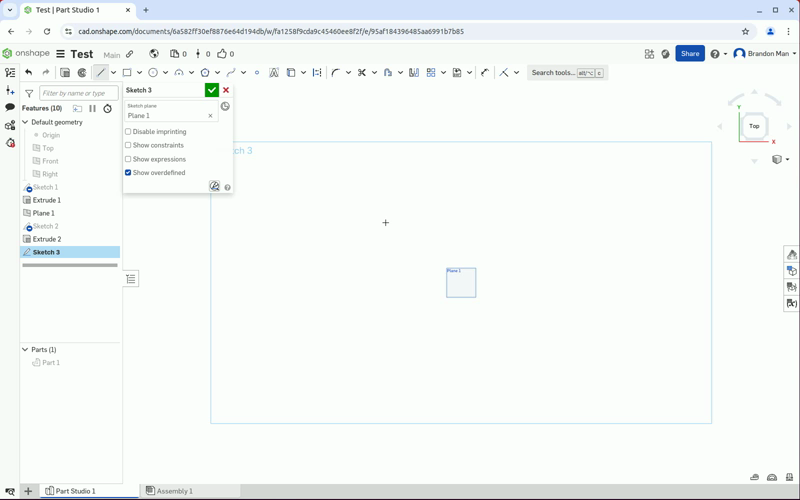
key_up(shift)
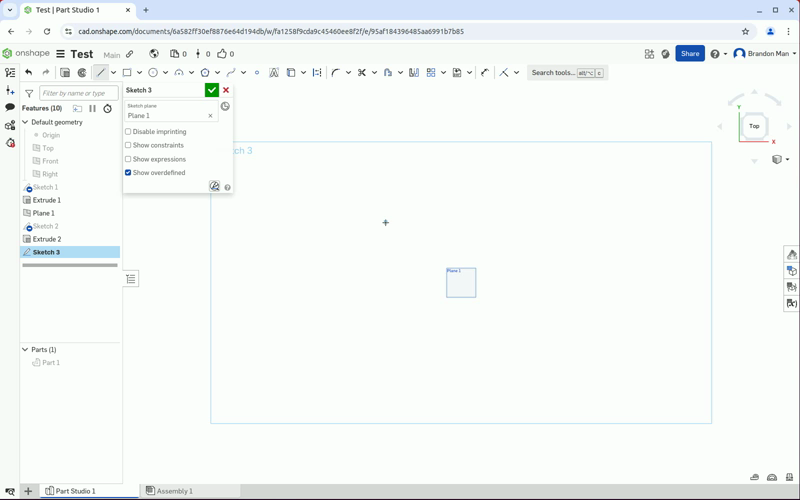
key_down(shift)
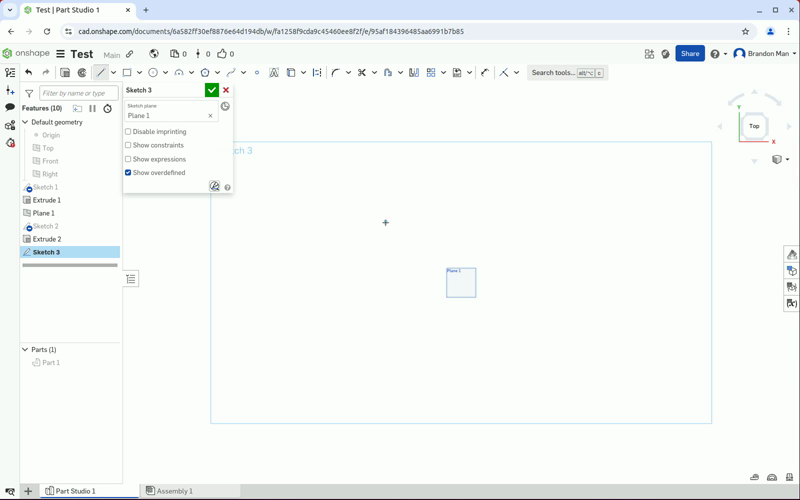
mouse_move(538, 218)
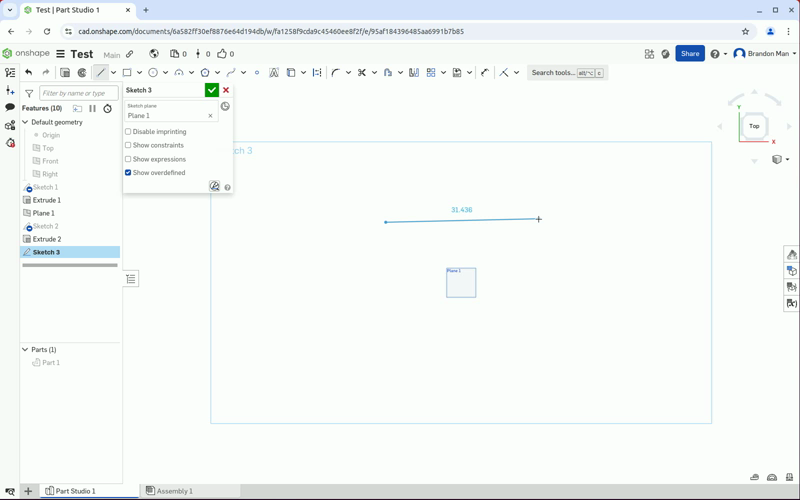
click(538, 218)
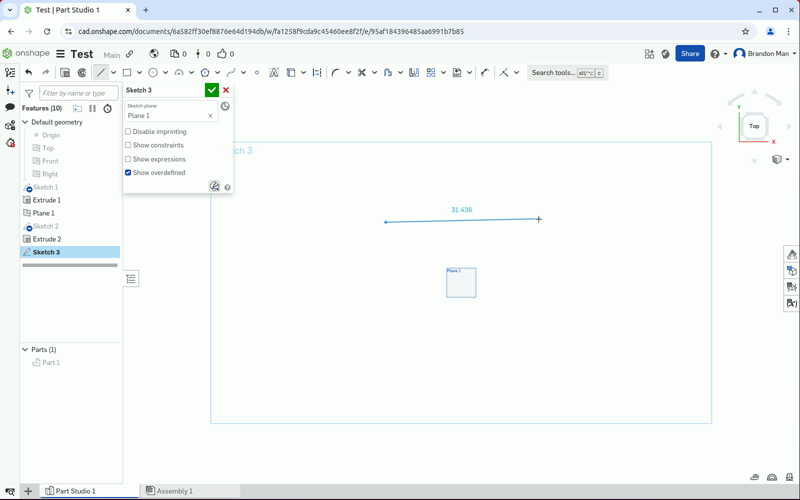
key_up(shift)
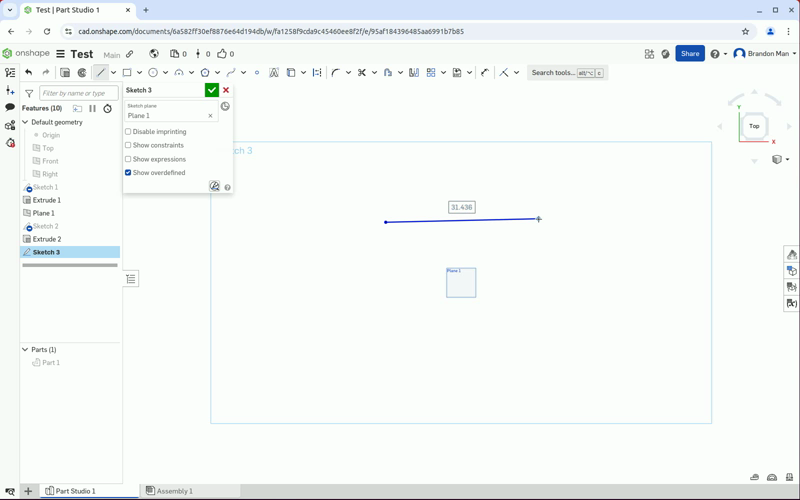
key_down(shift)
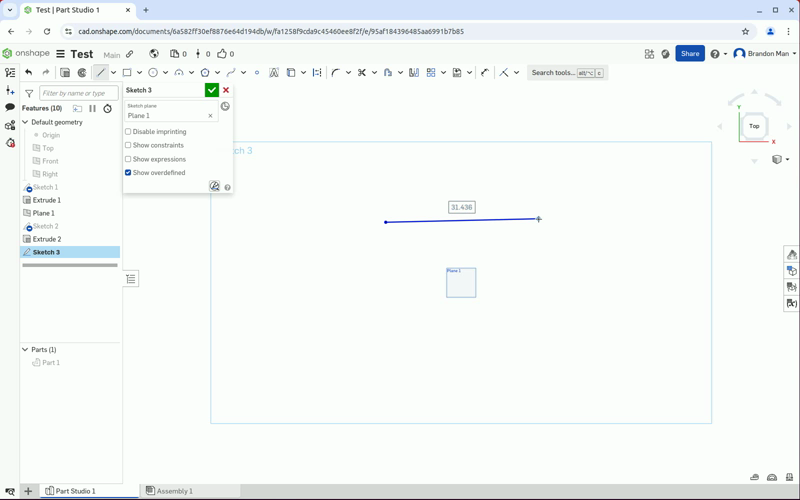
mouse_move(568, 218)
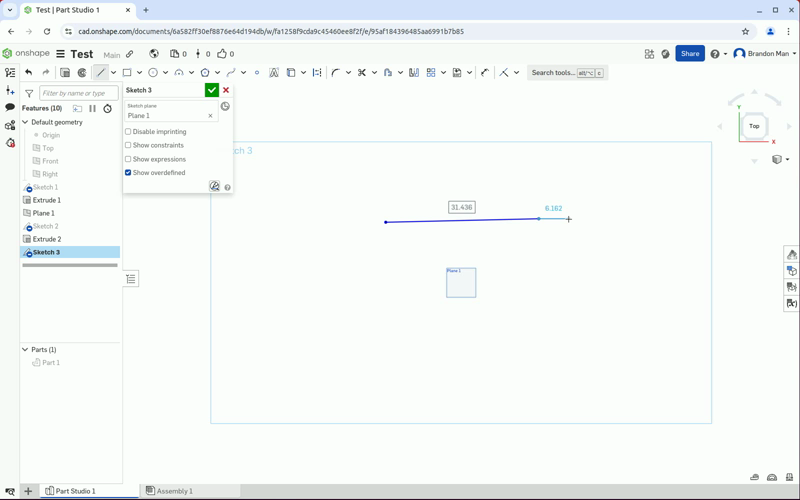
mouse_move(500, 189)
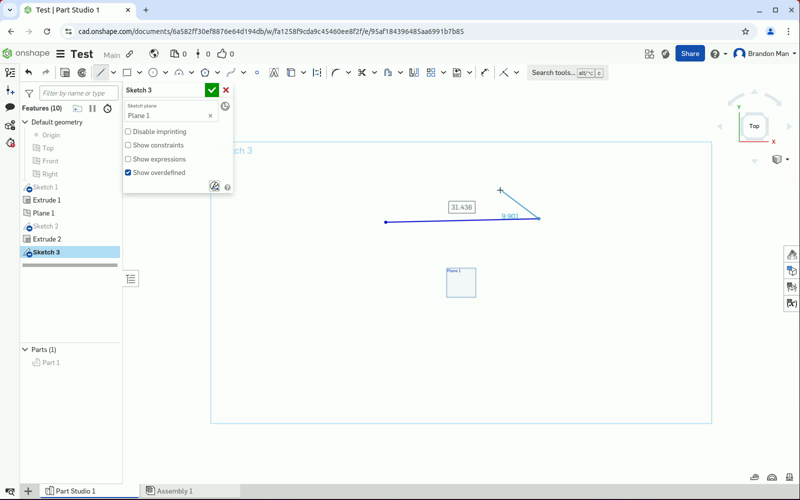
click(500, 189)
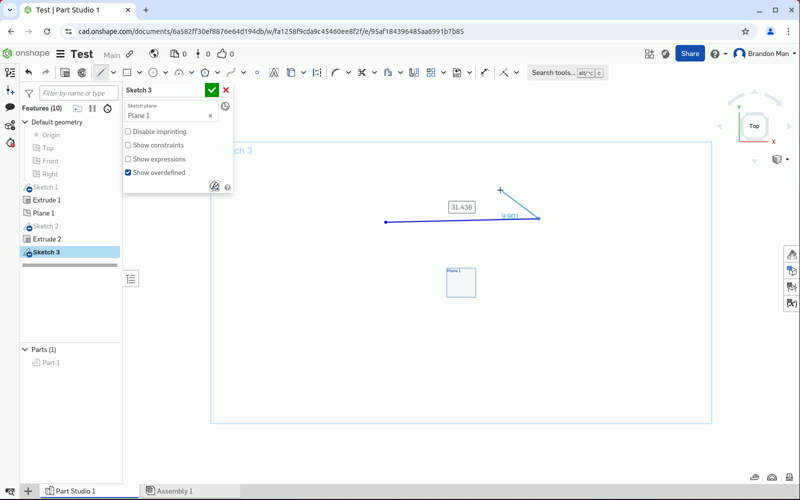
key_up(shift)
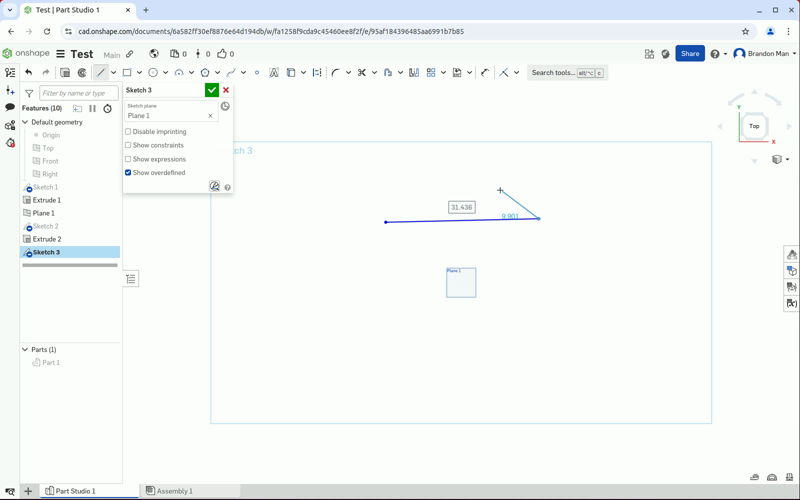
key_down(shift)
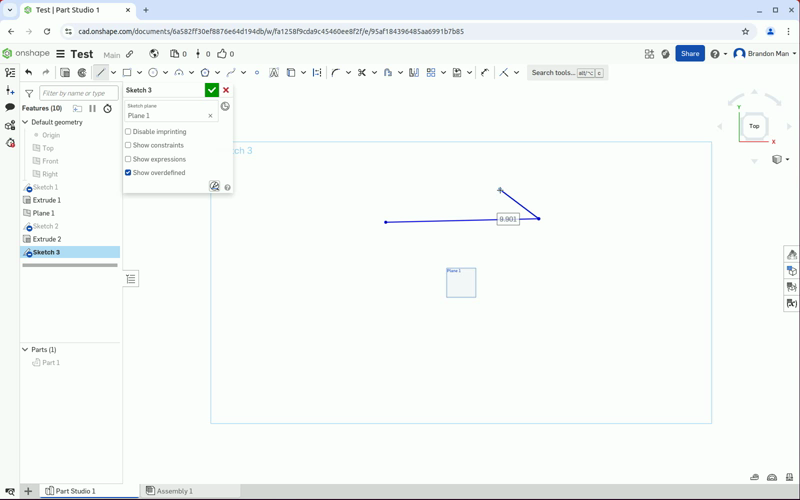
mouse_move(413, 189)
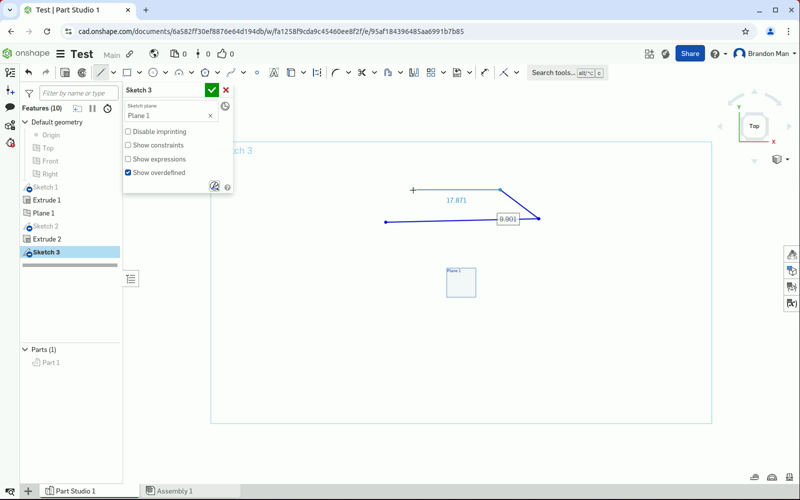
click(413, 189)
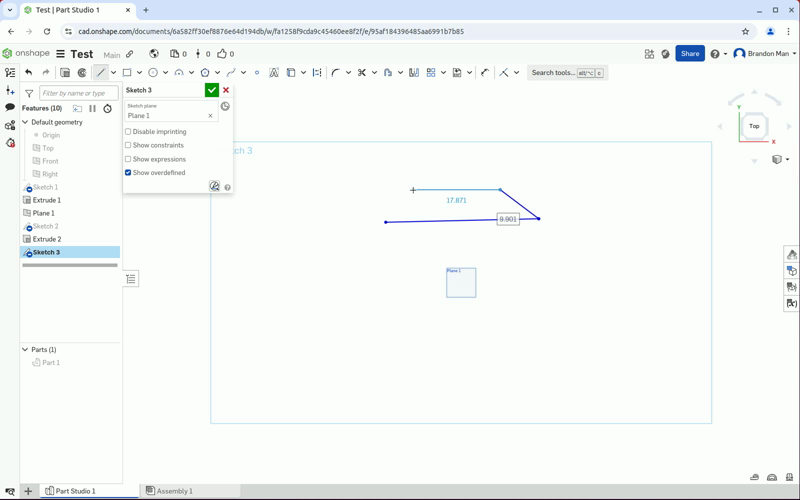
key_up(shift)
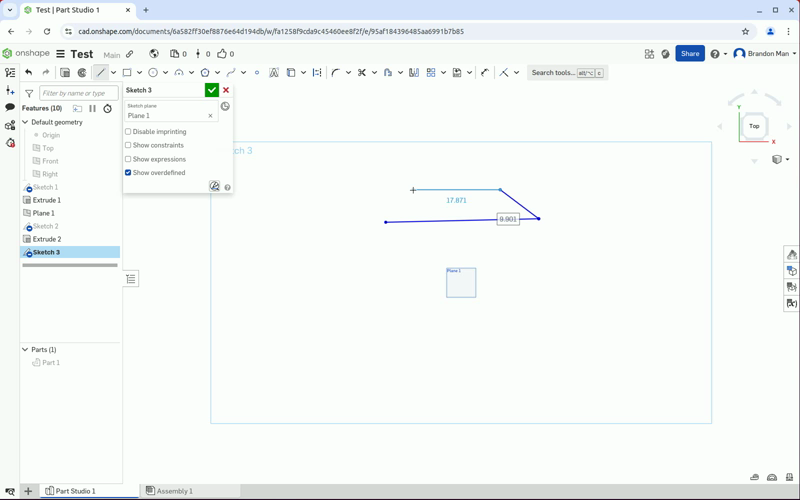
mouse_move(443, 189)
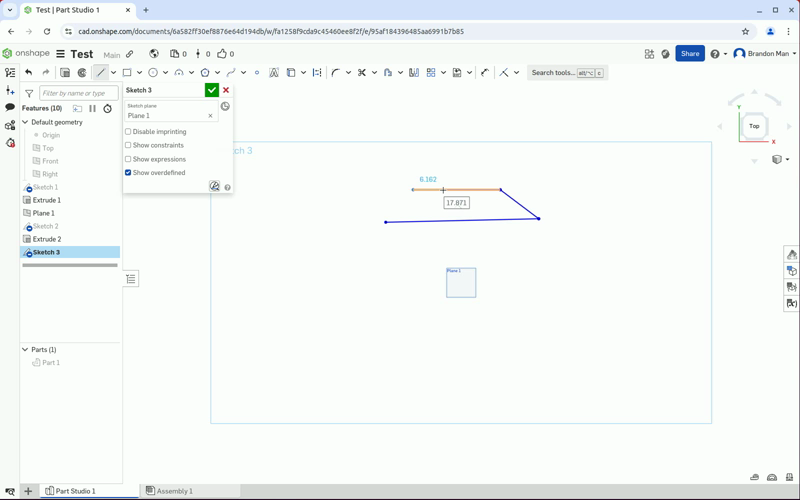
key_down(shift)
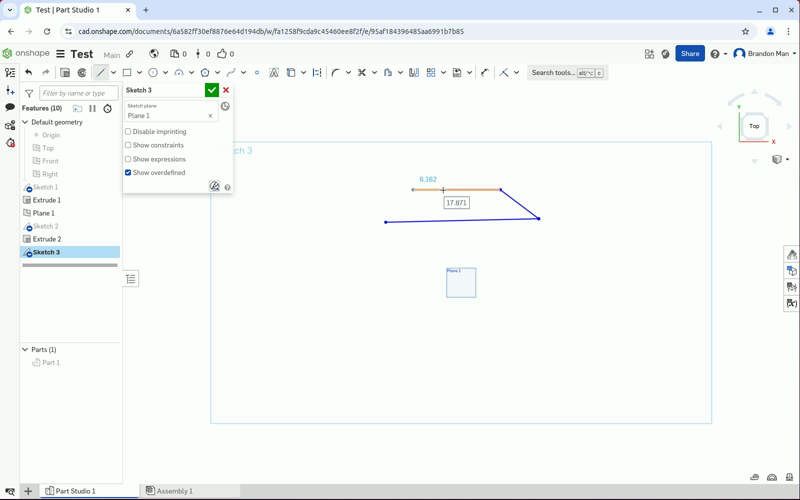
mouse_move(385, 222)
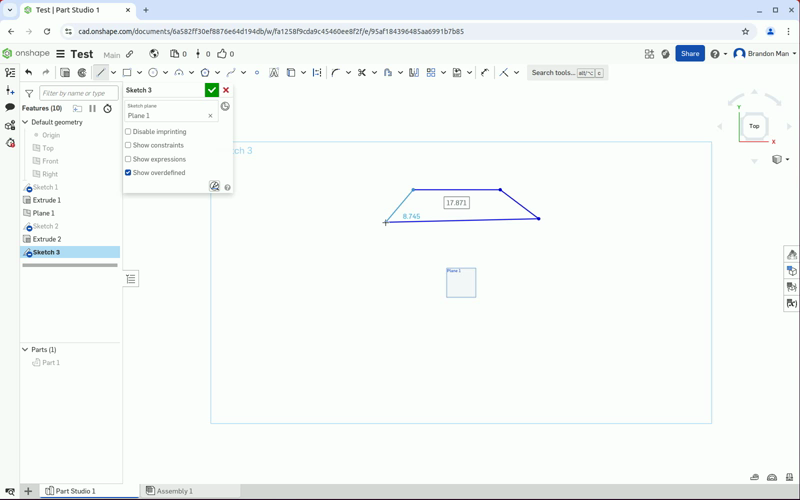
key_up(shift)
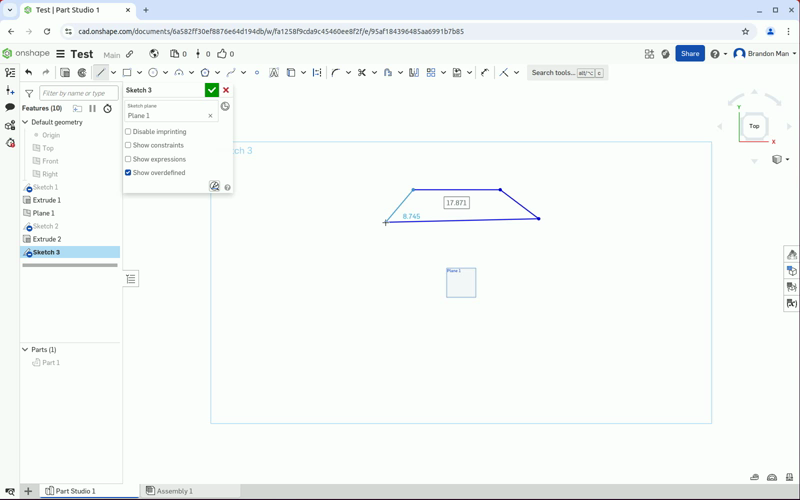
click(385, 222)
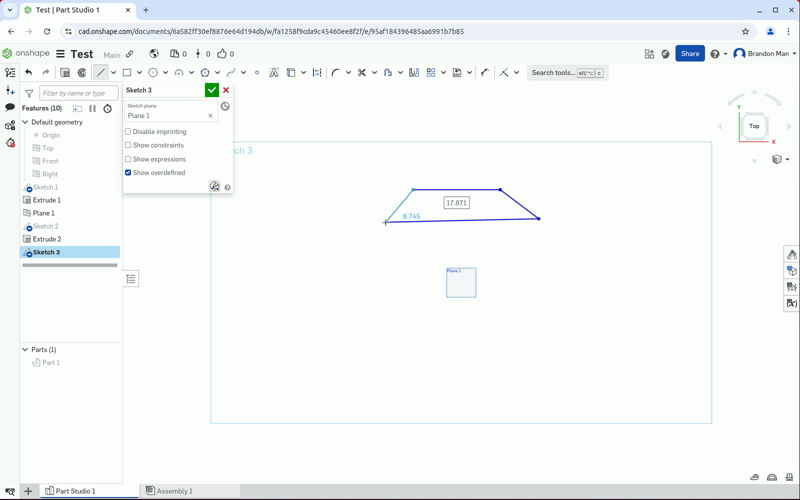
key(esc)
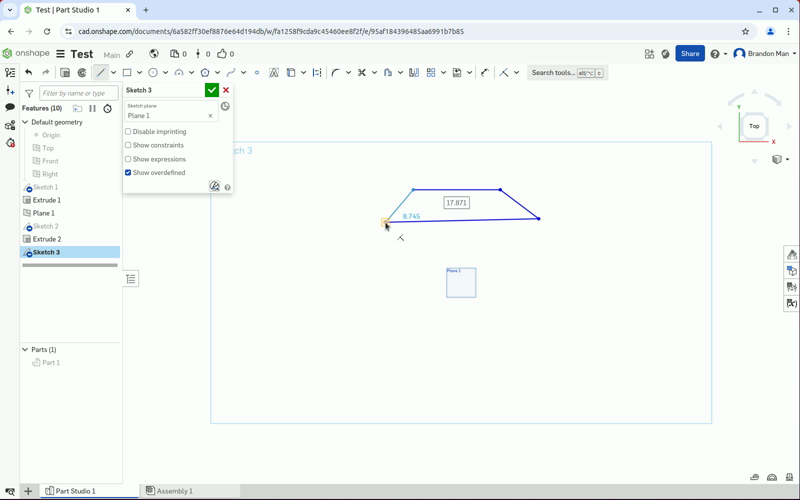
mouse_move(400, 213)
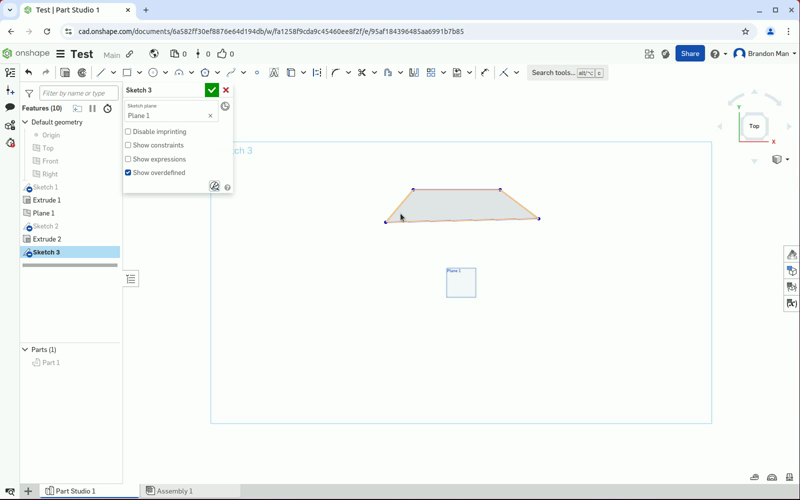
click(400, 213)
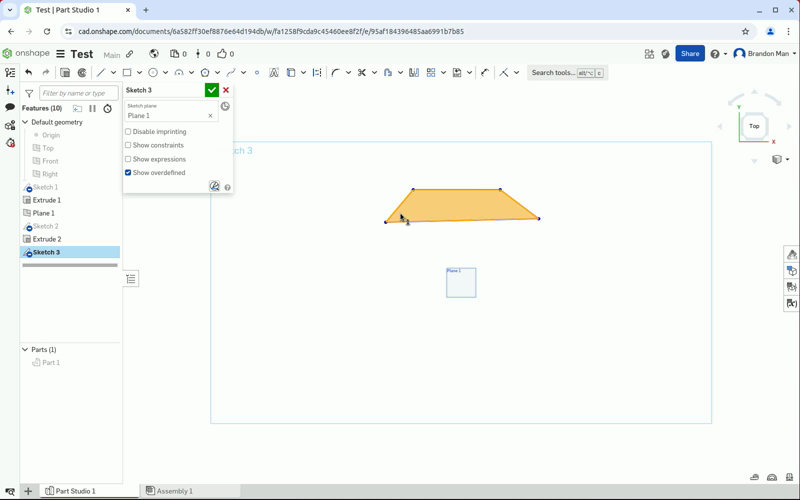
mouse_move(73, 352)
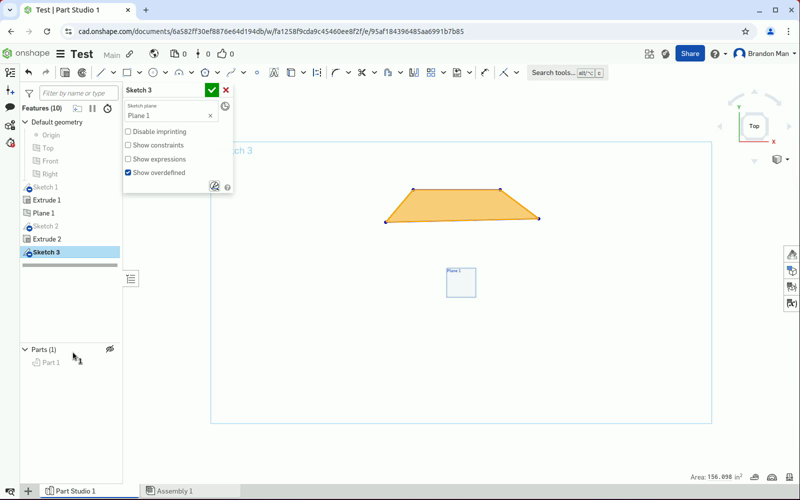
key(shift+y)
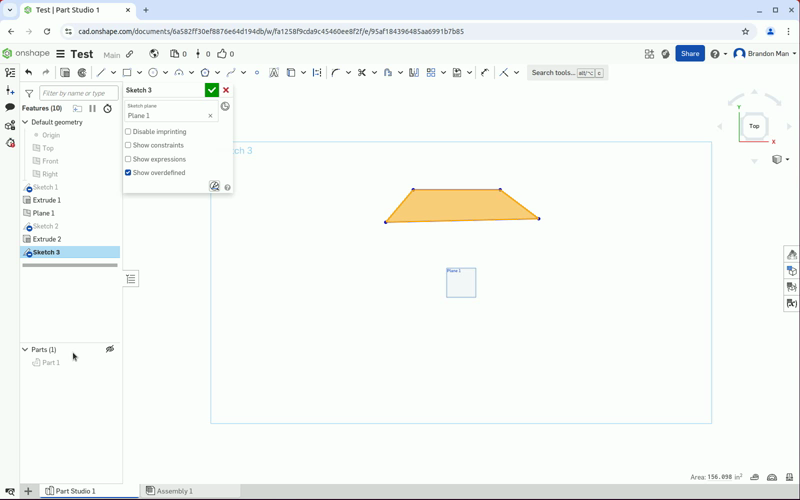
key(shift+e)
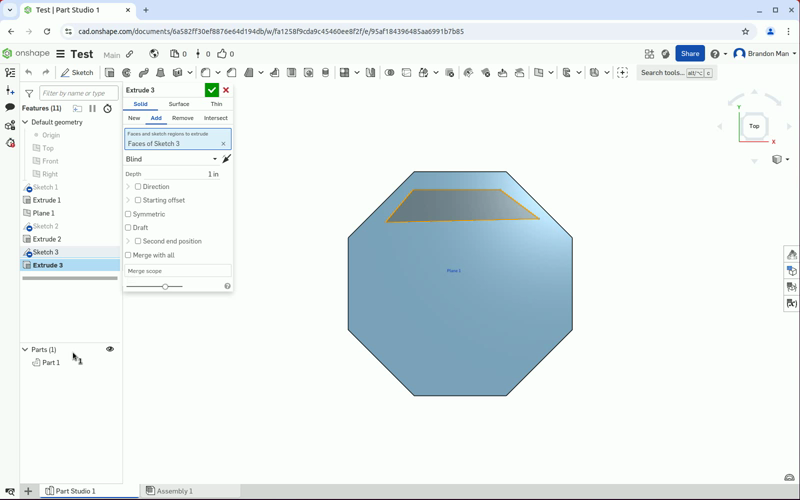
mouse_move(143, 106)
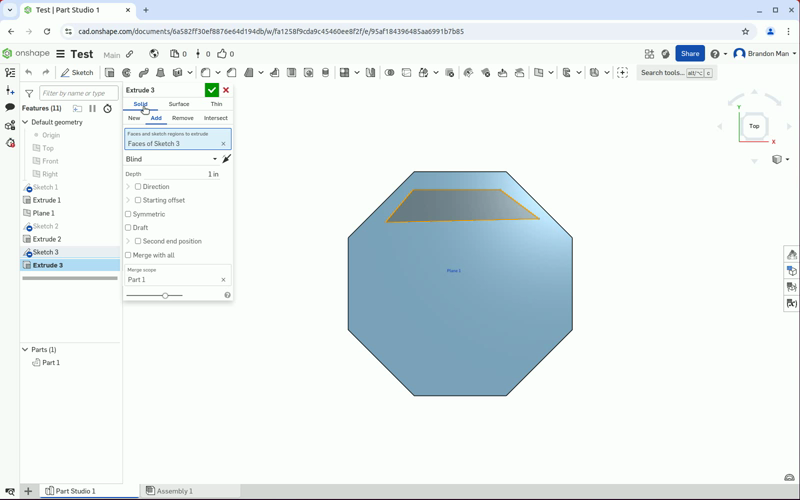
click(143, 106)
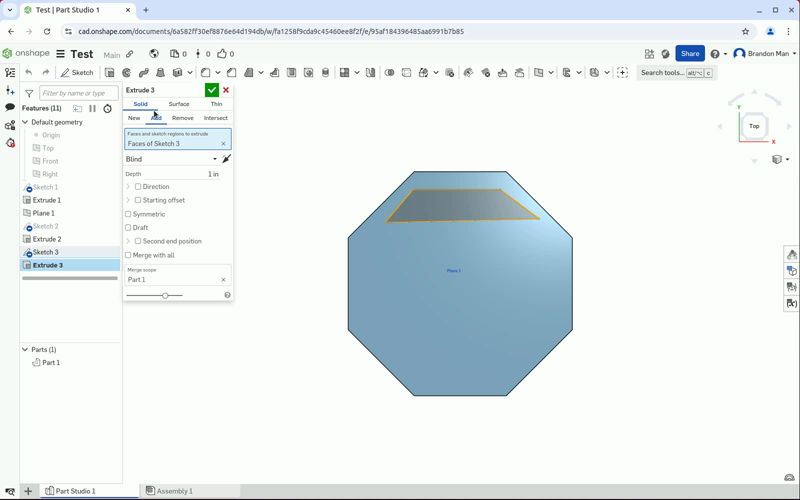
mouse_move(186, 120)
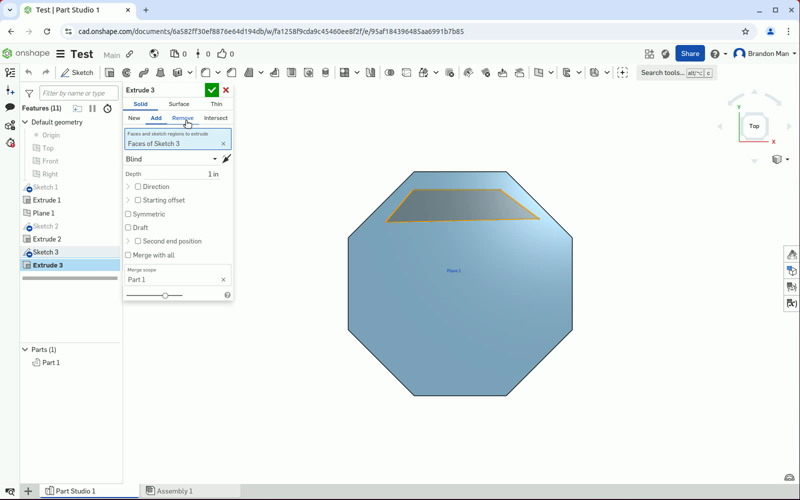
click(186, 120)
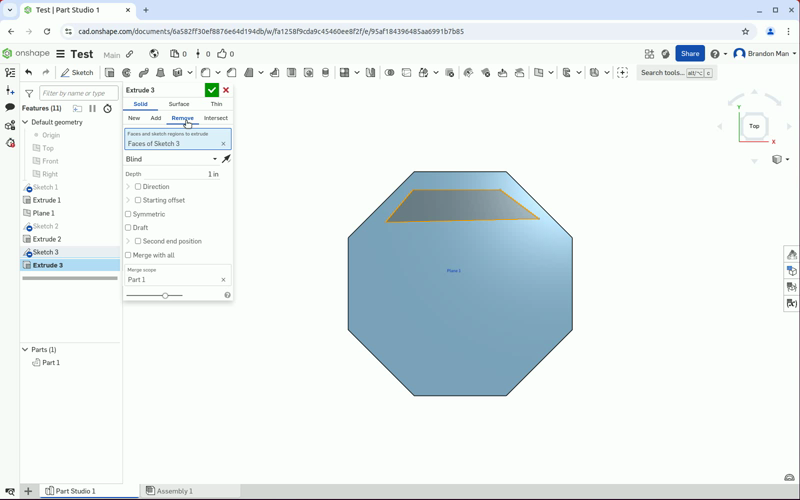
key(tab, 4)
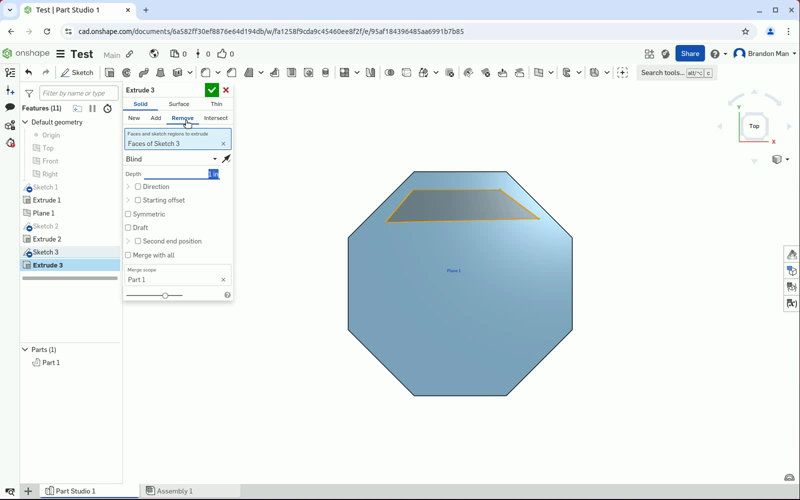
text(1.444)
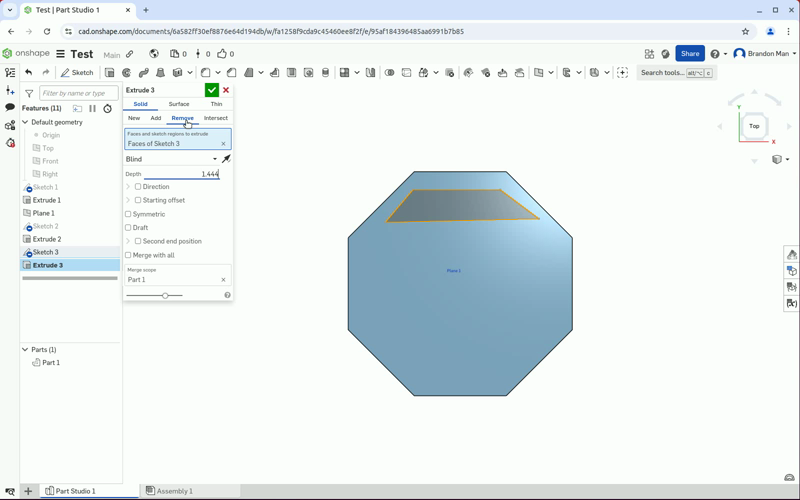
key(tab, 6)
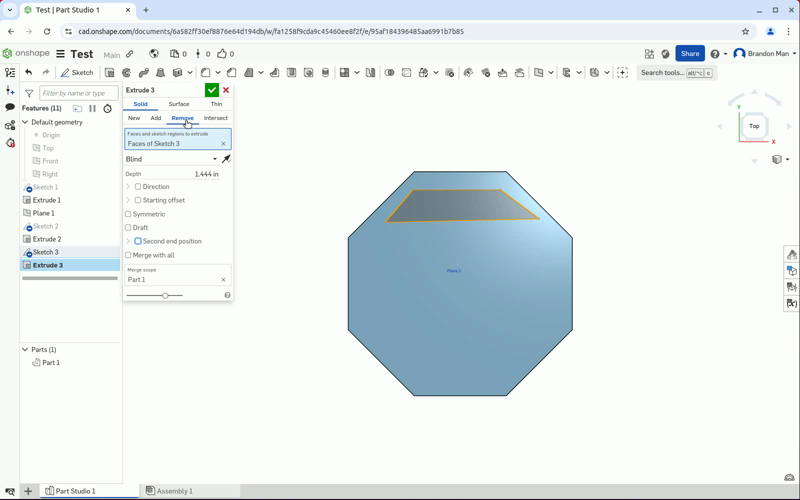
key(space)
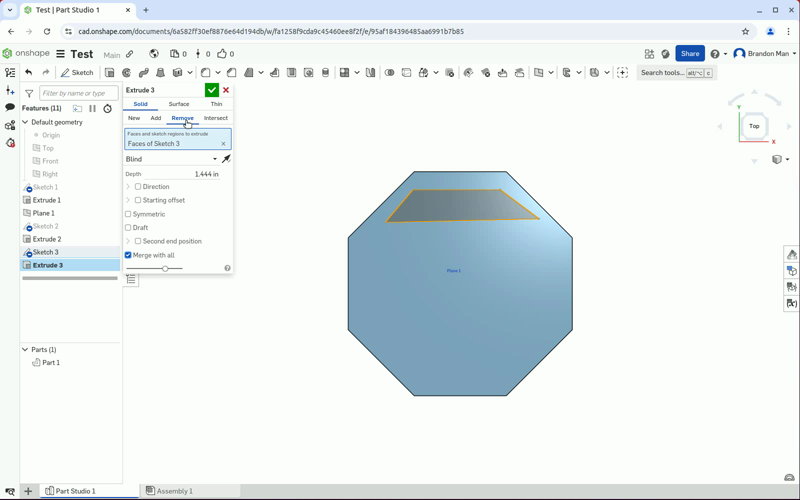
key(enter)
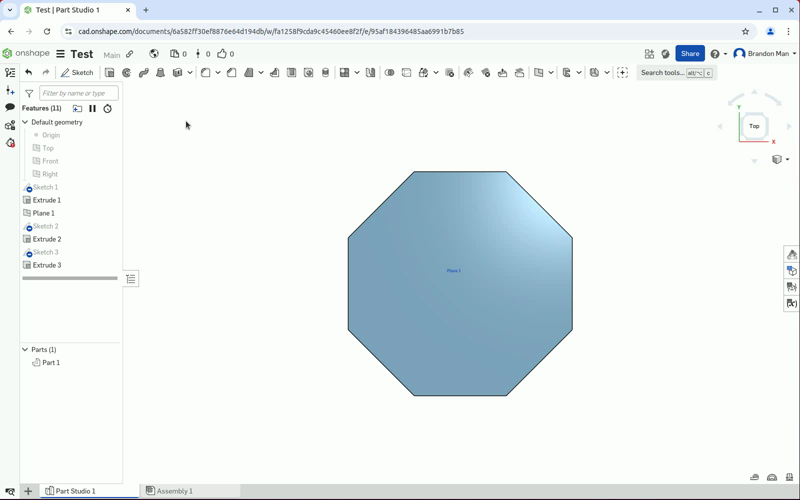
key(shift+h)
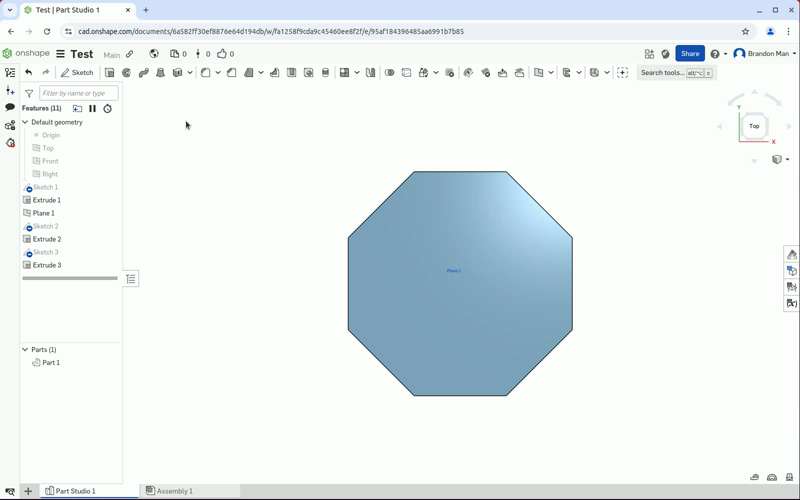
key(shift+h)
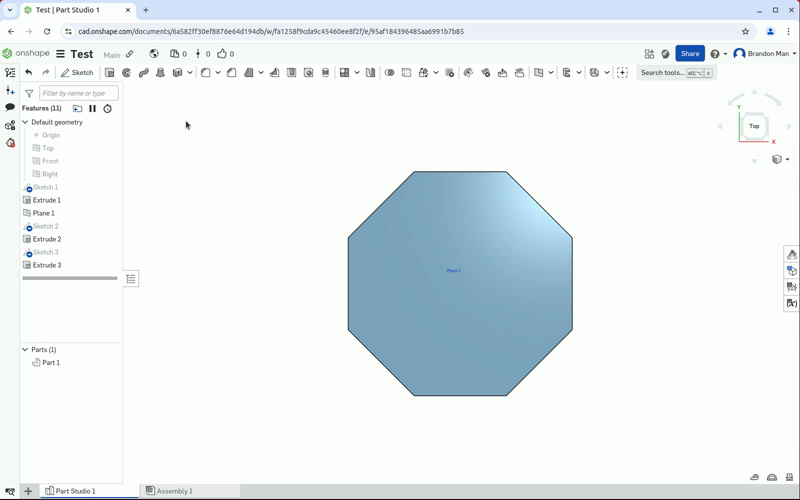
mouse_move(73, 189)
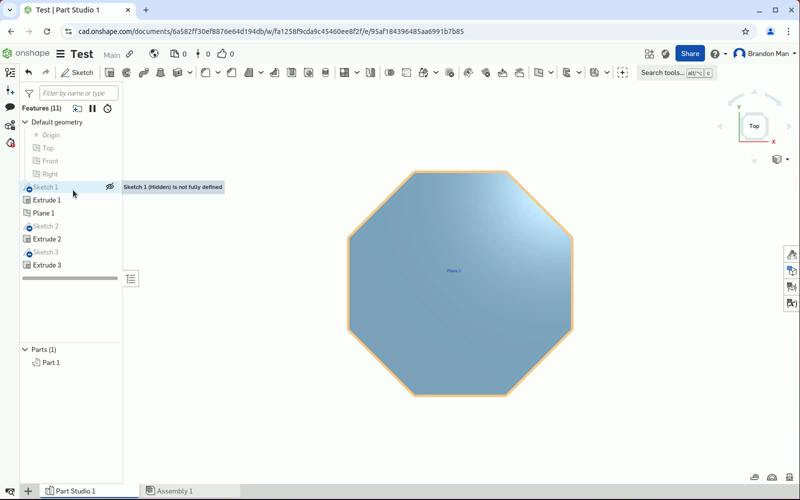
click(73, 189)
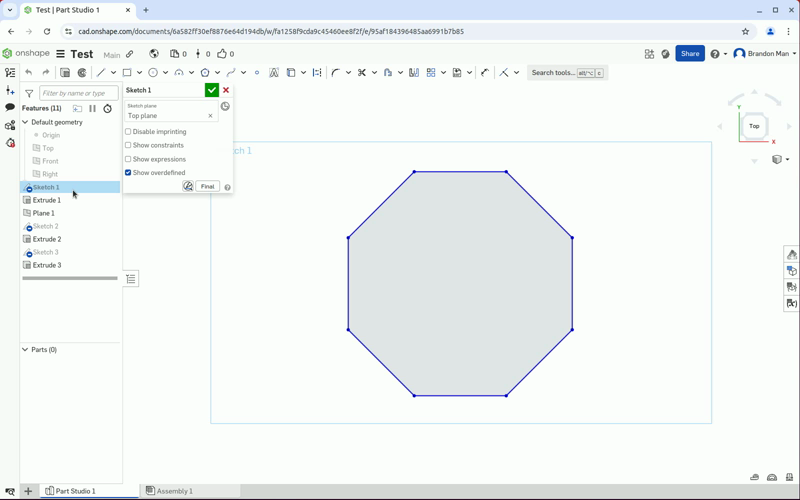
mouse_move(229, 92)
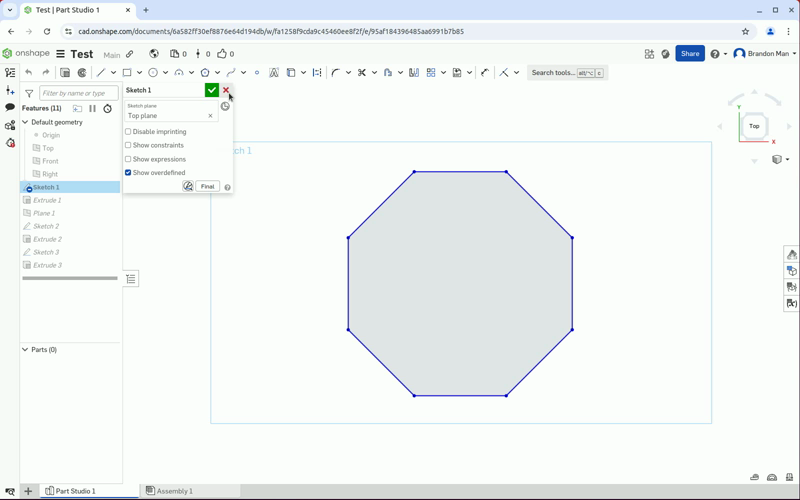
click(229, 92)
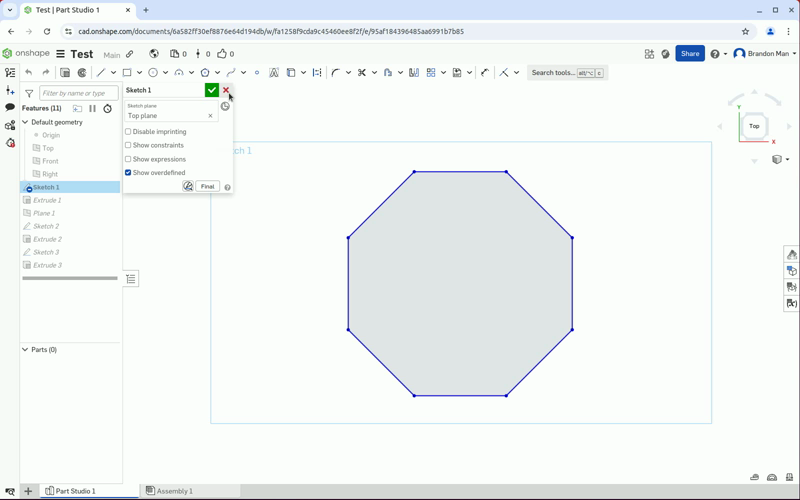
key(shift+s)
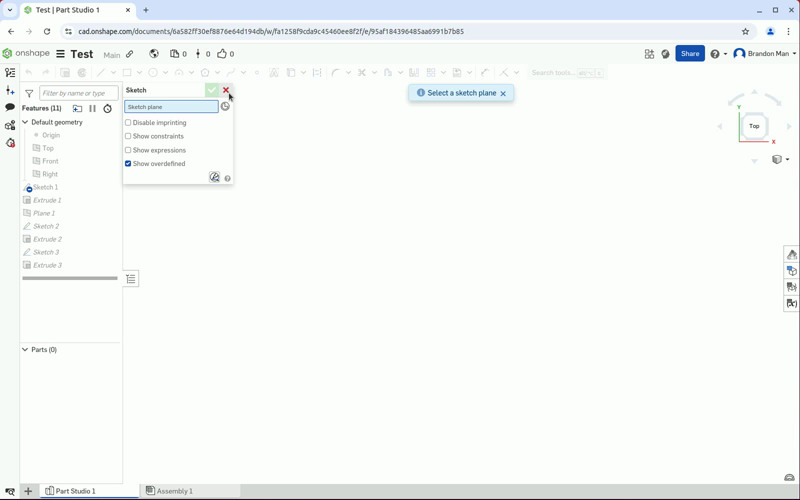
mouse_move(73, 215)
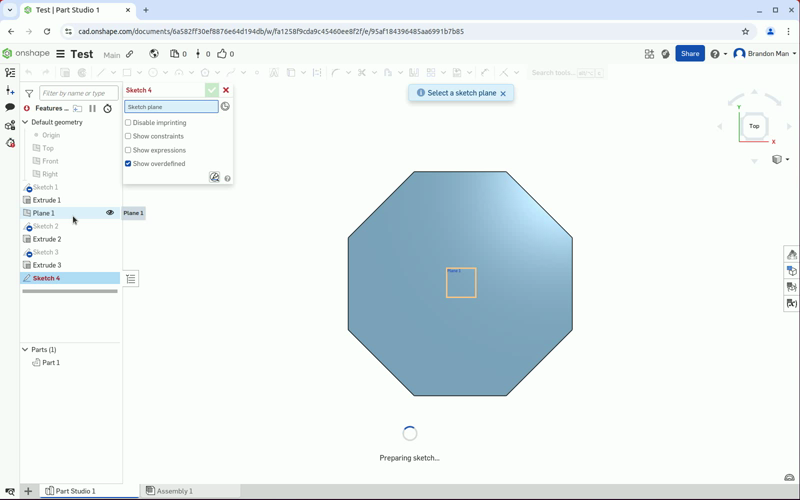
click(73, 215)
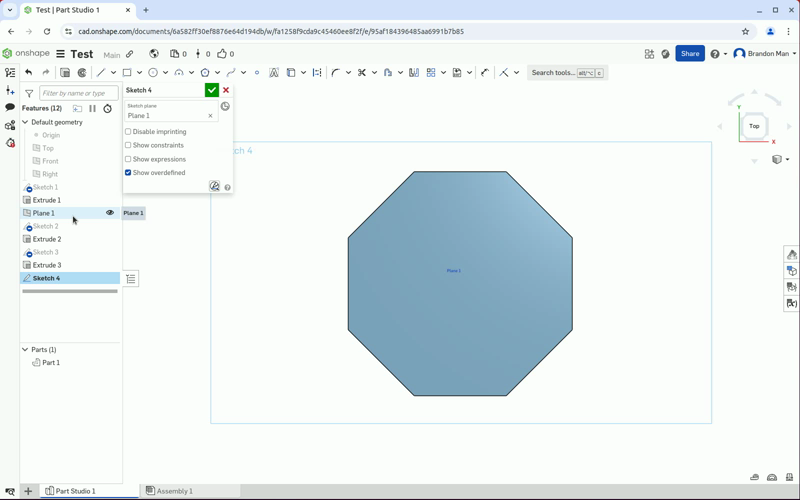
mouse_move(73, 352)
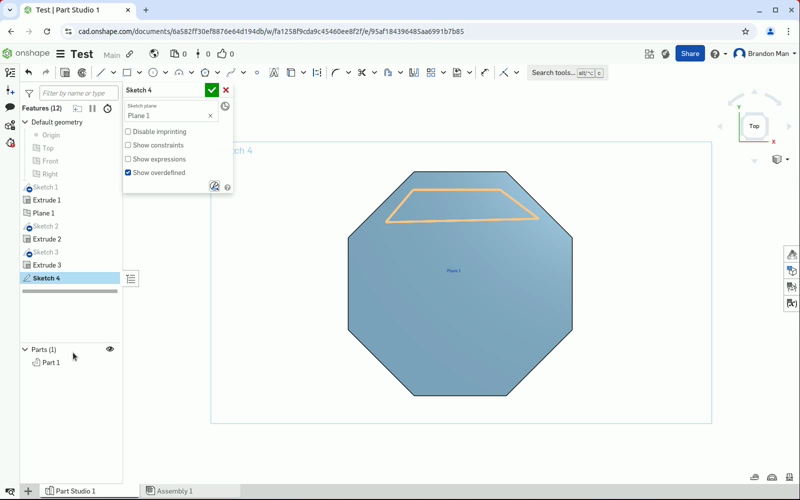
key(y)
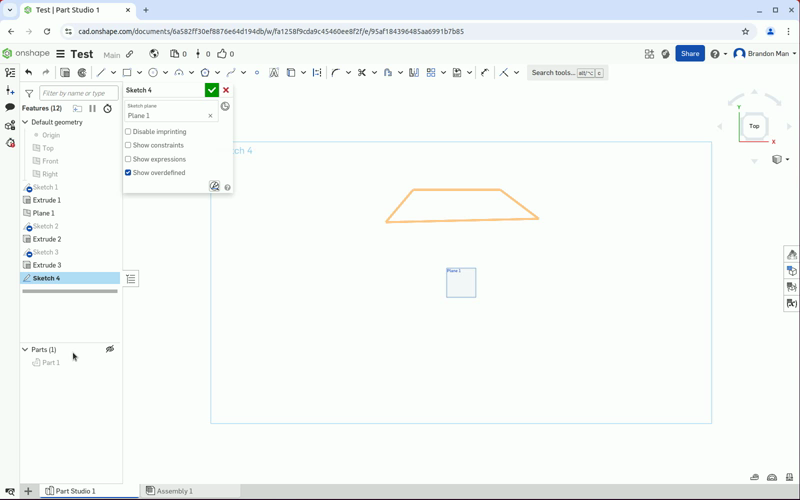
key(l)
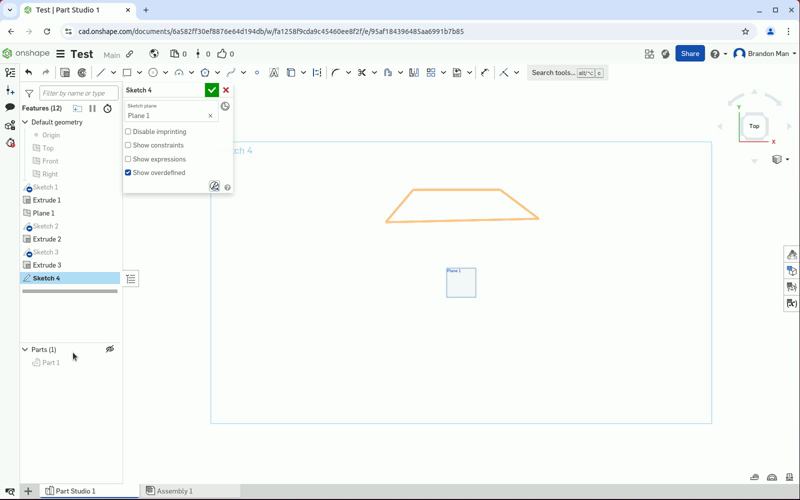
key_down(shift)
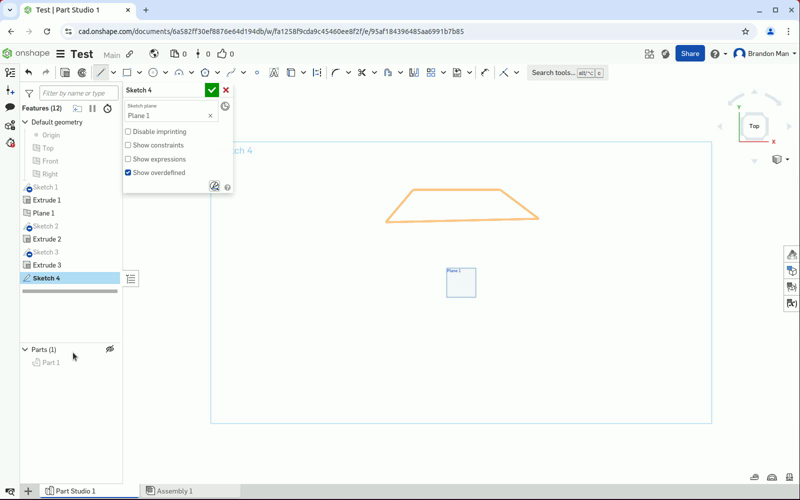
mouse_move(385, 343)
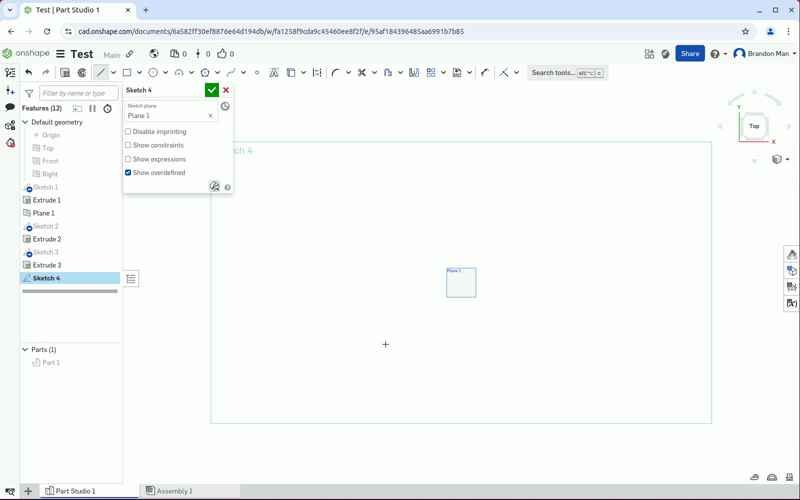
click(385, 343)
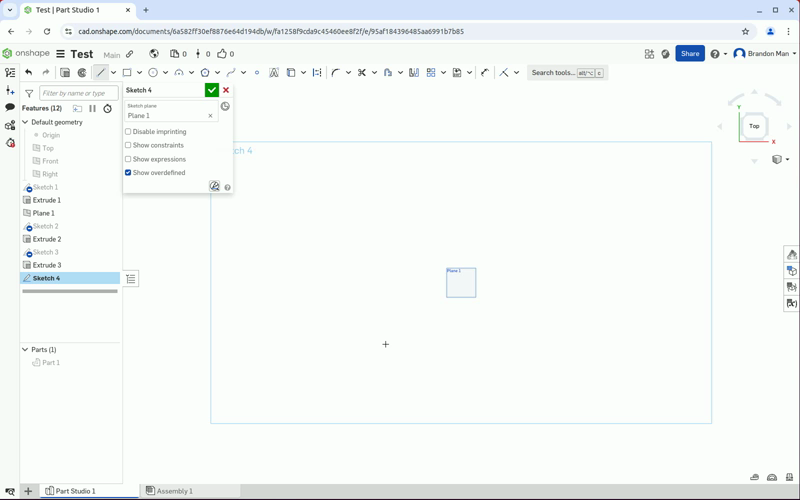
key_up(shift)
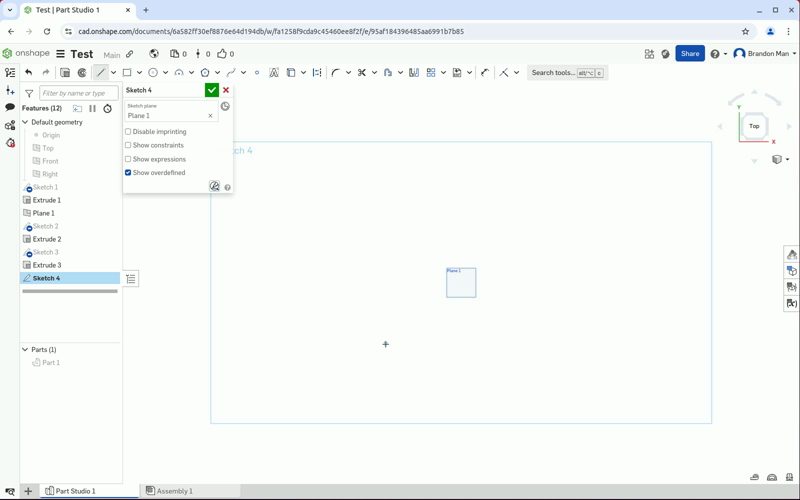
key_down(shift)
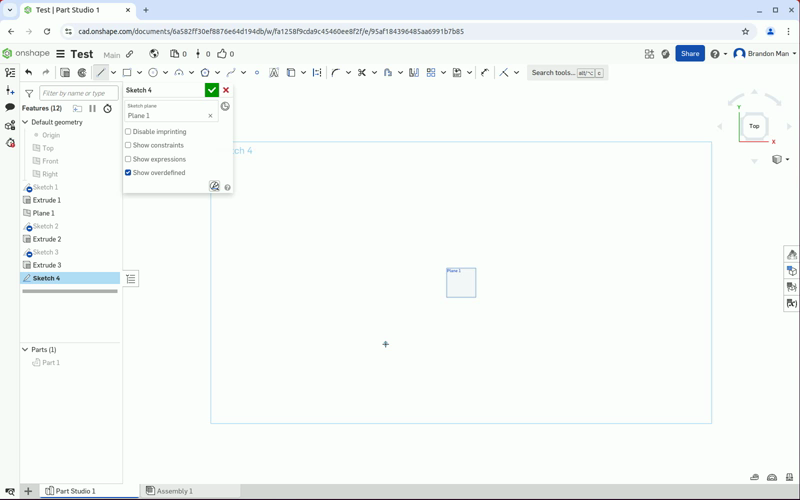
mouse_move(556, 329)
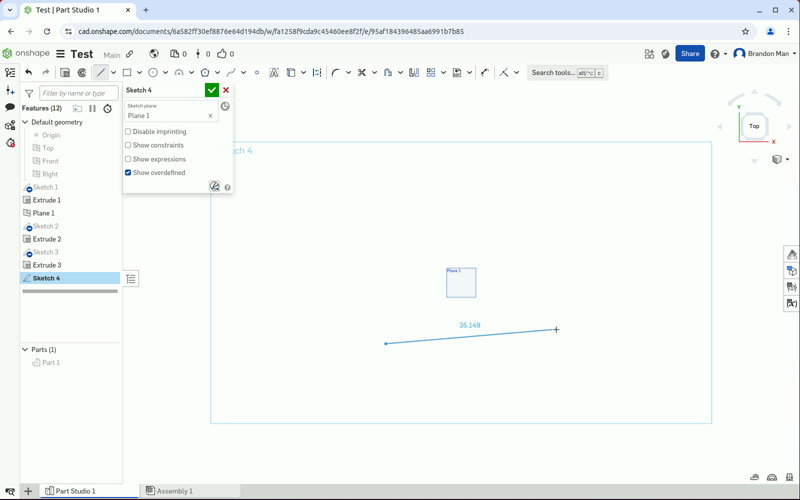
click(556, 329)
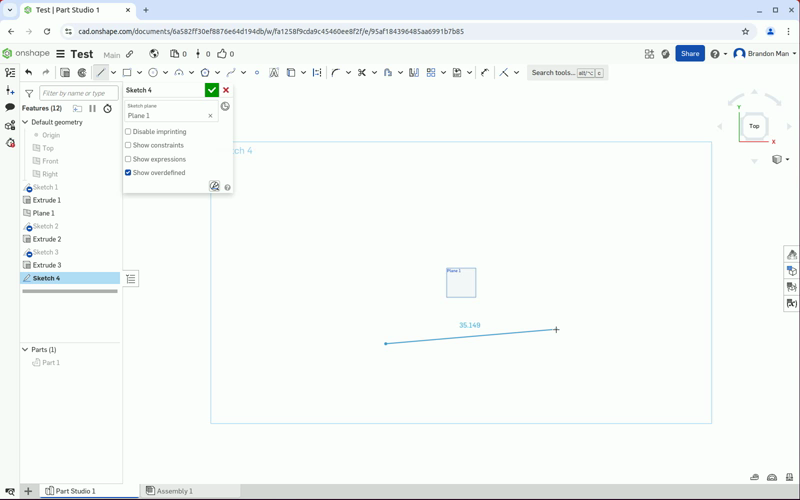
key_up(shift)
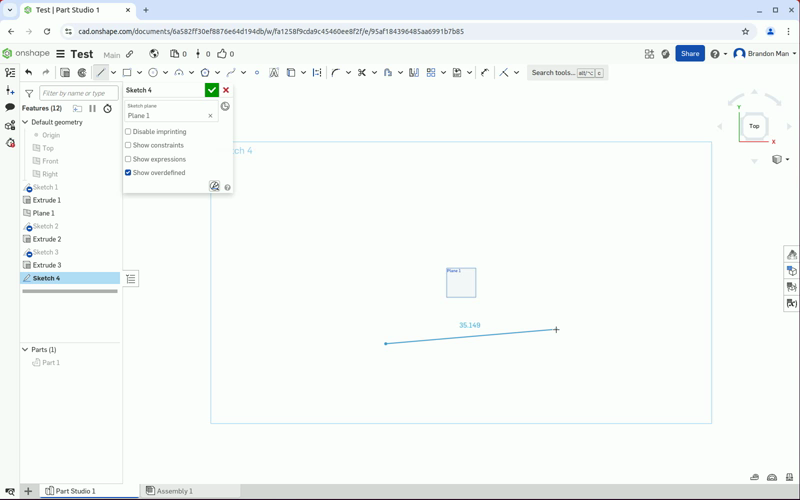
key_down(shift)
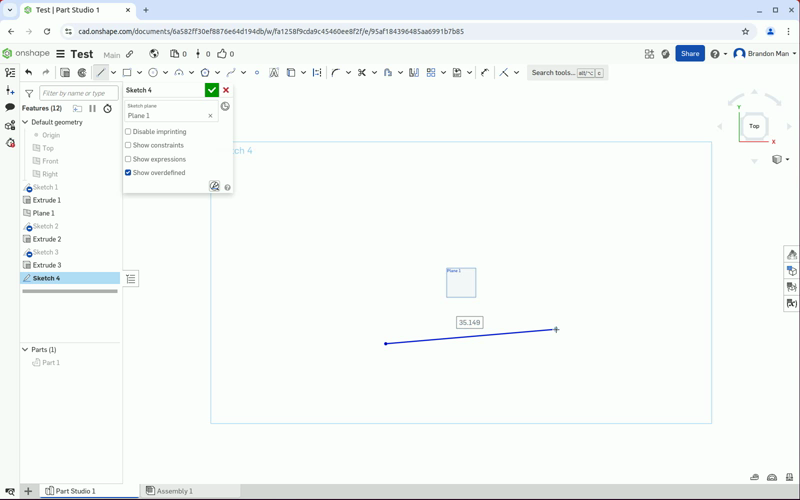
mouse_move(556, 250)
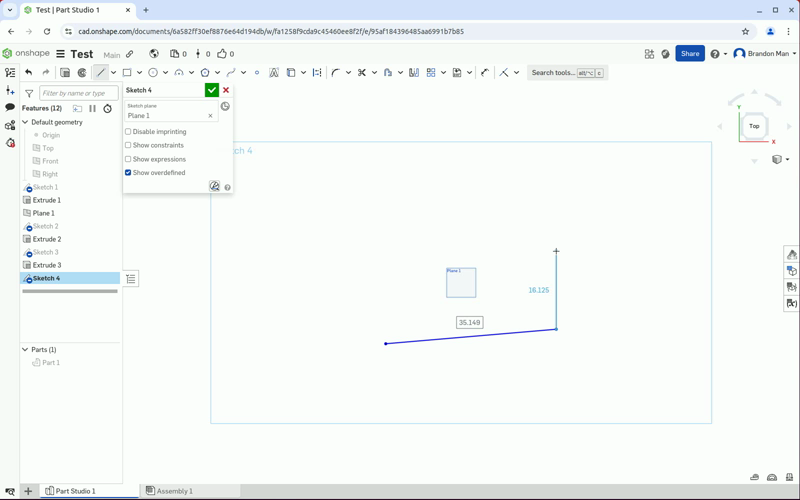
click(556, 250)
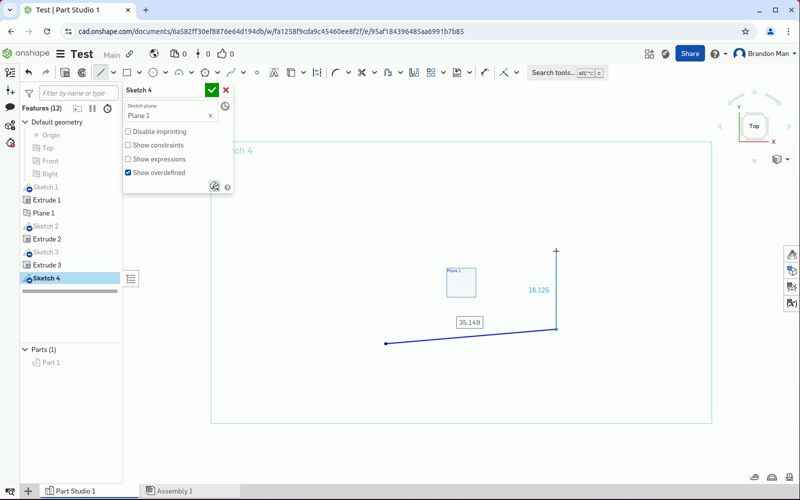
key_up(shift)
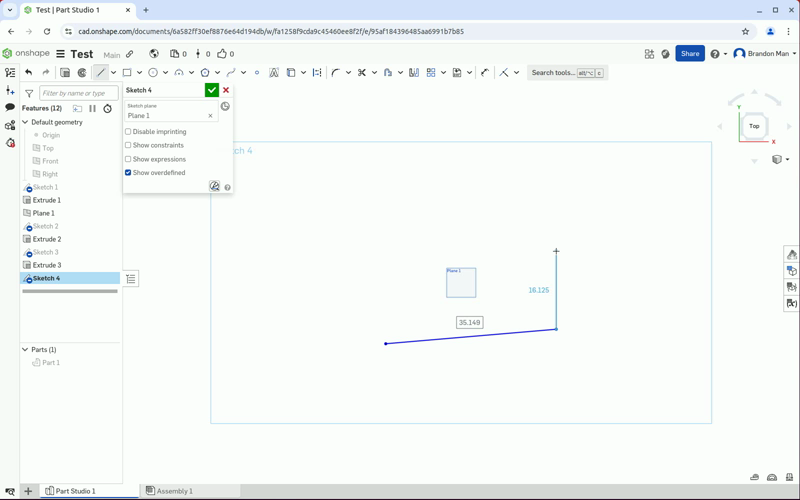
key_down(shift)
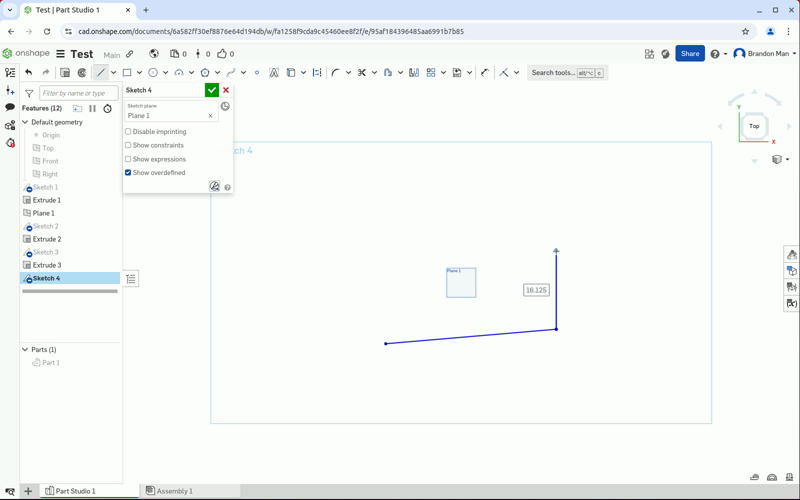
mouse_move(385, 343)
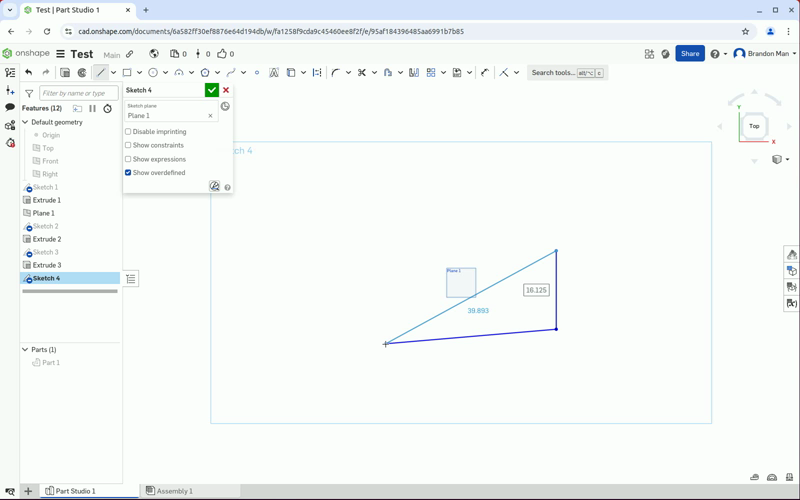
key_up(shift)
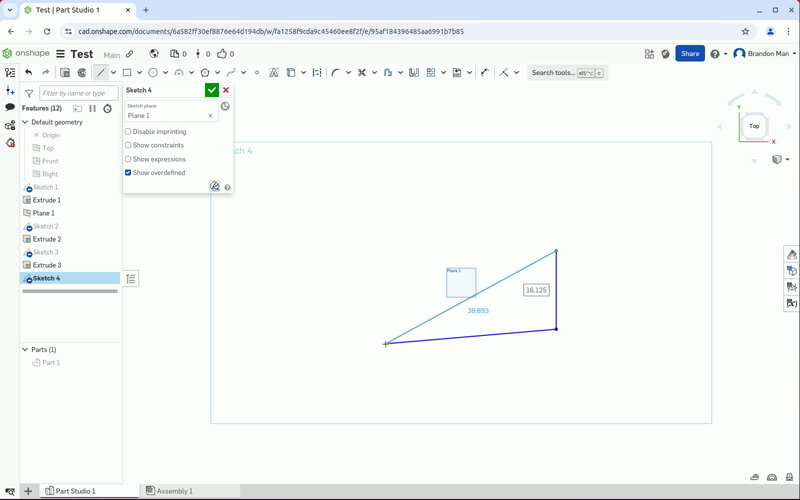
click(385, 343)
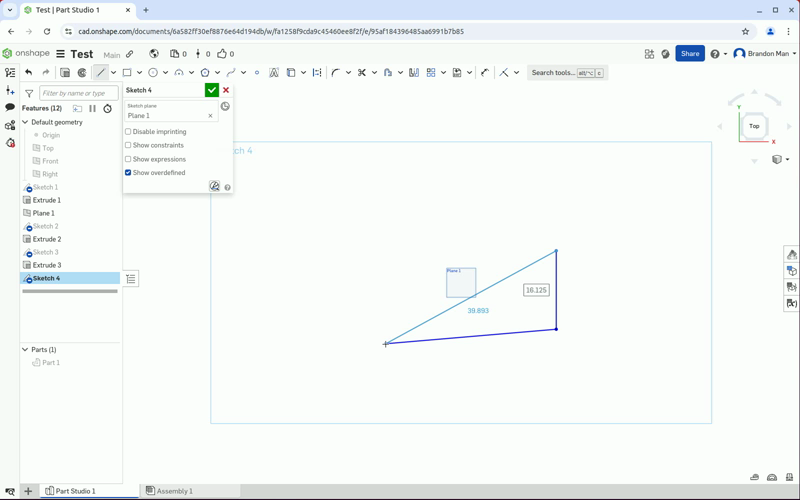
key(esc)
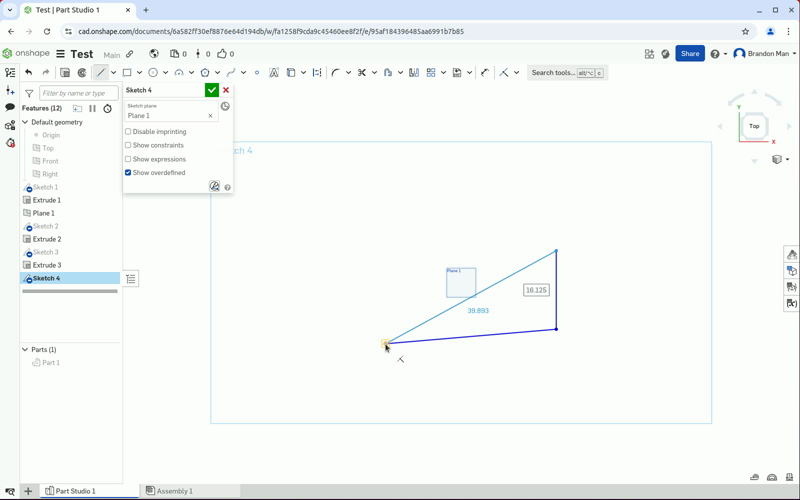
mouse_move(533, 302)
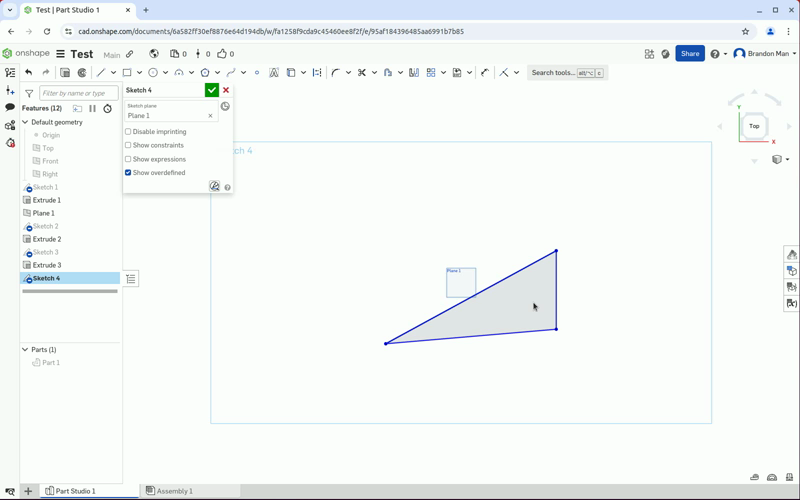
click(533, 302)
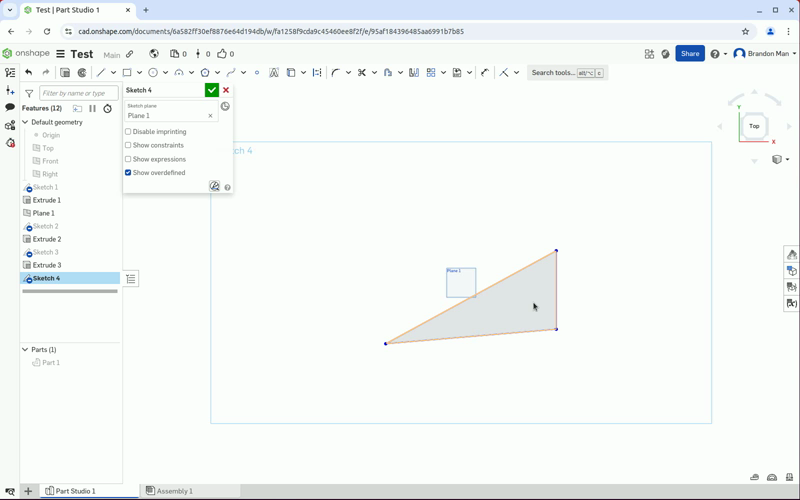
mouse_move(73, 352)
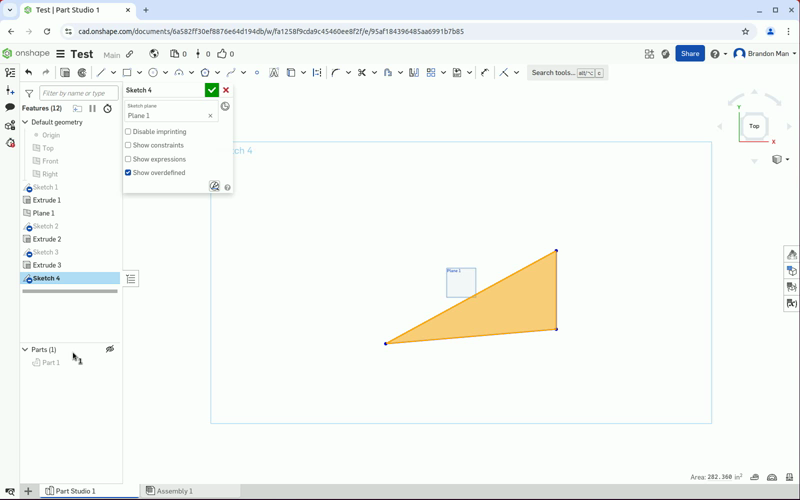
key(shift+y)
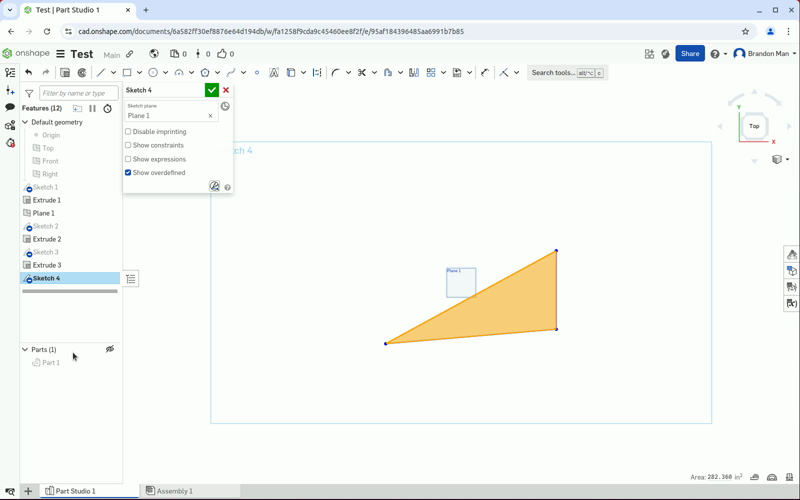
key(shift+e)
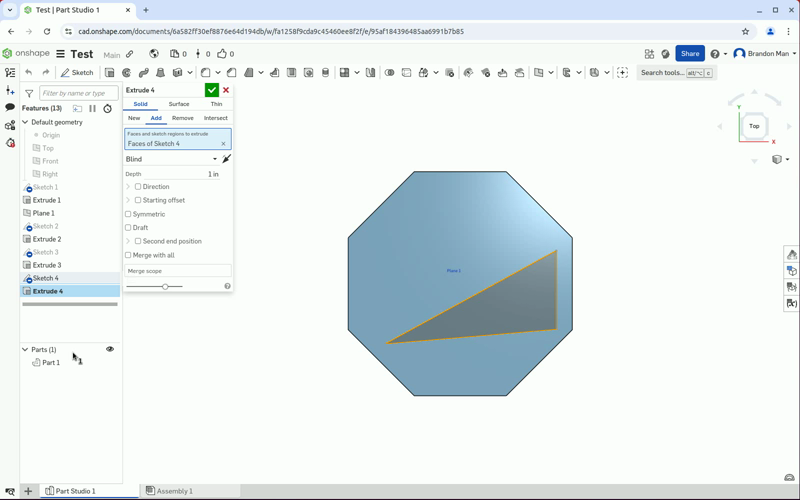
mouse_move(143, 106)
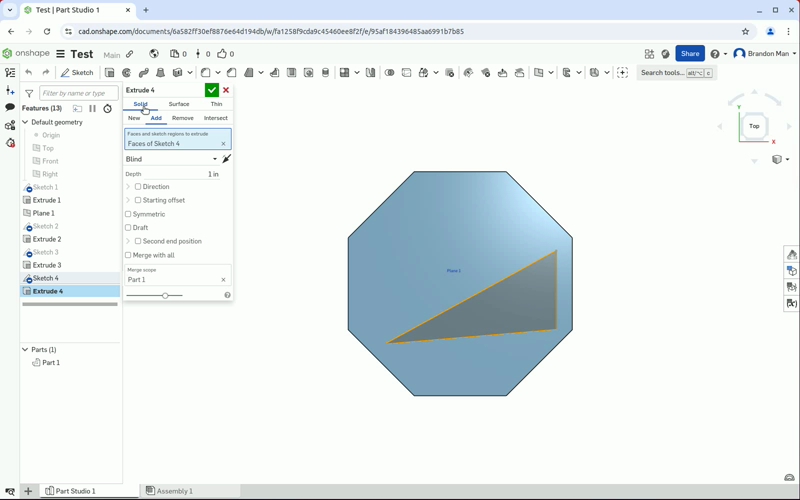
click(143, 106)
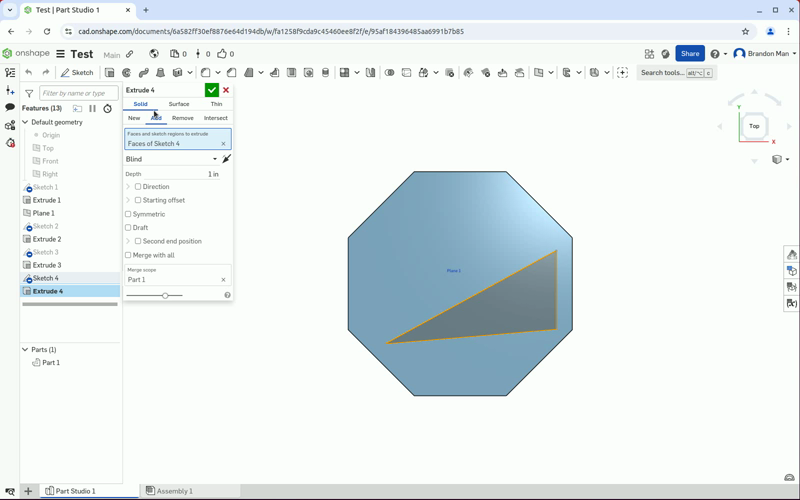
mouse_move(186, 120)
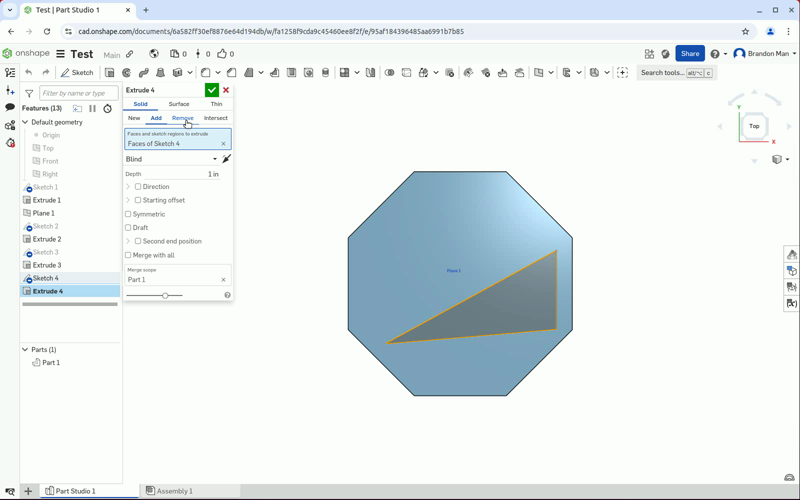
click(186, 120)
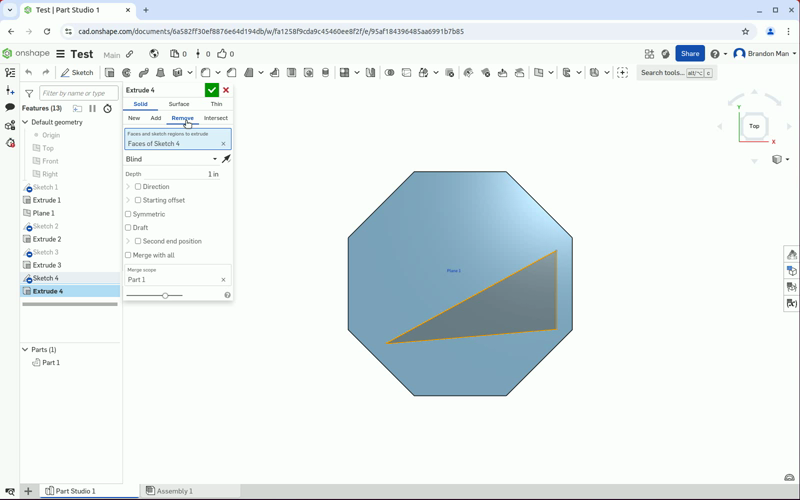
key(tab, 4)
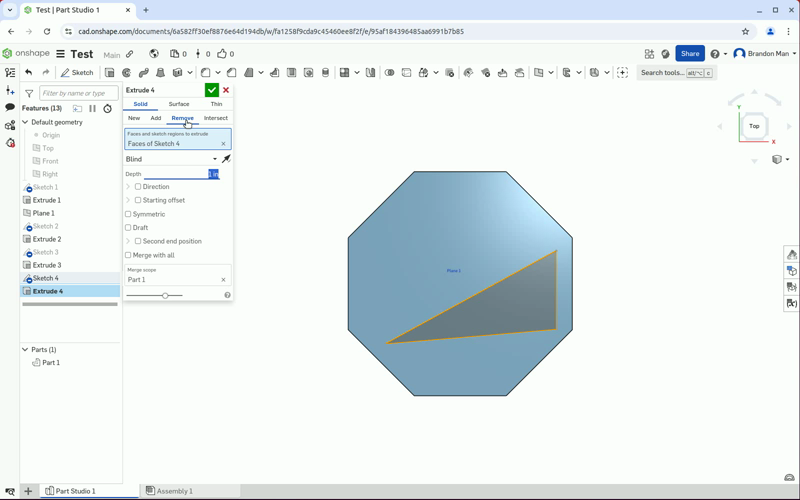
text(1.444)
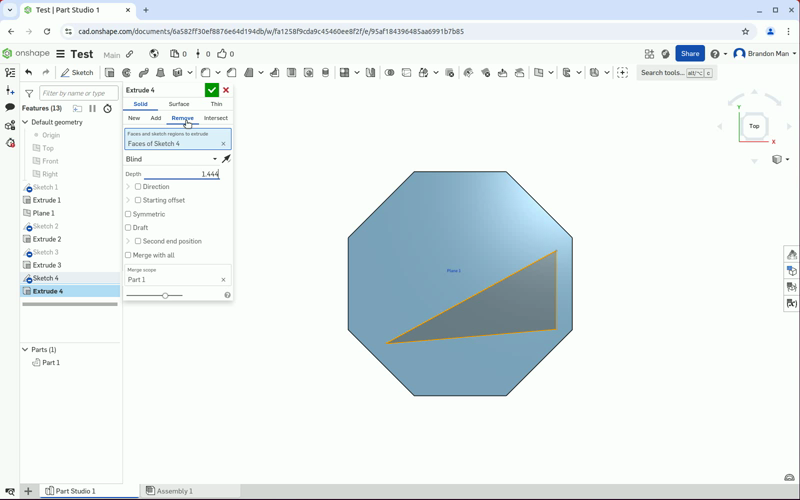
key(tab, 6)
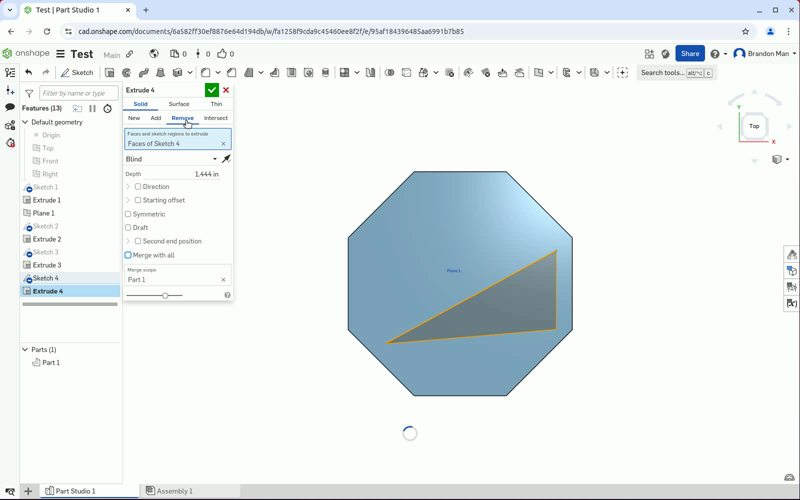
key(space)
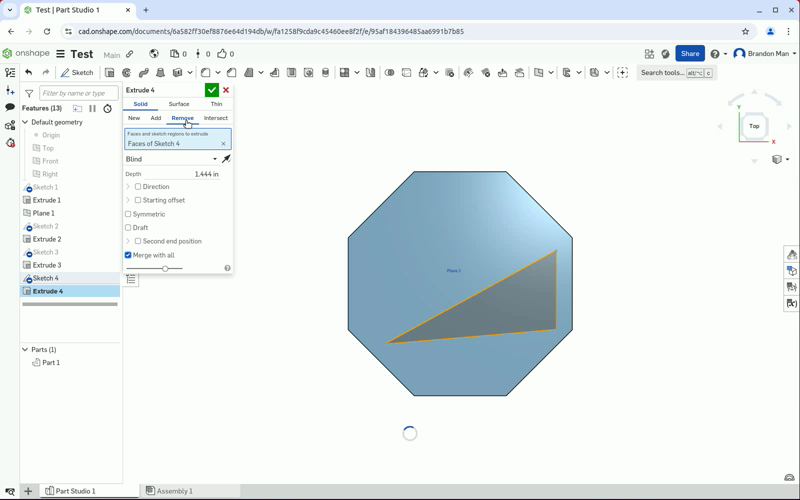
key(enter)
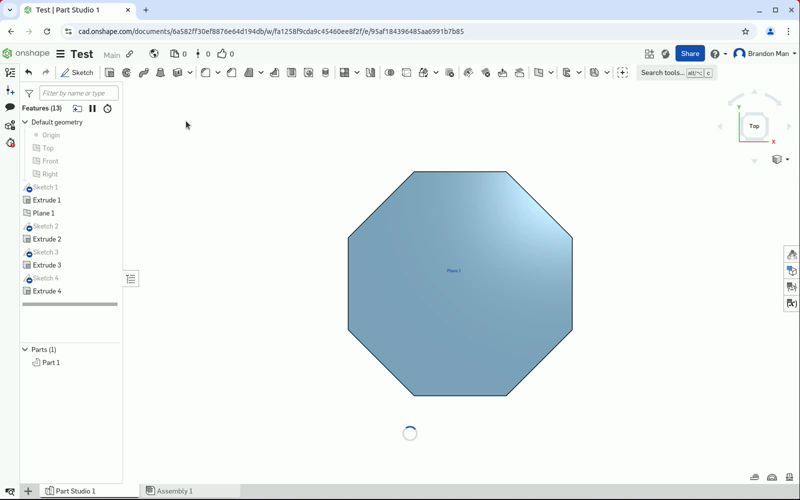
key(shift+h)
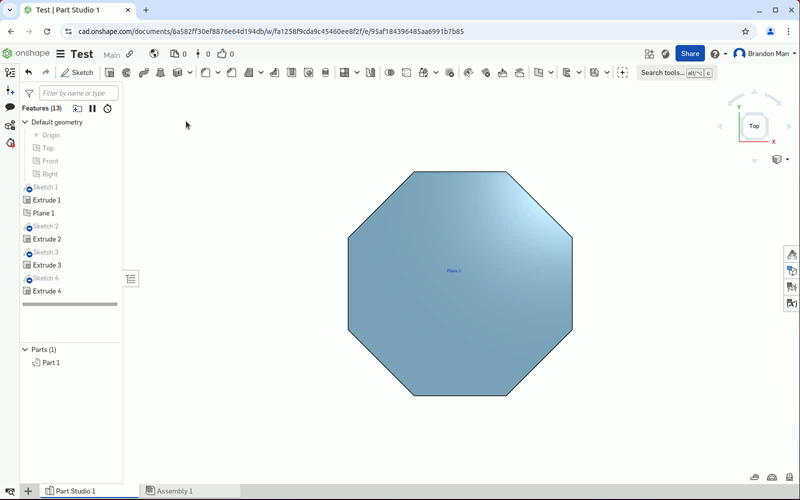
key(shift+h)
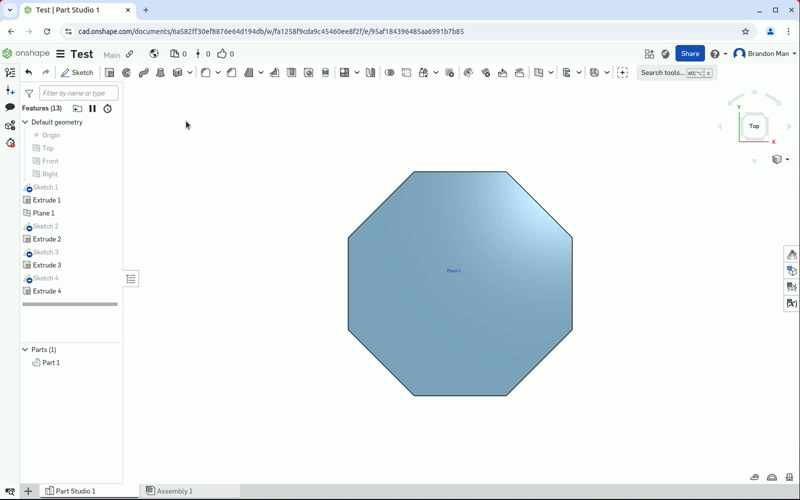
mouse_move(73, 189)
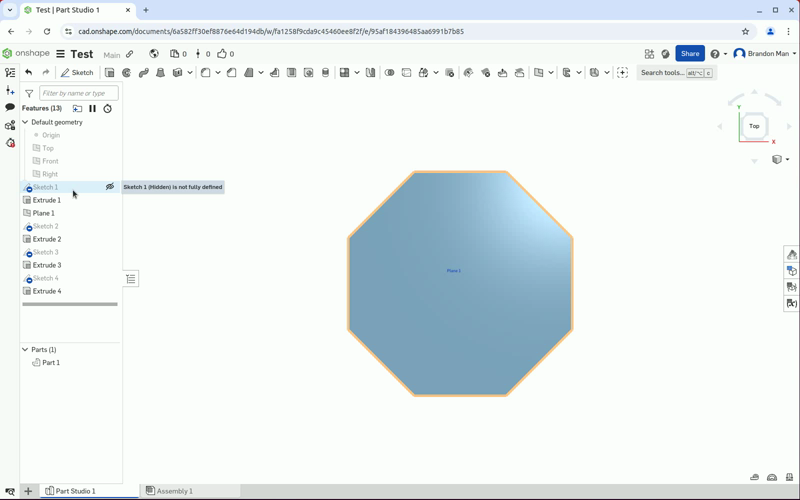
click(73, 189)
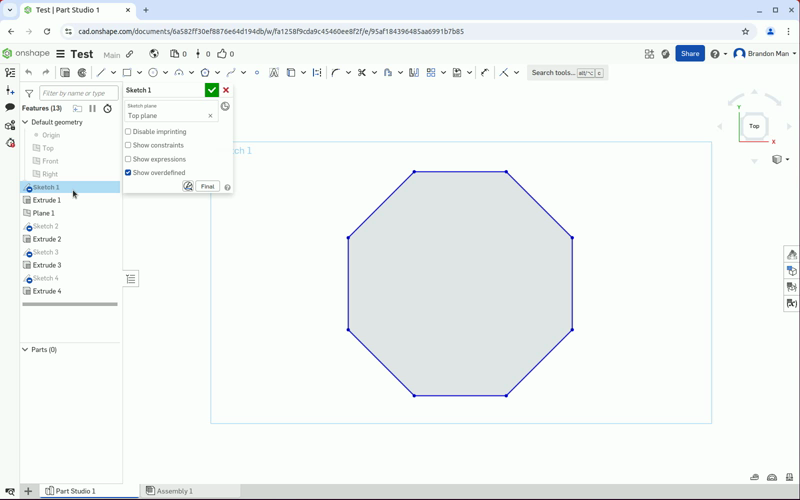
mouse_move(229, 92)
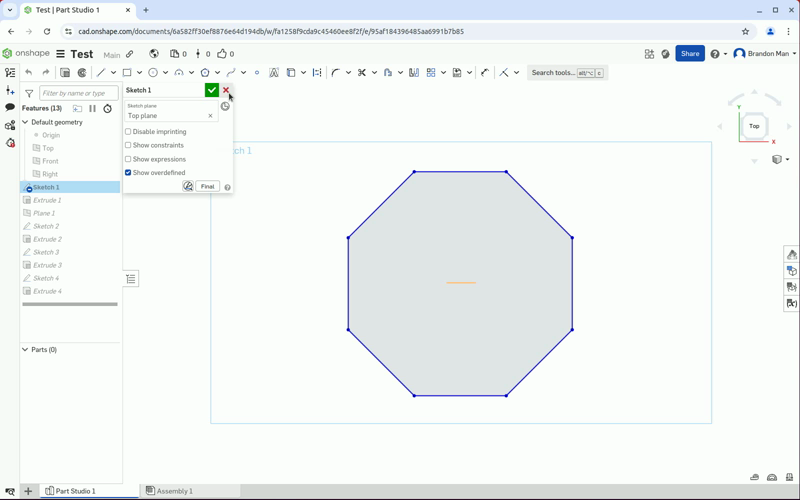
click(229, 92)
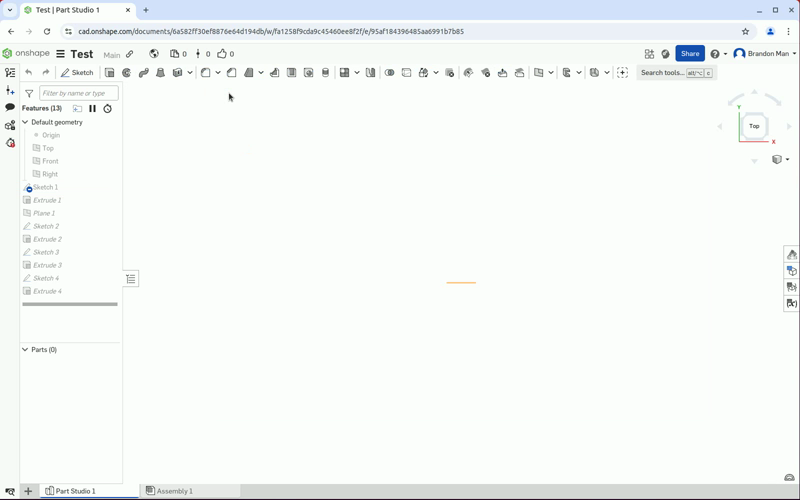
key(shift+s)
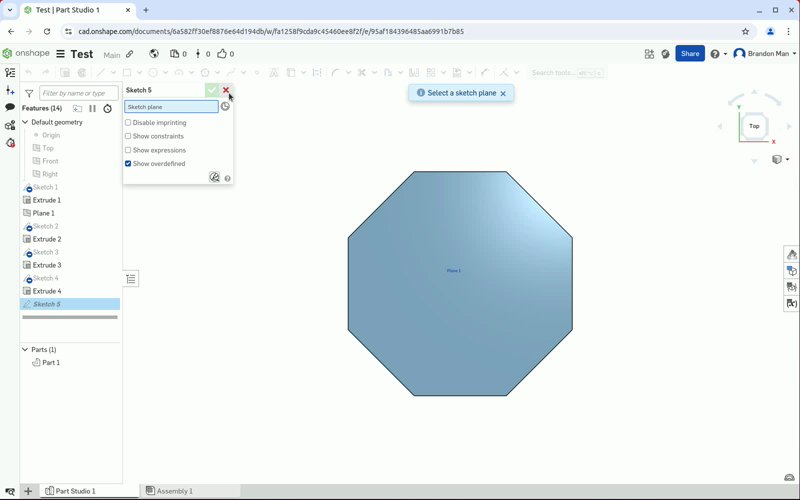
mouse_move(73, 215)
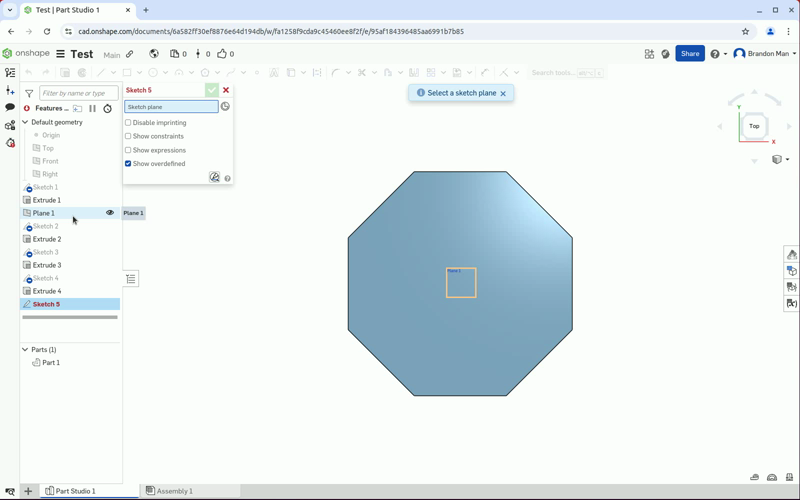
click(73, 215)
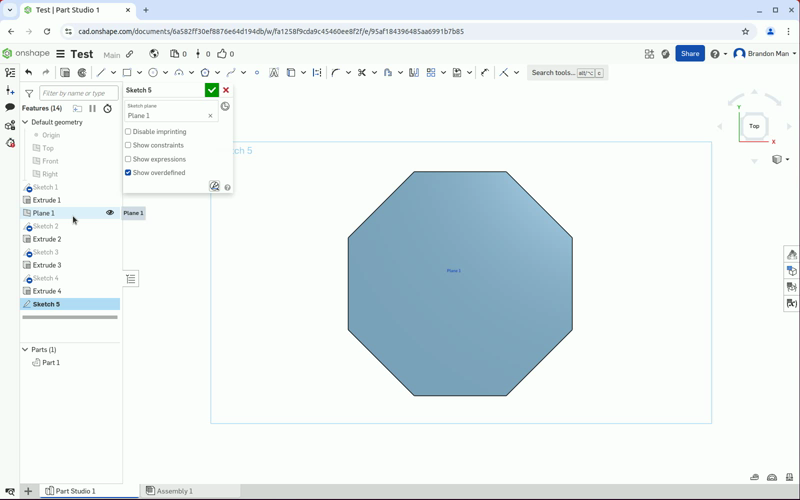
mouse_move(73, 352)
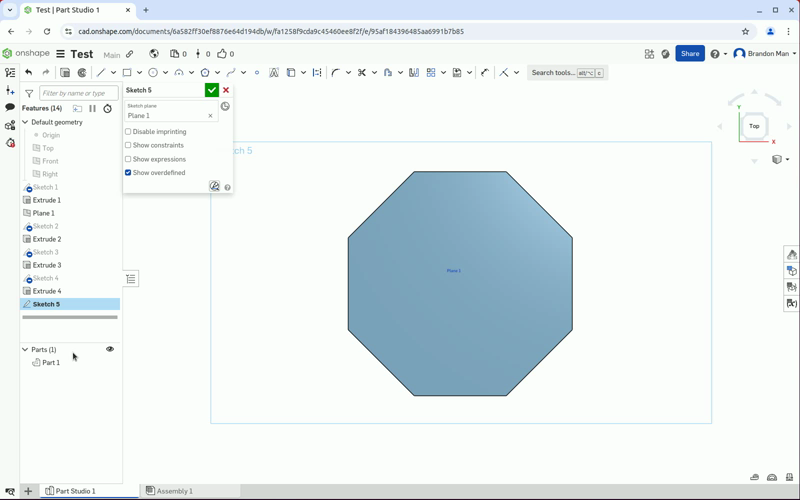
key(y)
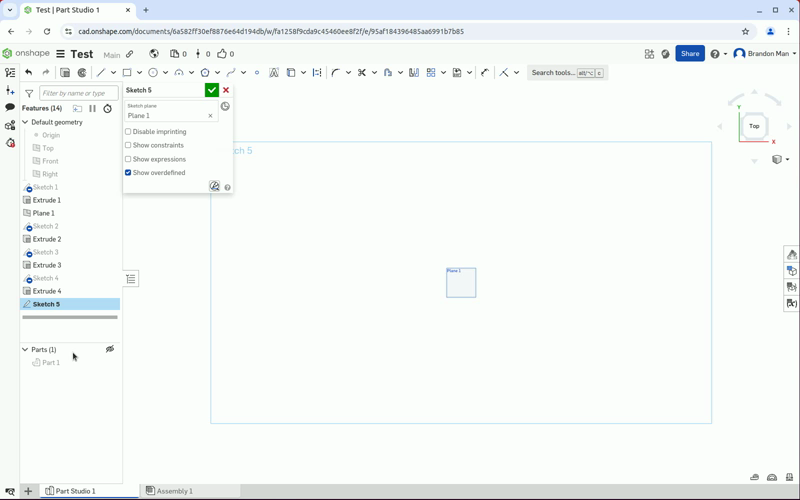
key(l)
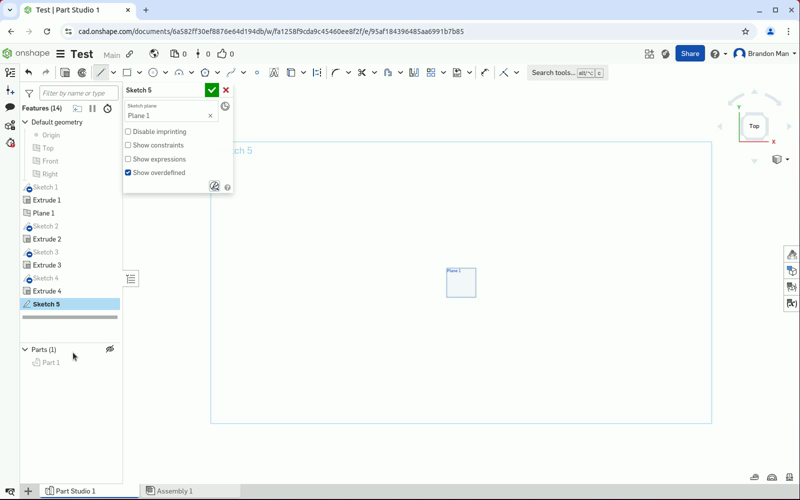
key_down(shift)
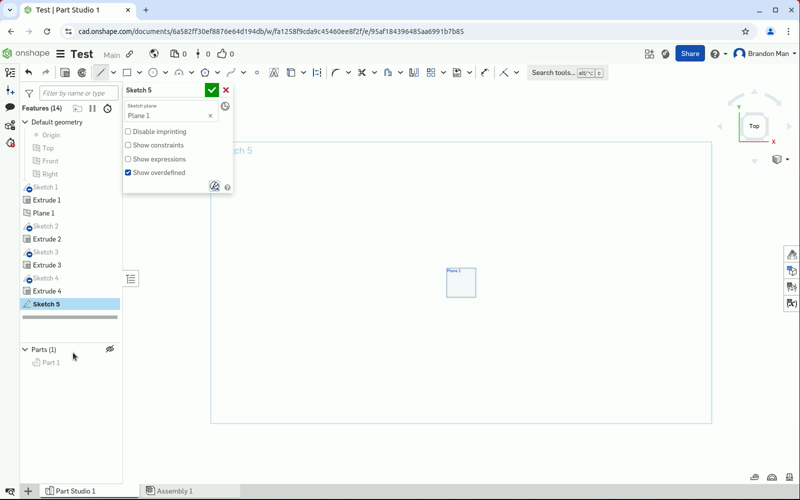
mouse_move(398, 359)
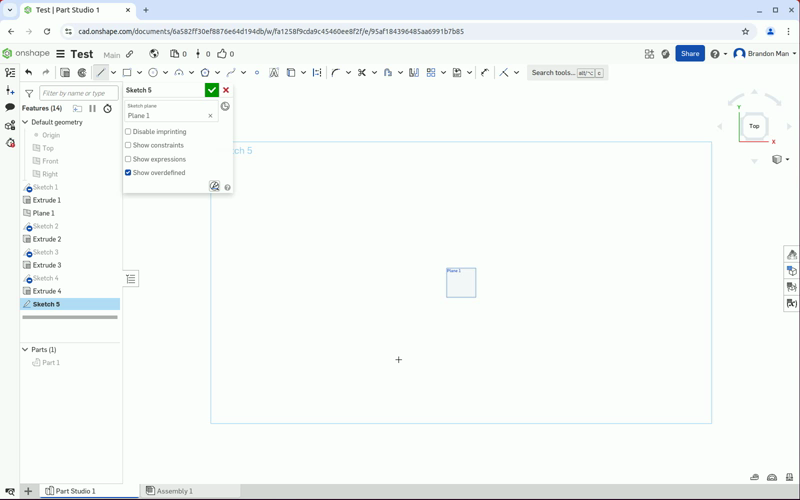
click(398, 359)
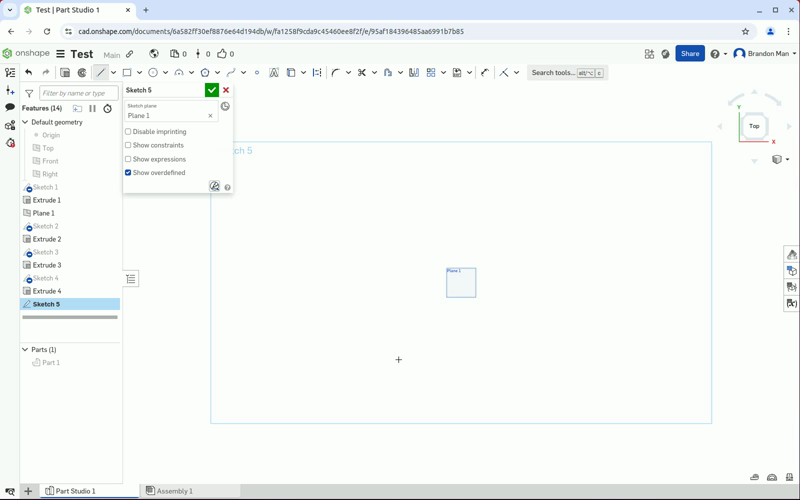
key_up(shift)
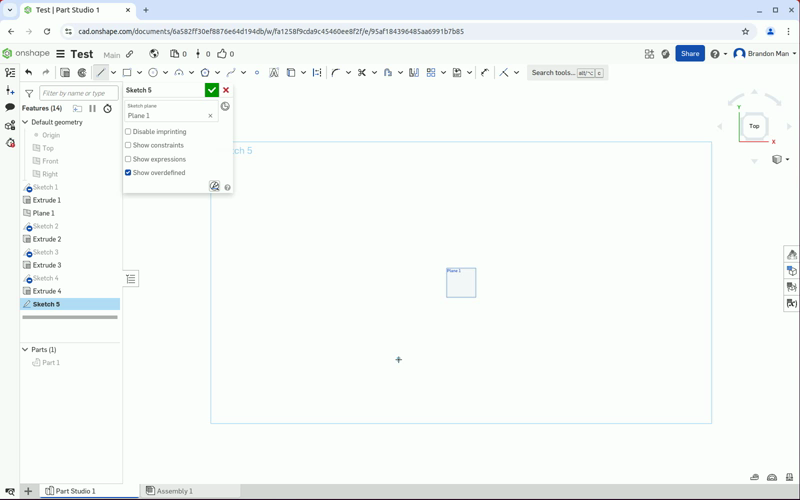
key_down(shift)
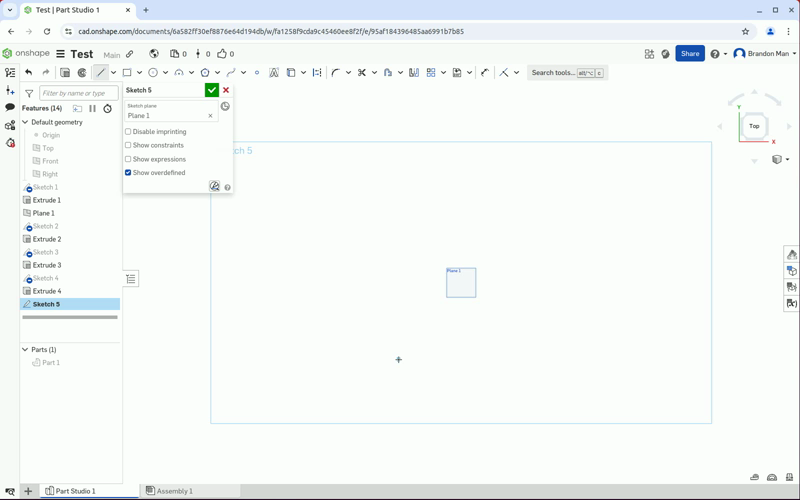
mouse_move(428, 359)
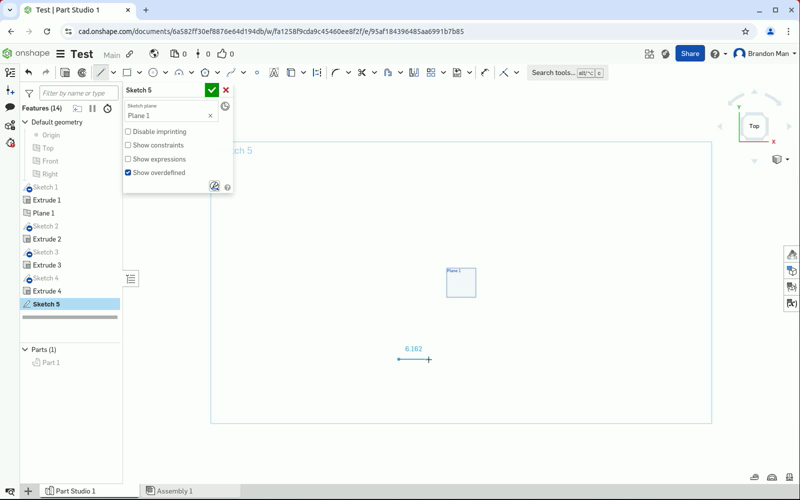
mouse_move(422, 383)
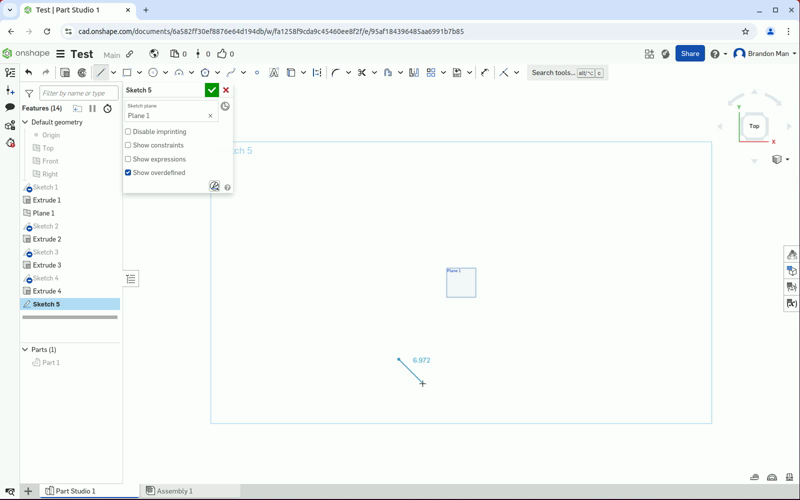
click(422, 383)
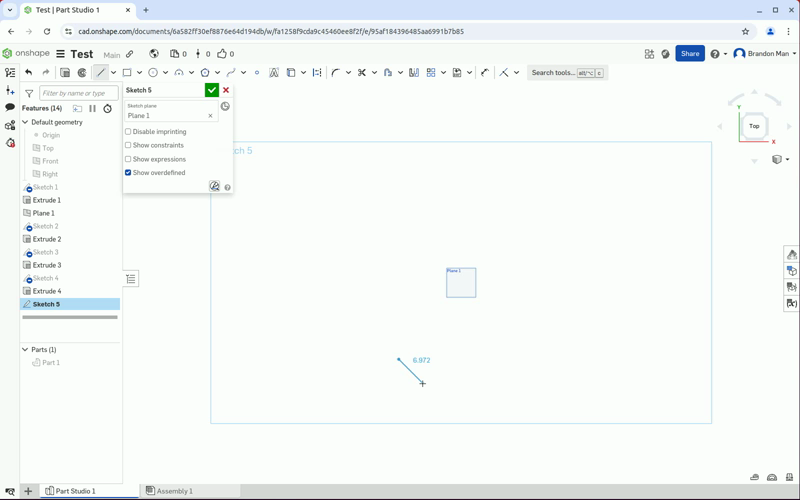
key_up(shift)
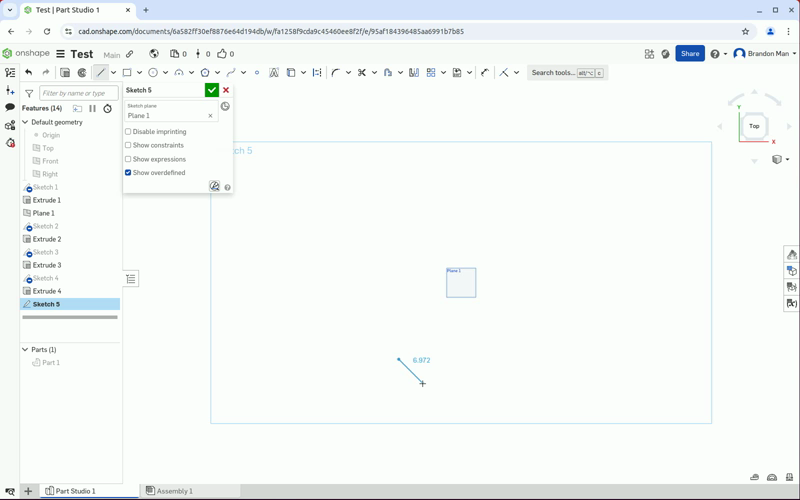
key_down(shift)
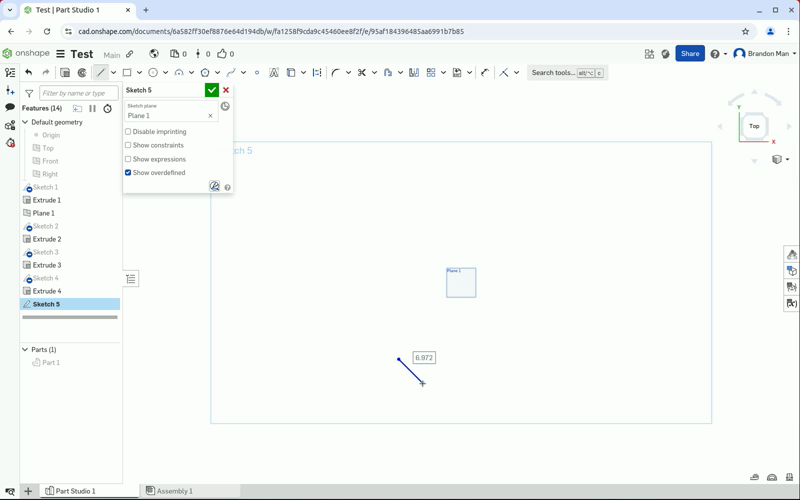
mouse_move(503, 383)
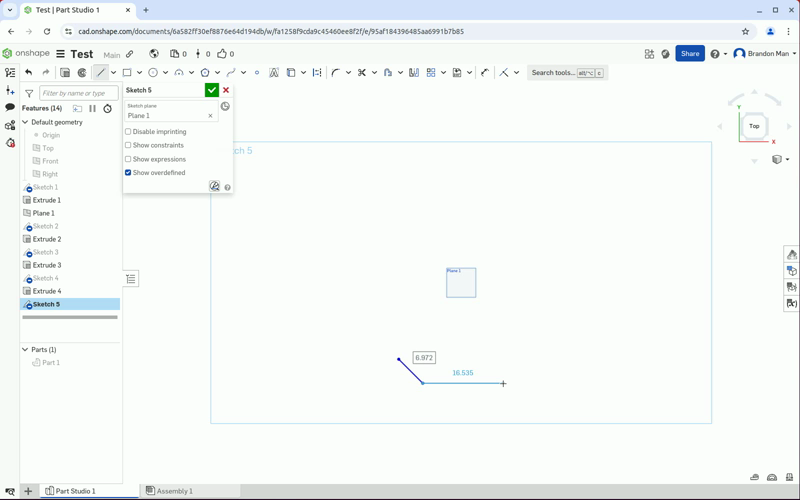
click(503, 383)
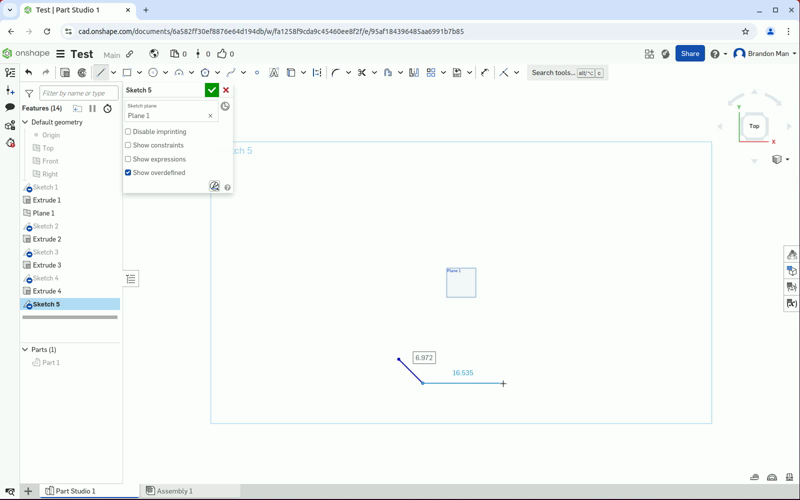
key_up(shift)
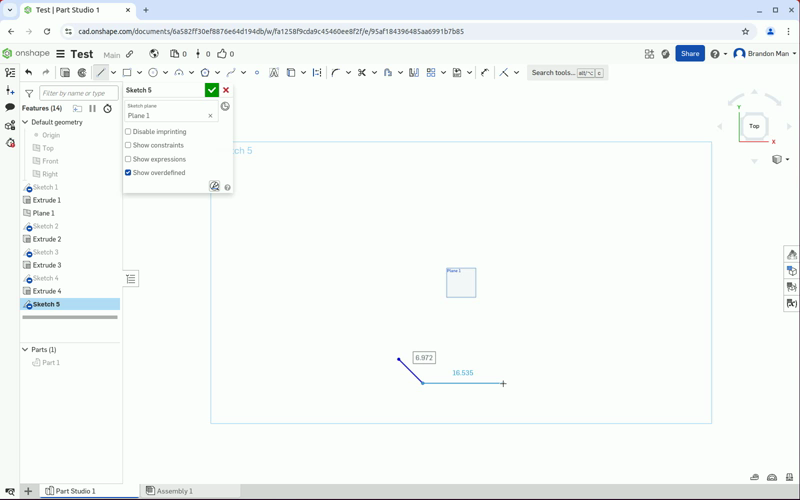
key_down(shift)
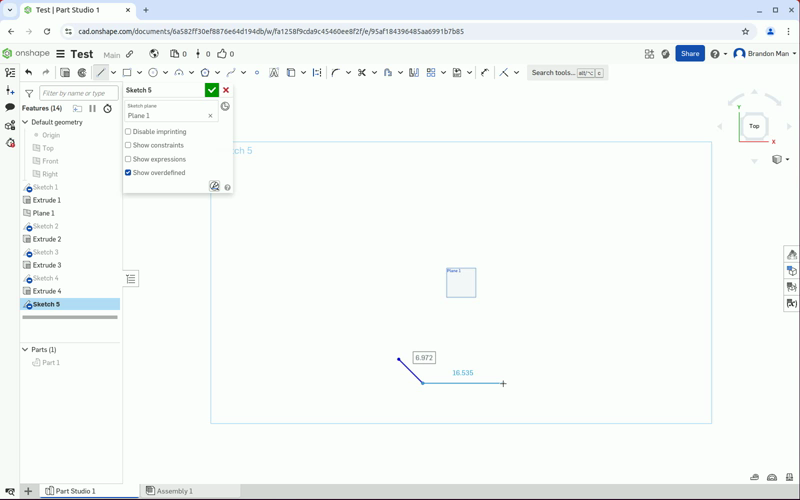
mouse_move(533, 383)
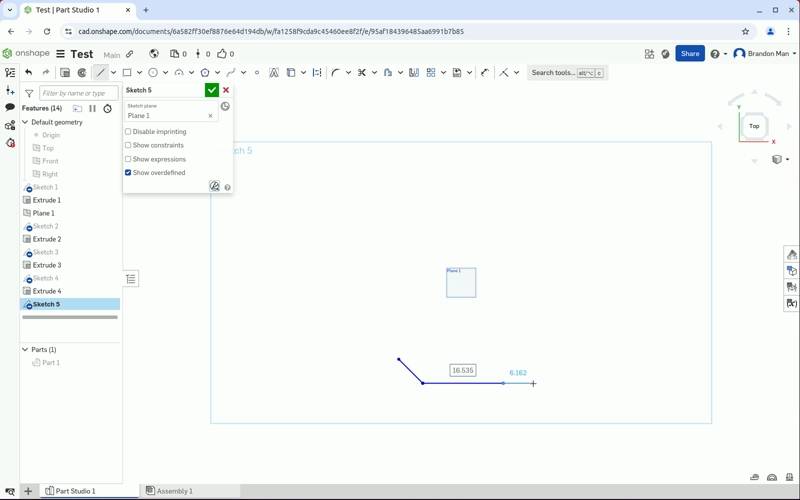
mouse_move(542, 344)
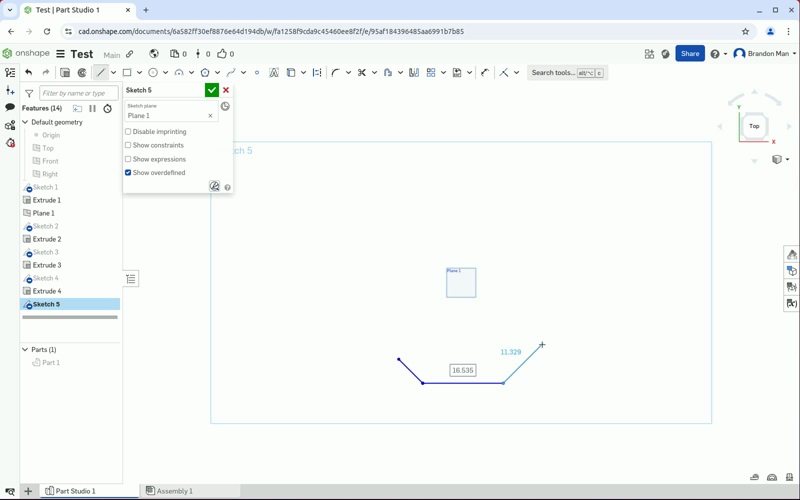
click(542, 344)
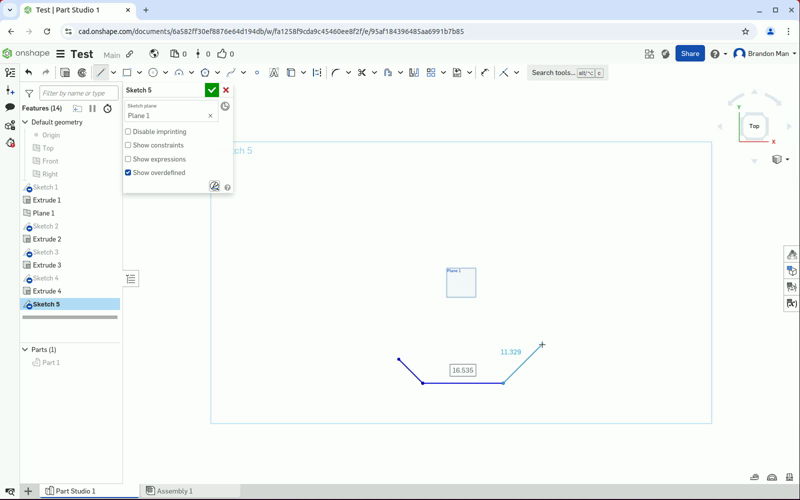
key_up(shift)
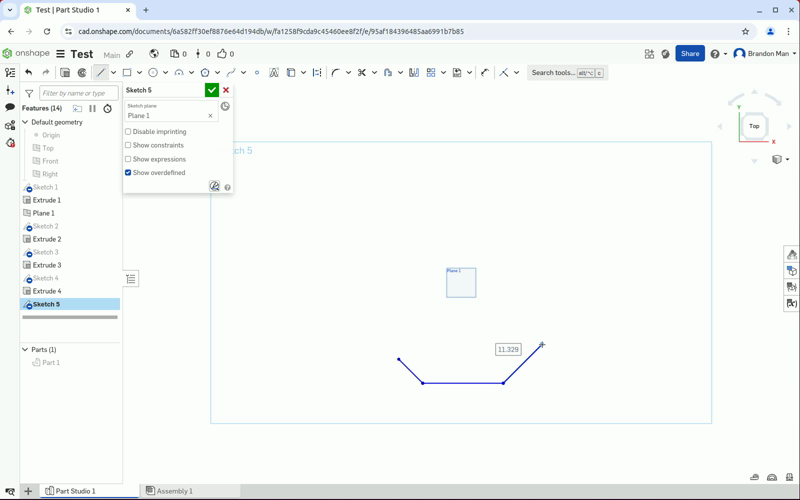
key_down(shift)
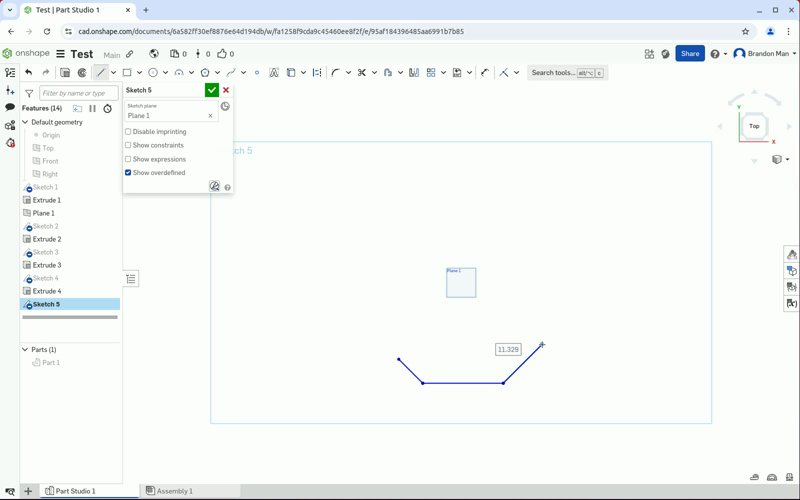
mouse_move(398, 359)
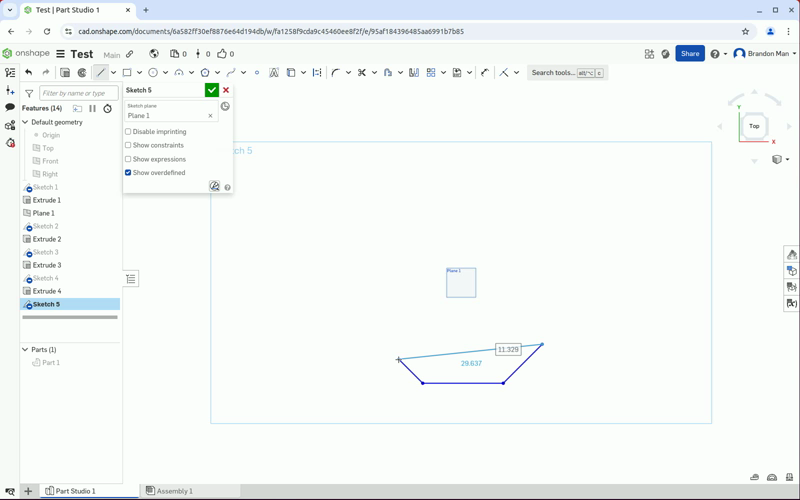
key_up(shift)
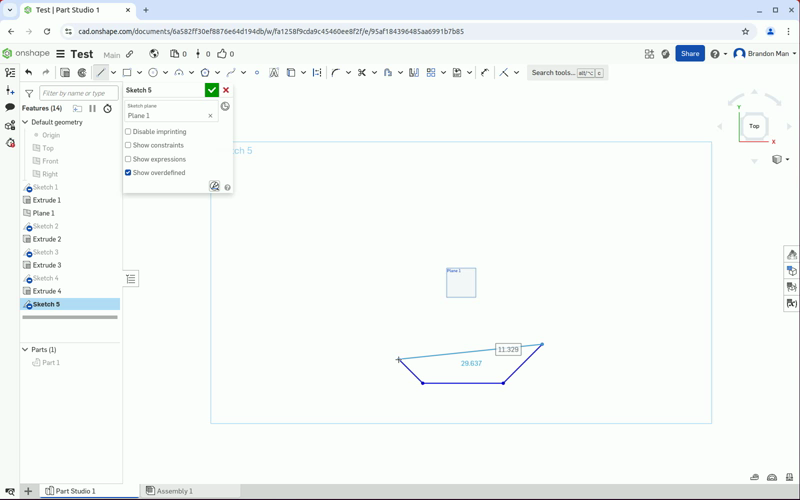
click(398, 359)
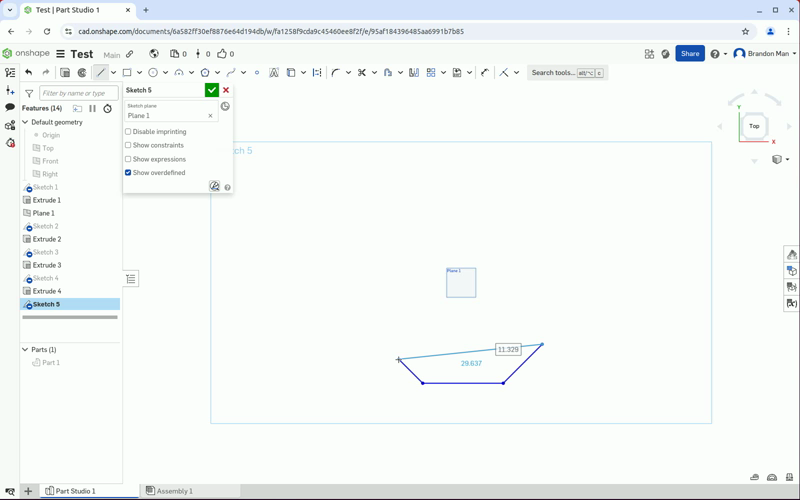
key(esc)
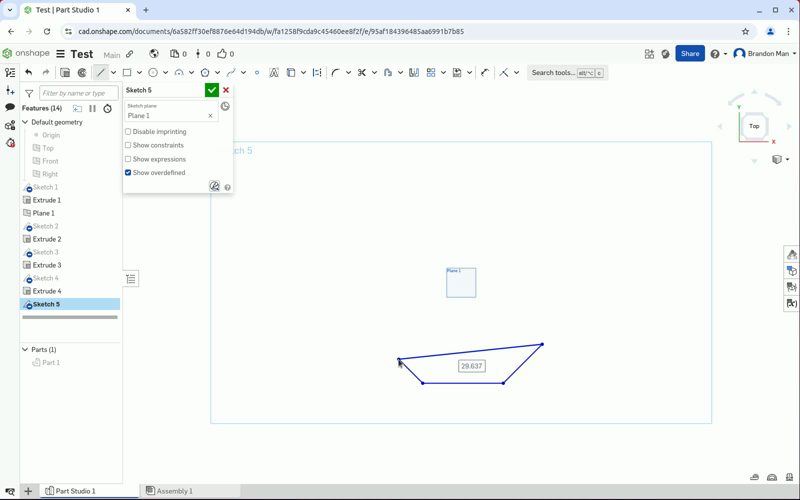
mouse_move(466, 376)
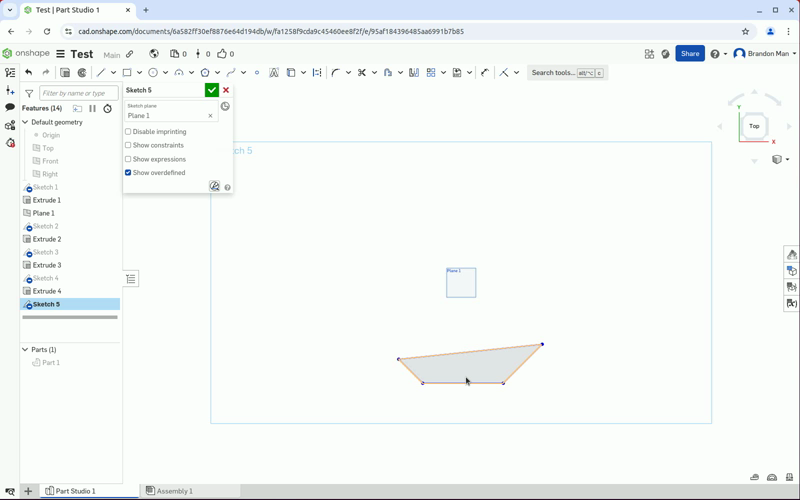
click(466, 376)
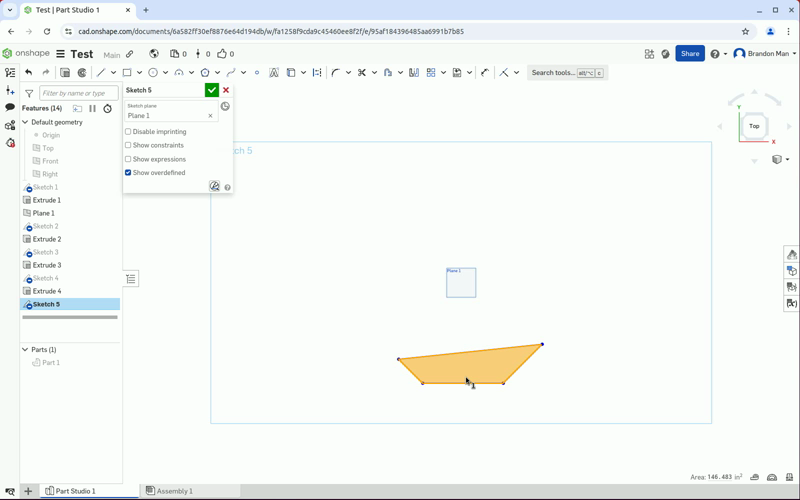
mouse_move(73, 352)
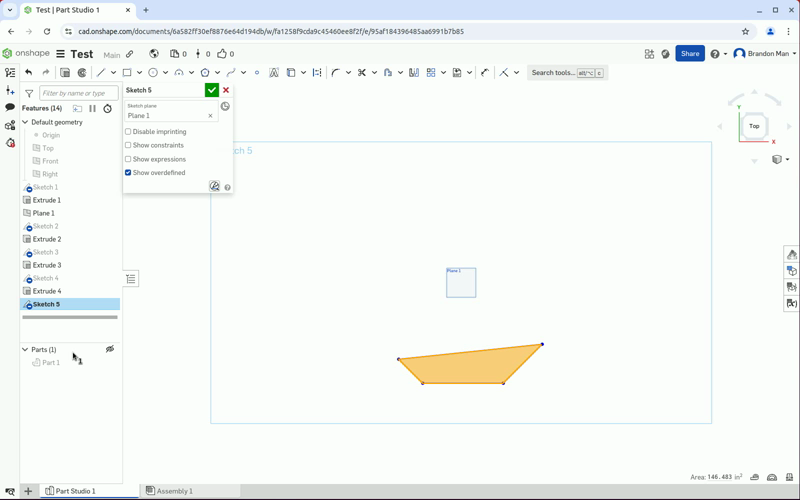
key(shift+y)
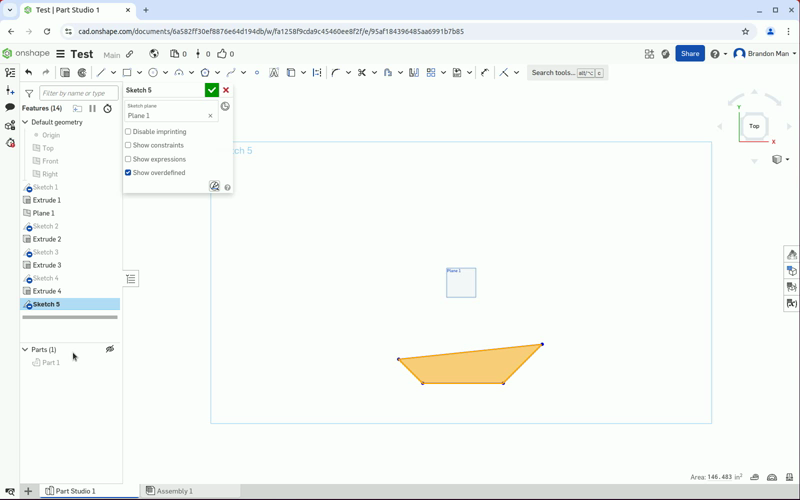
key(shift+e)
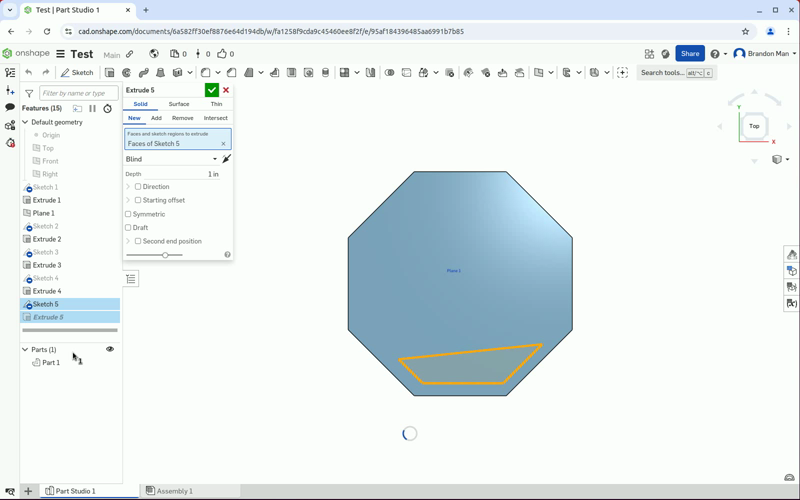
mouse_move(143, 106)
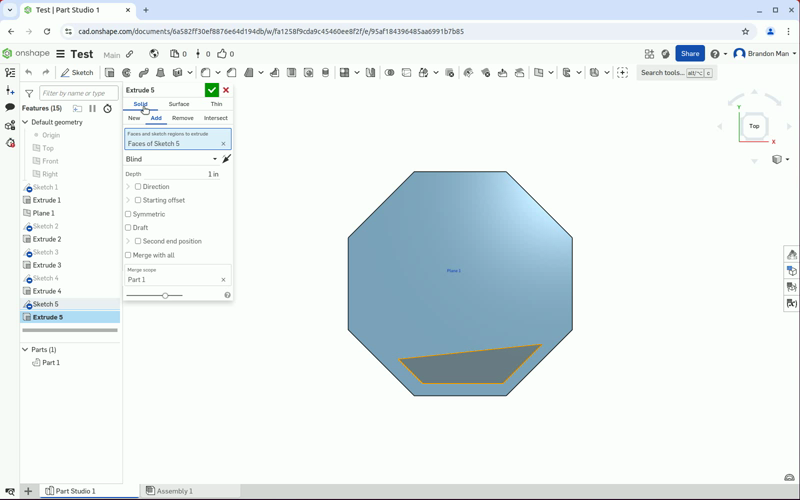
click(143, 106)
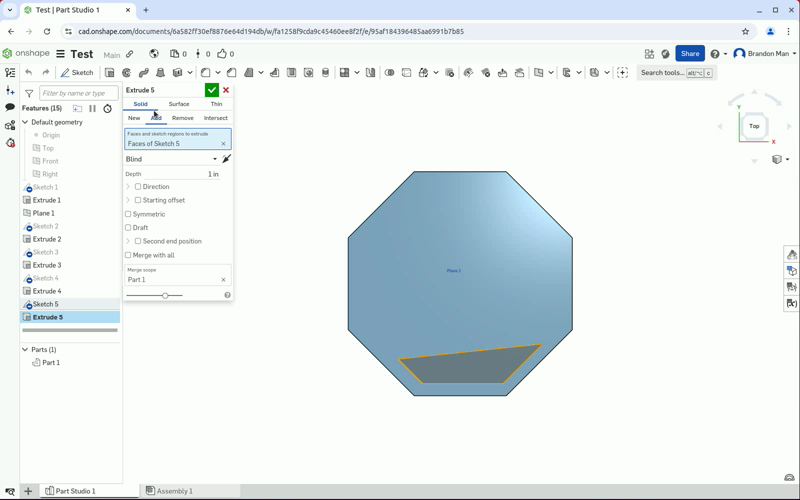
mouse_move(186, 120)
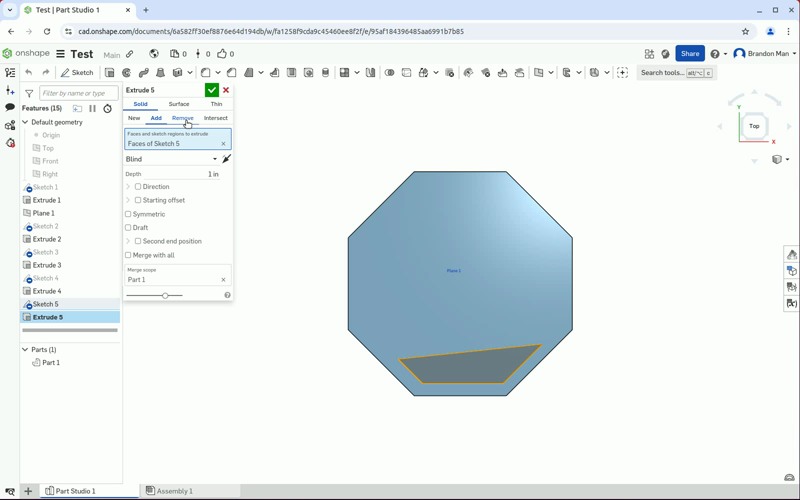
click(186, 120)
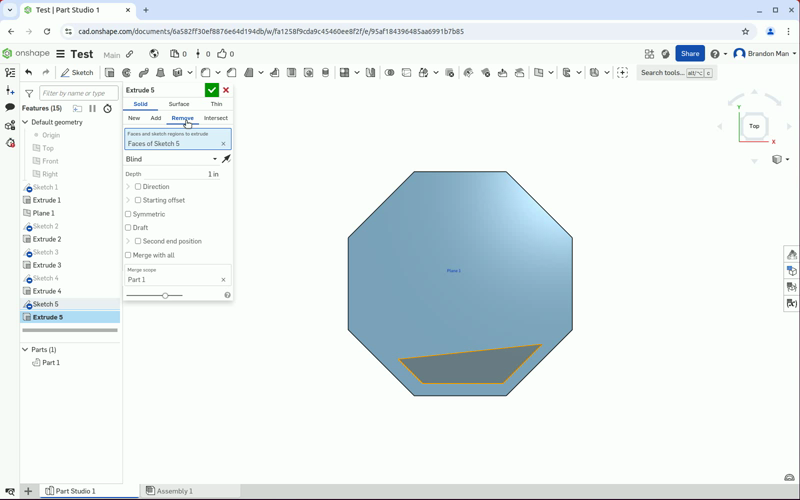
key(tab, 4)
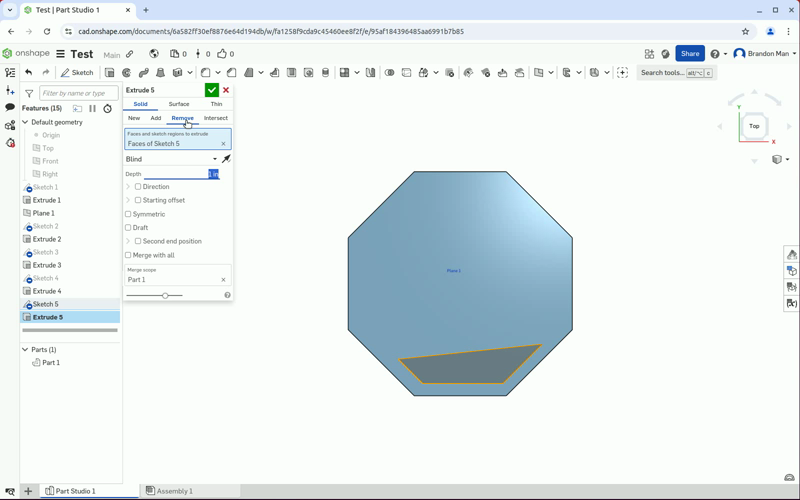
text(1.444)
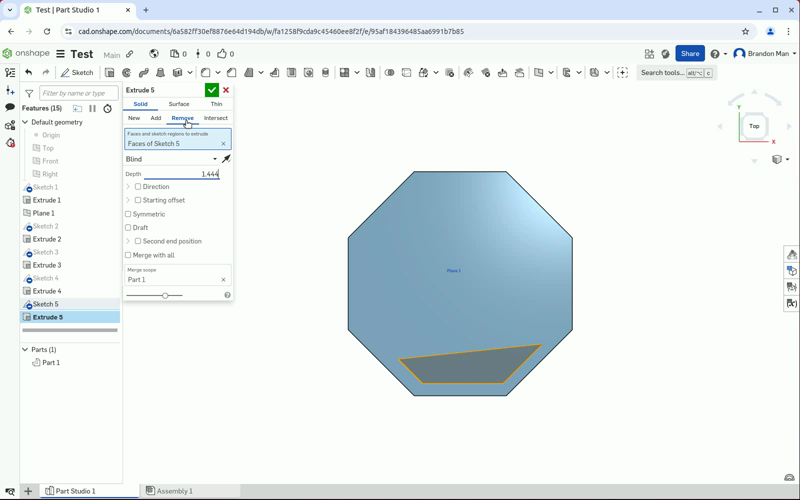
key(tab, 6)
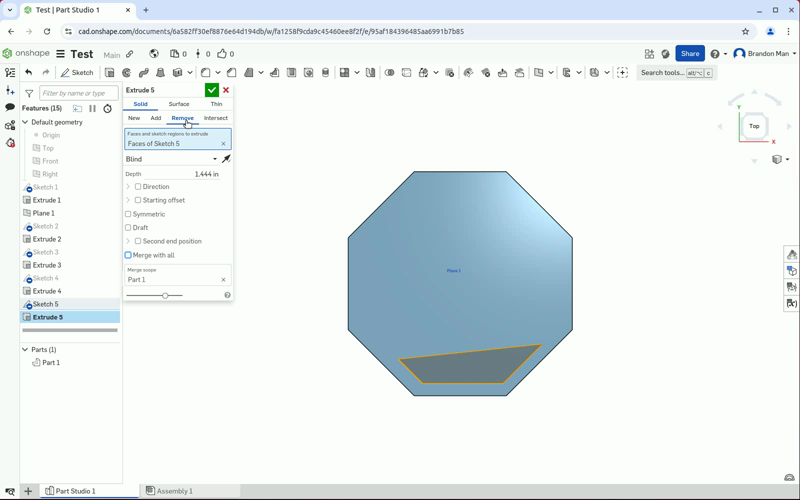
key(space)
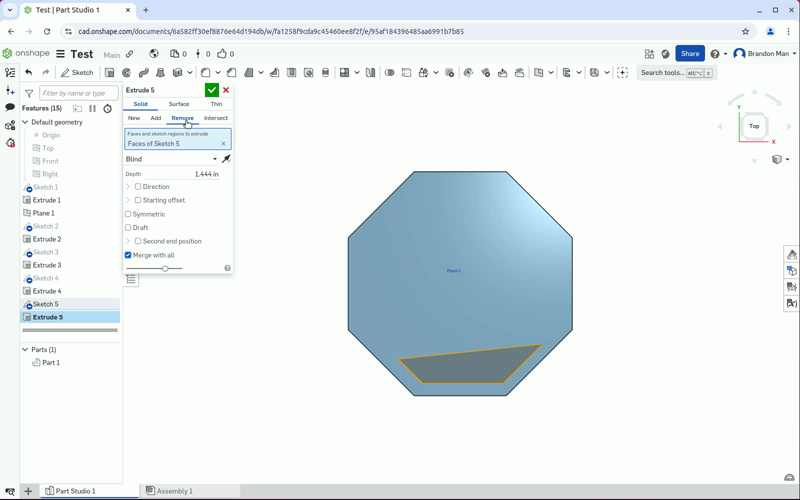
key(enter)
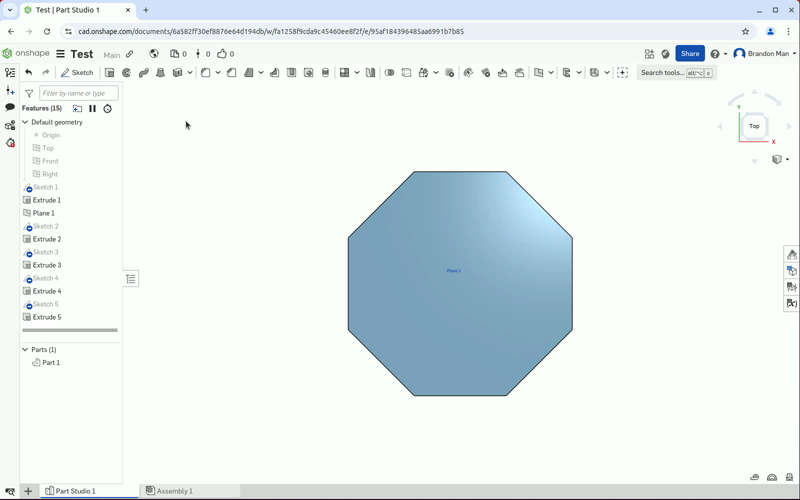
key(shift+h)
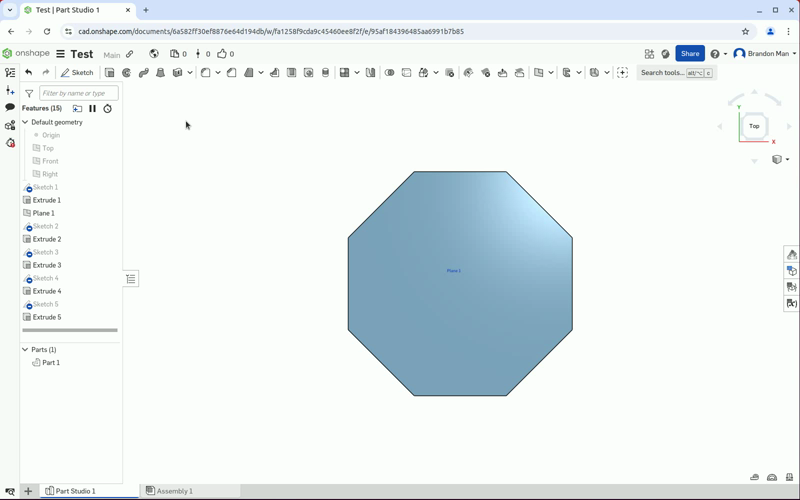
key(shift+h)
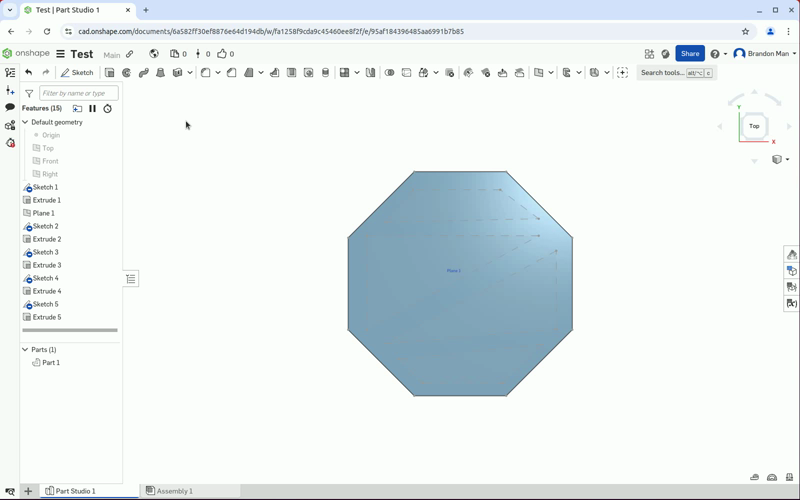
key(shift+7)
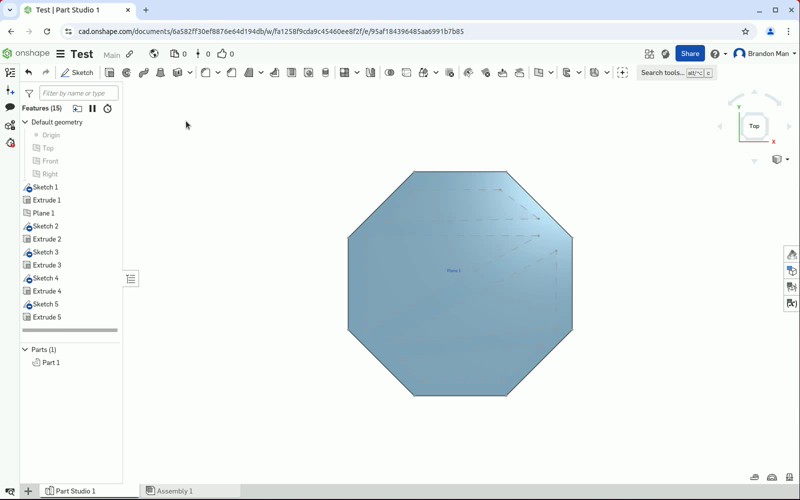
key(up, 3)
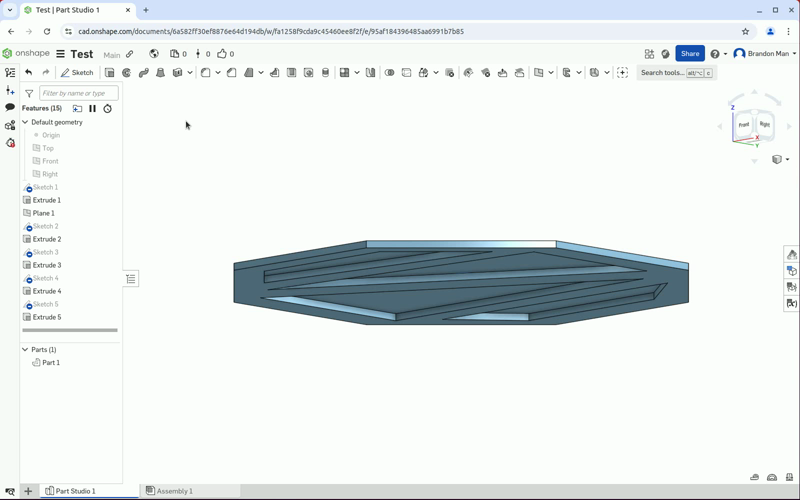
key(left, 3)
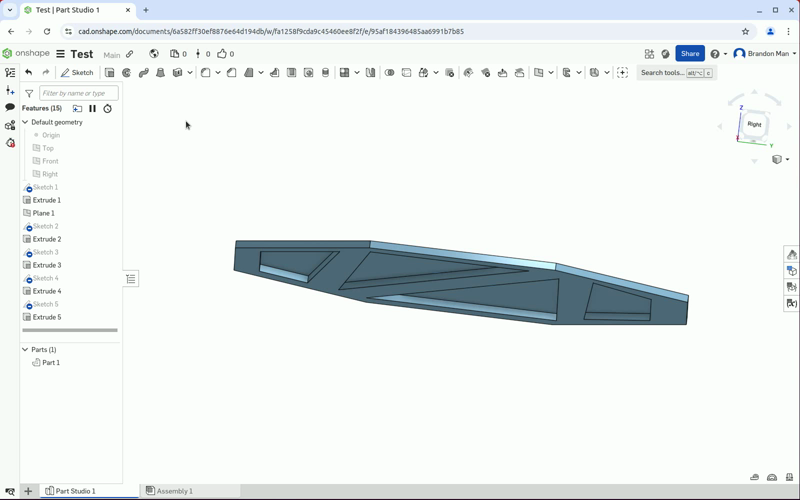
key(right, 3)
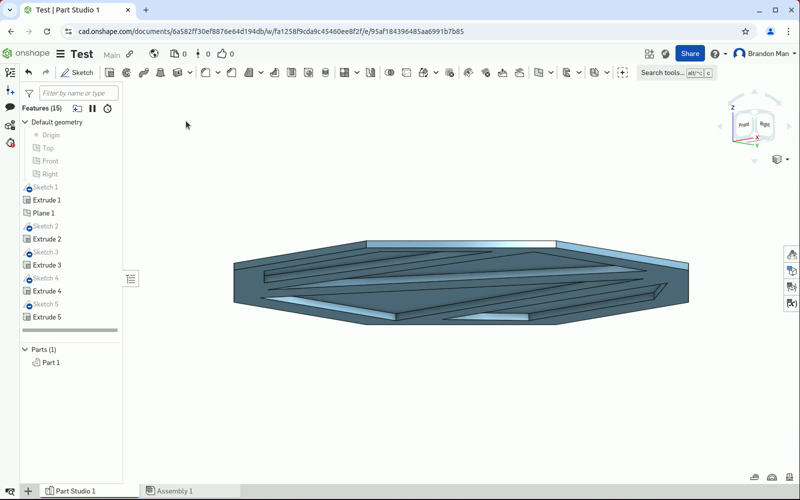
key(down, 3)
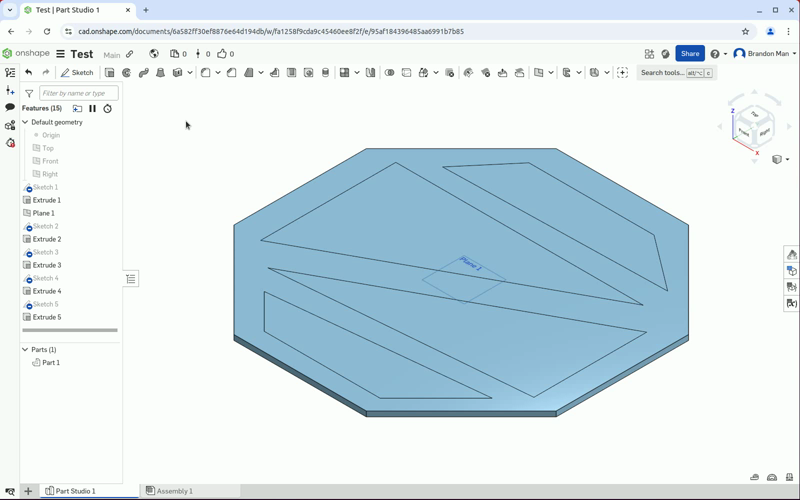
mouse_move(73, 189)
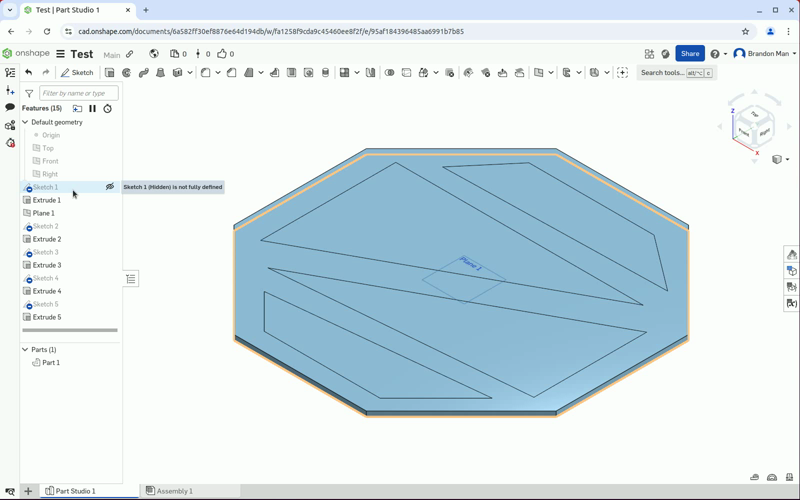
click(73, 189)